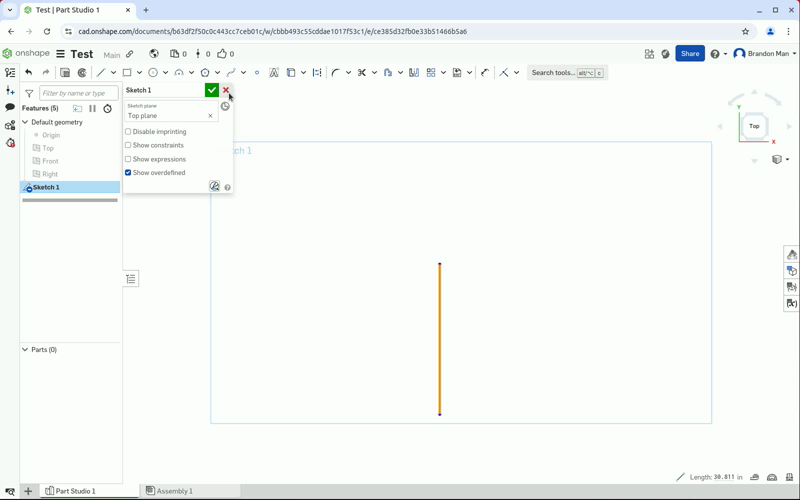
key(shift+h)
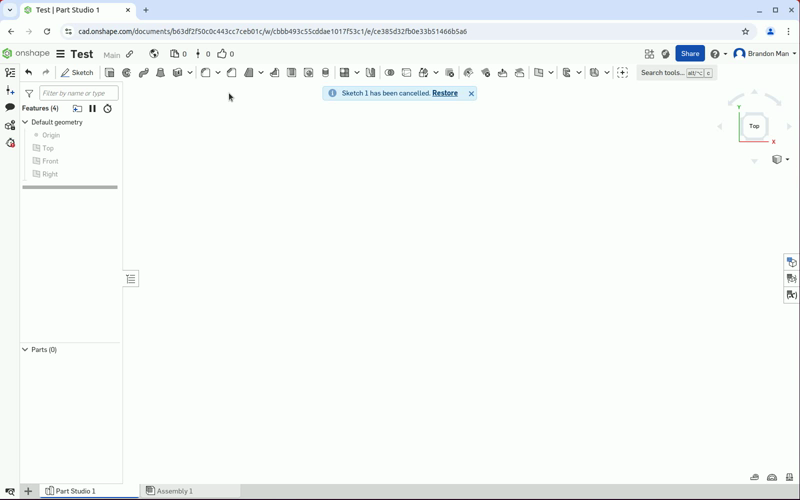
mouse_move(73, 352)
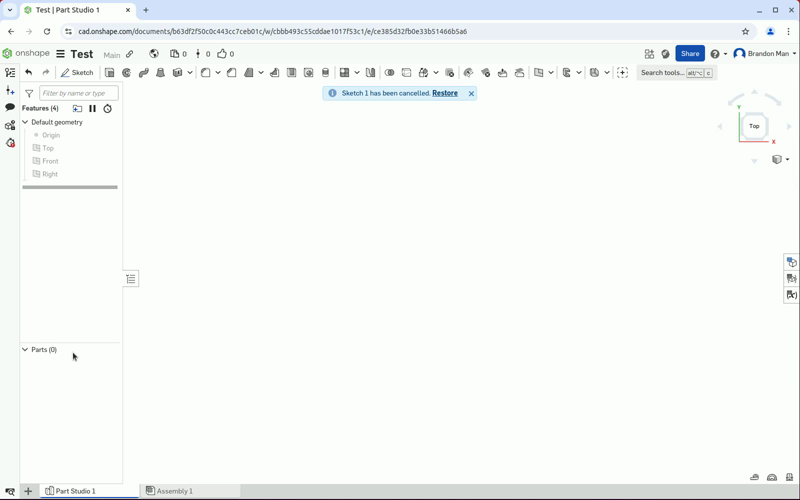
key(y)
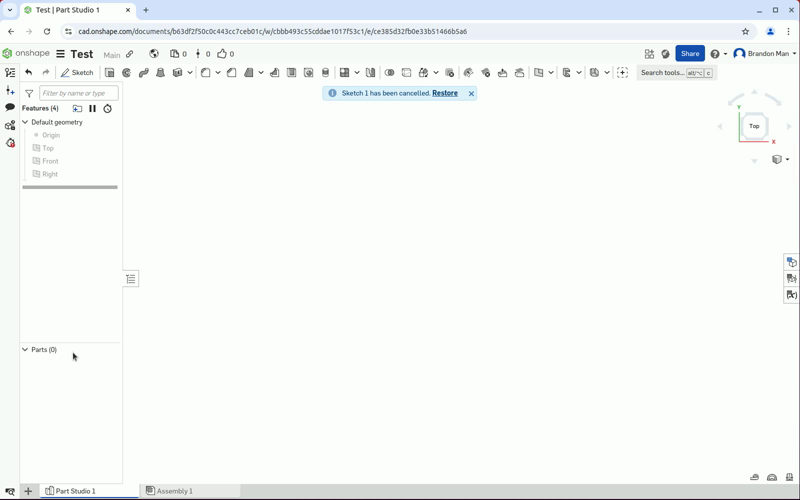
key(shift+p)
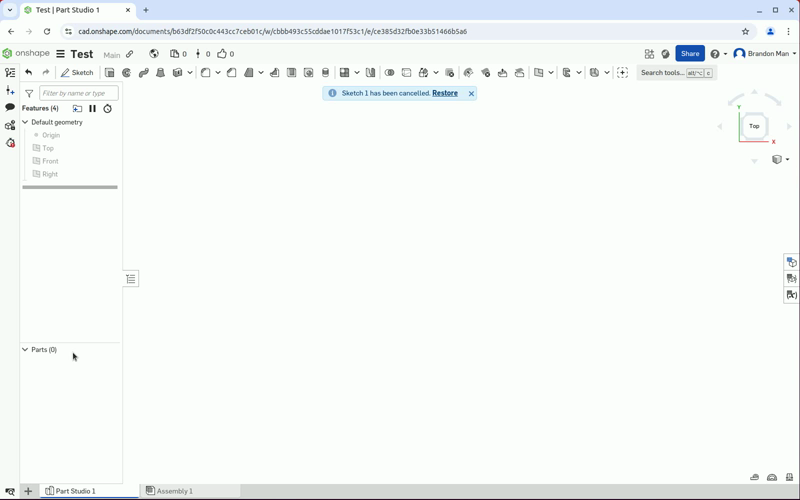
key(space)
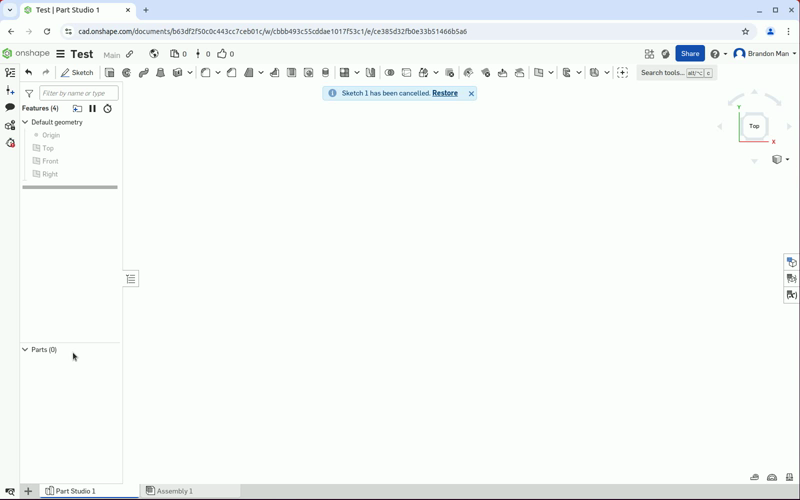
key_down(shift)
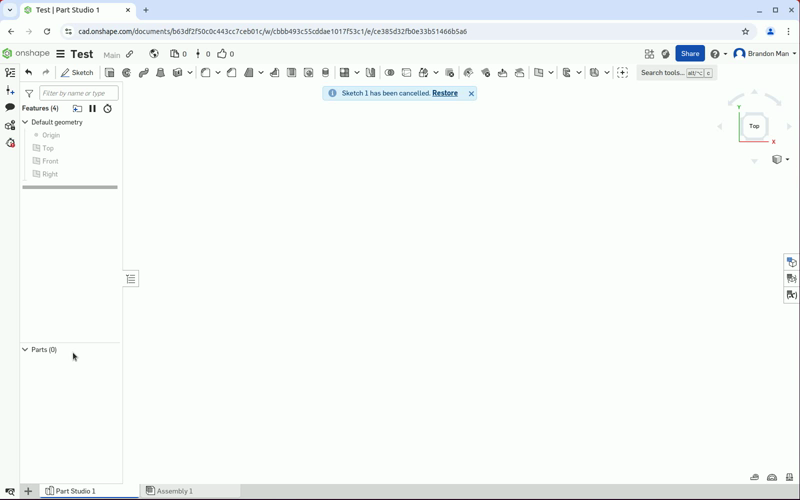
key(up)
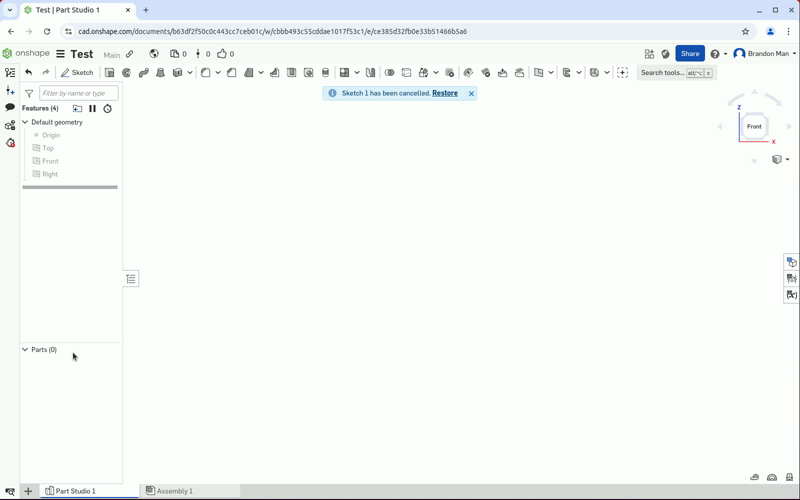
key_up(shift)
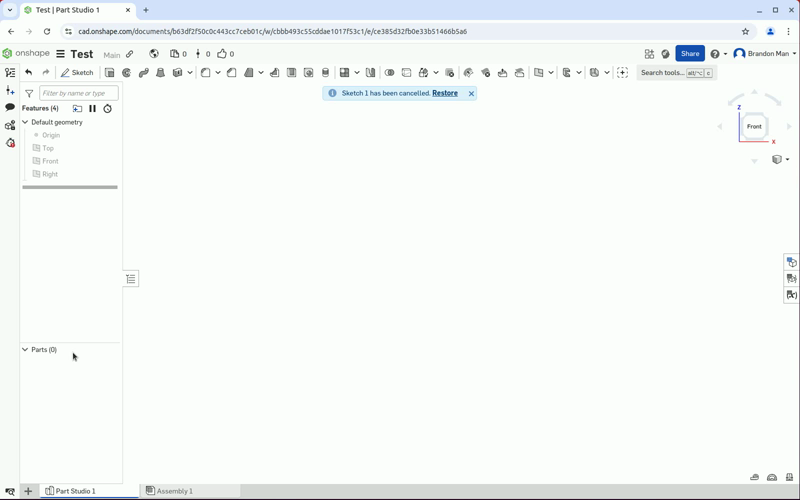
key(space)
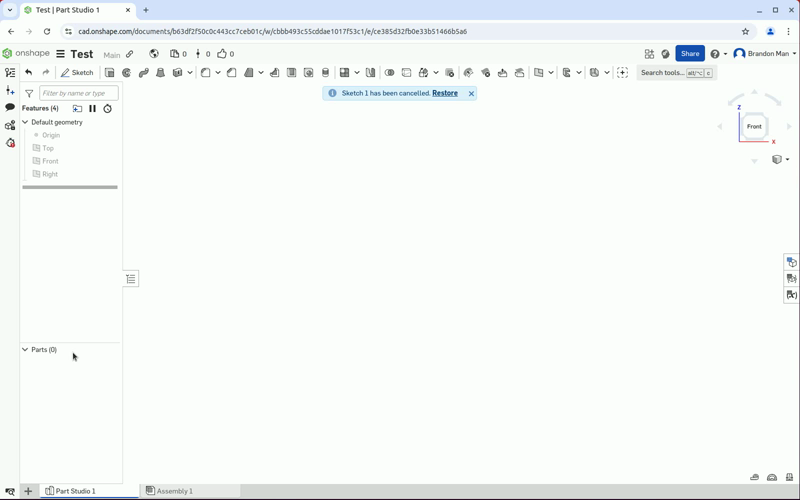
key_down(shift)
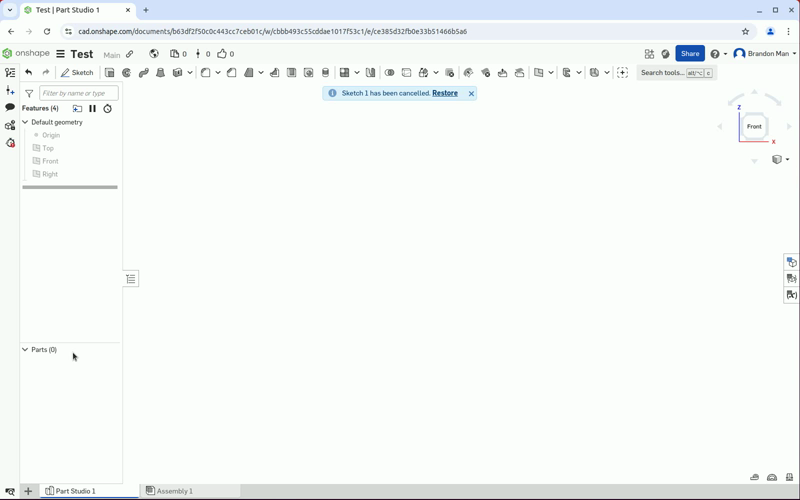
key(left)
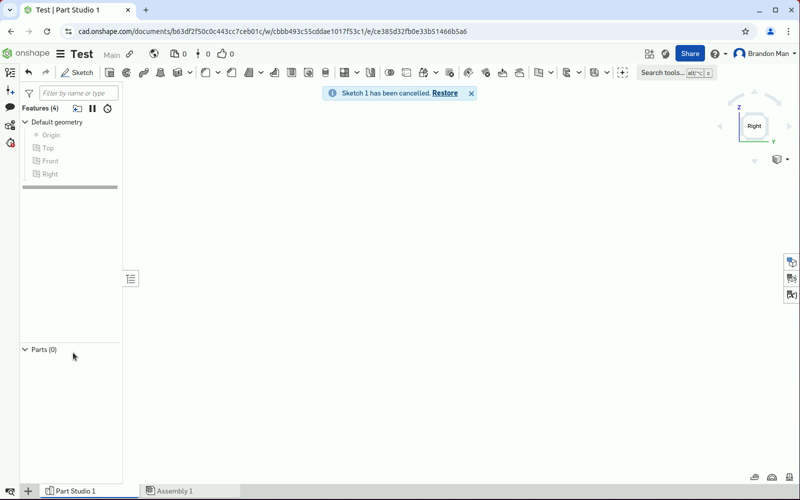
key_up(shift)
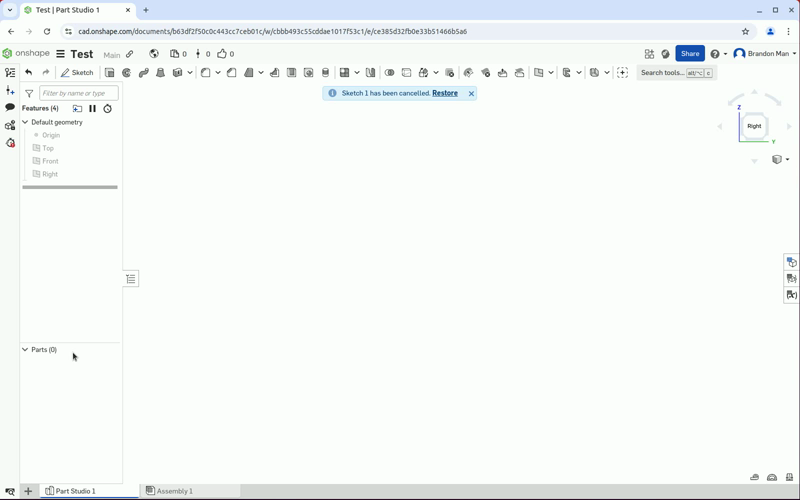
mouse_move(73, 352)
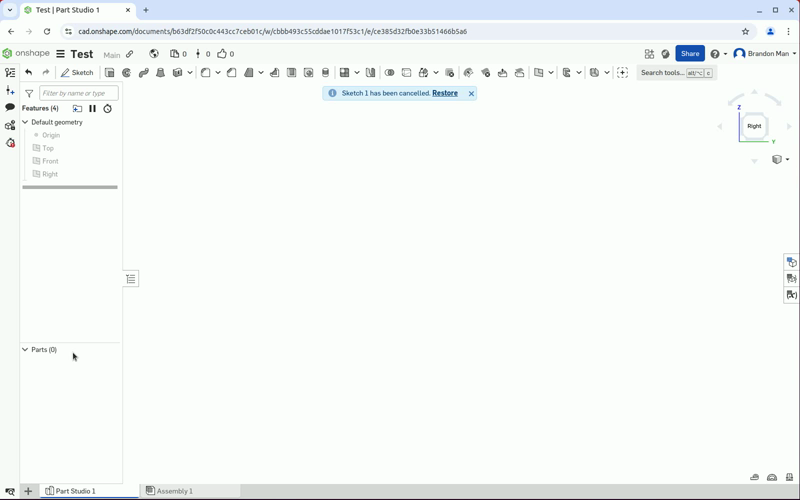
key(shift+y)
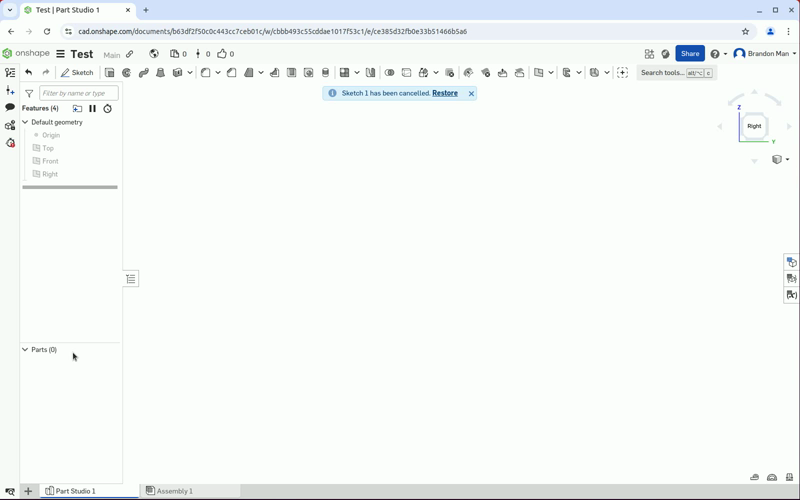
key(shift+s)
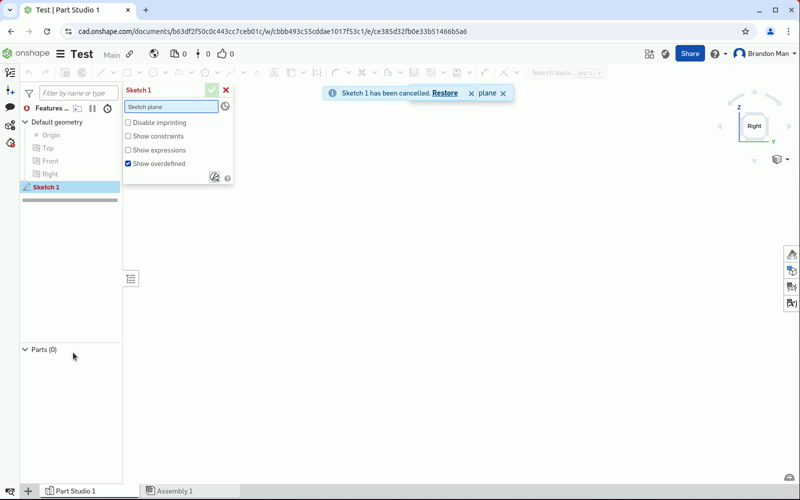
mouse_move(73, 176)
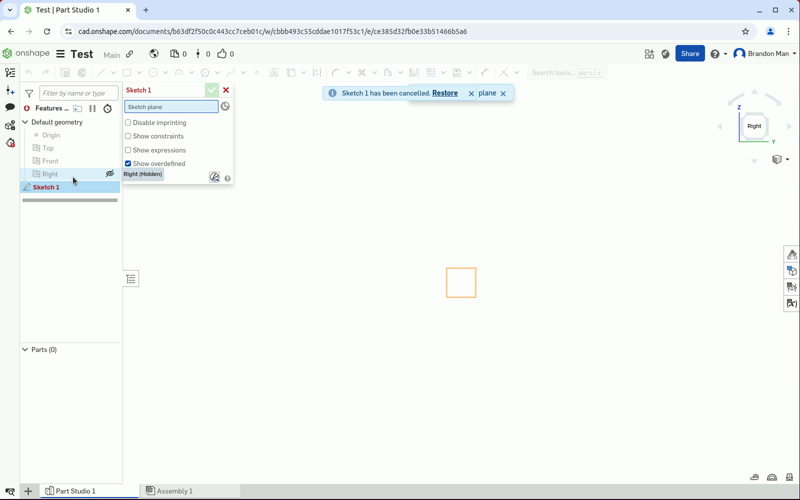
click(73, 176)
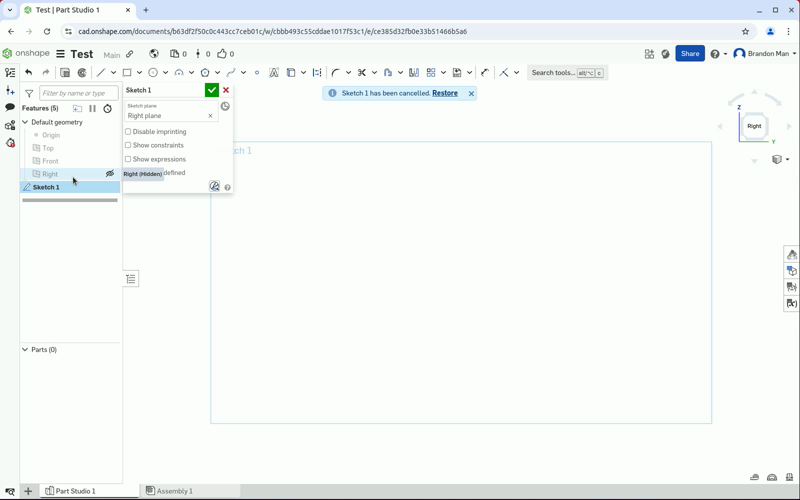
mouse_move(73, 352)
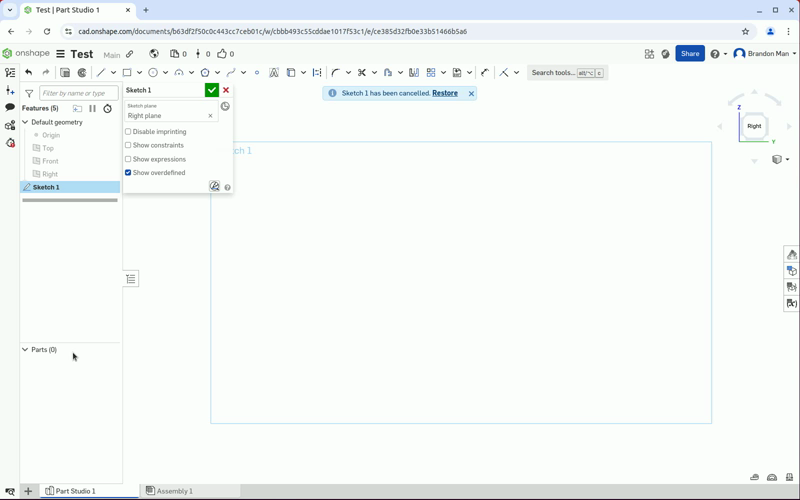
key(y)
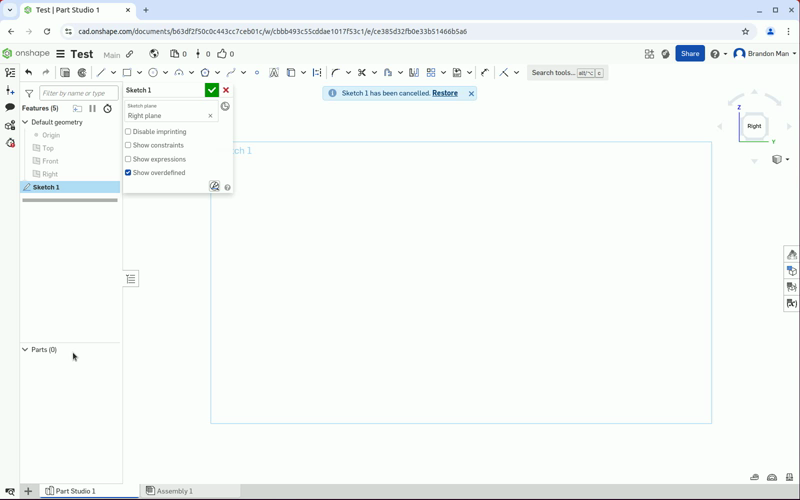
key(l)
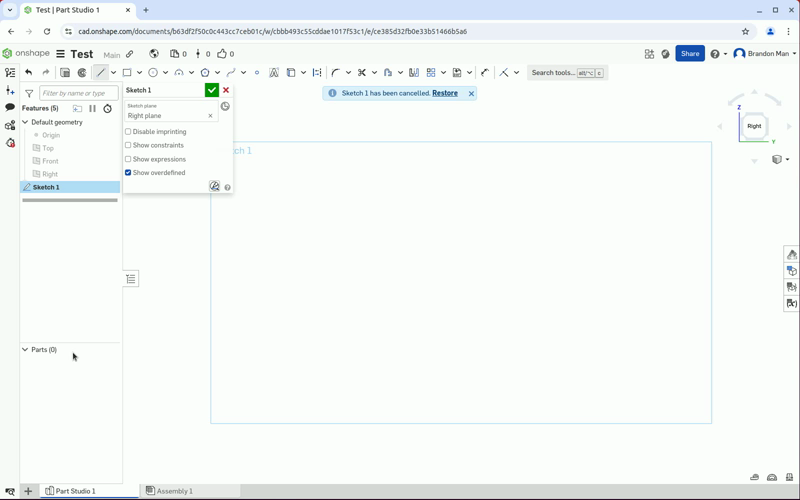
key_down(shift)
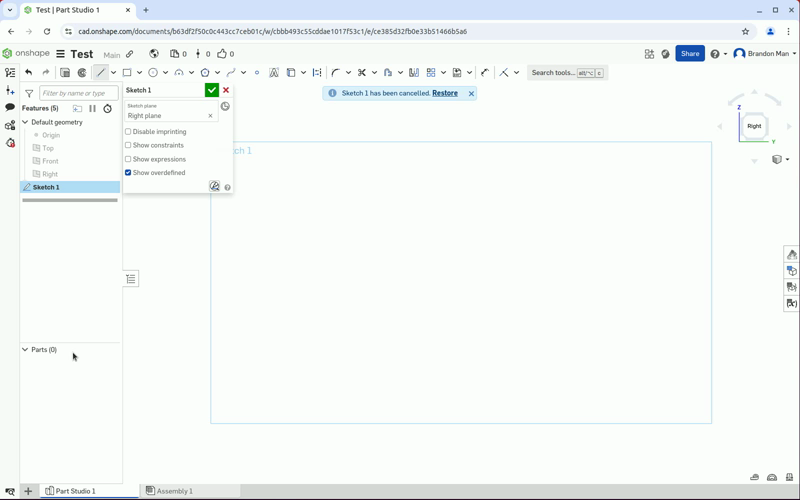
mouse_move(492, 282)
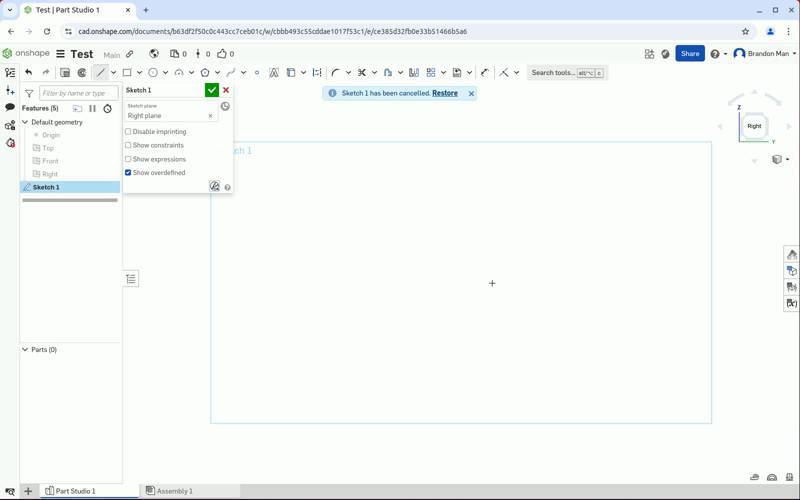
click(492, 282)
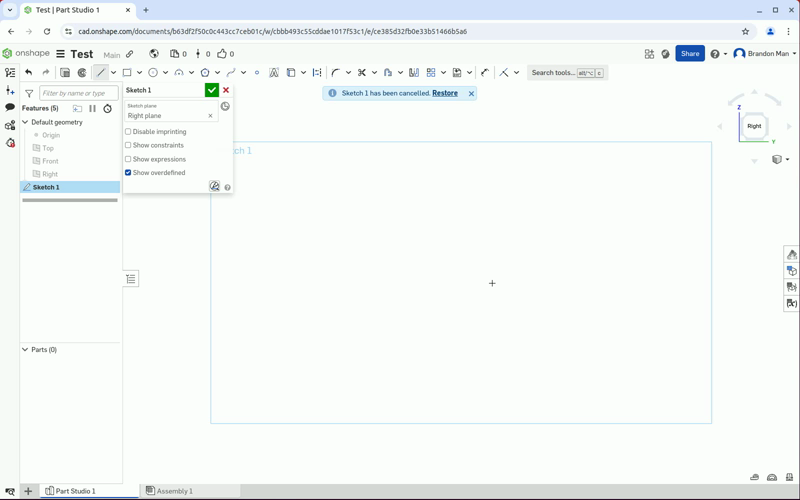
key_up(shift)
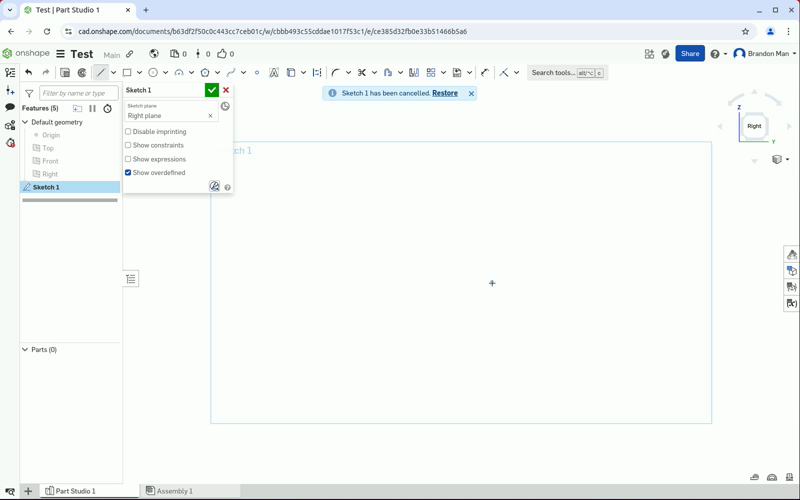
key_down(shift)
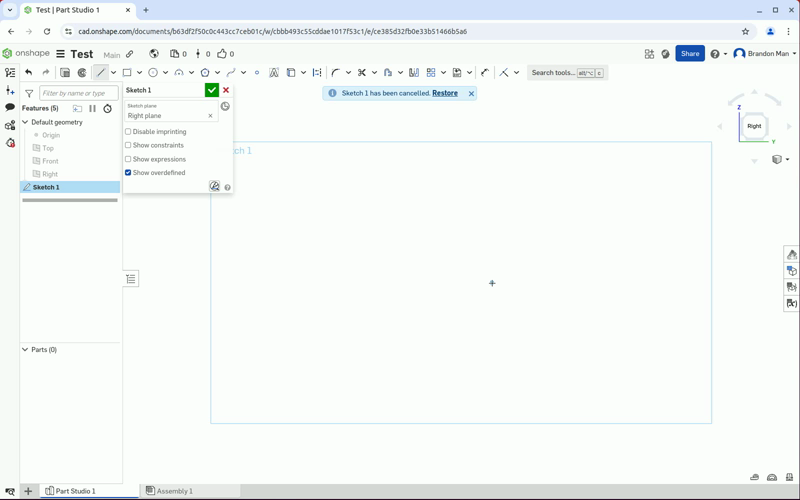
mouse_move(522, 282)
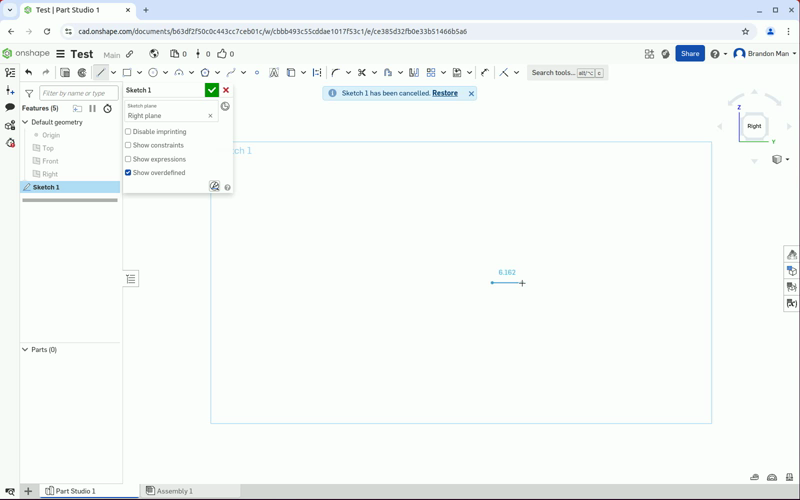
mouse_move(521, 282)
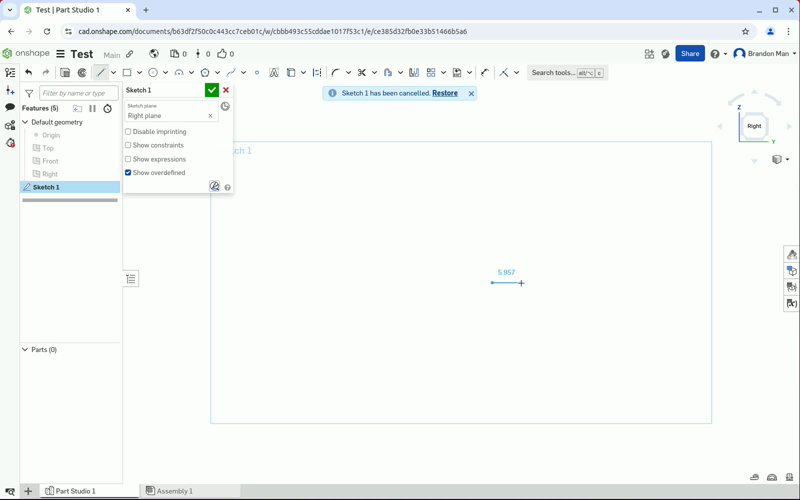
click(521, 282)
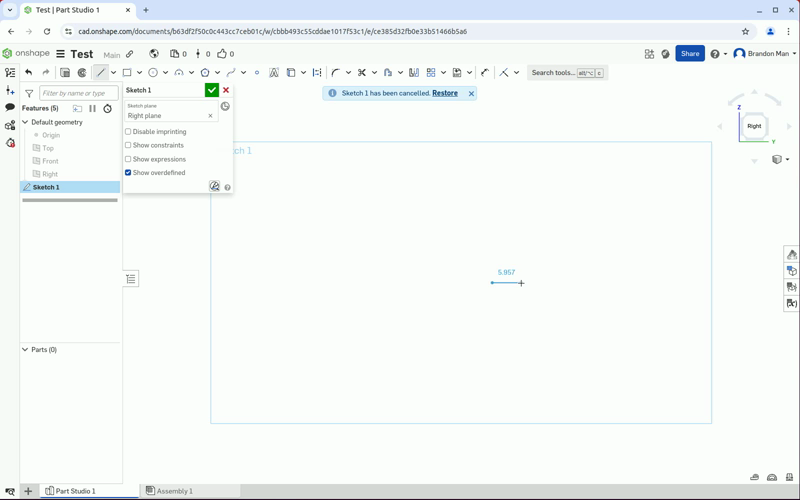
key_up(shift)
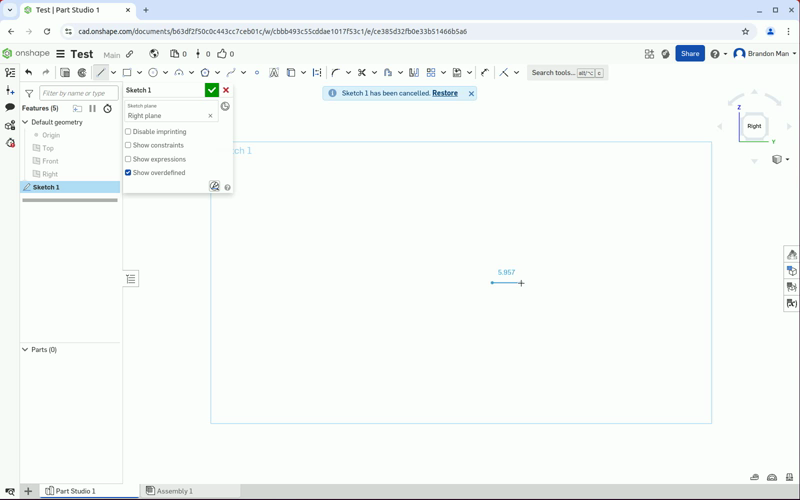
key_down(shift)
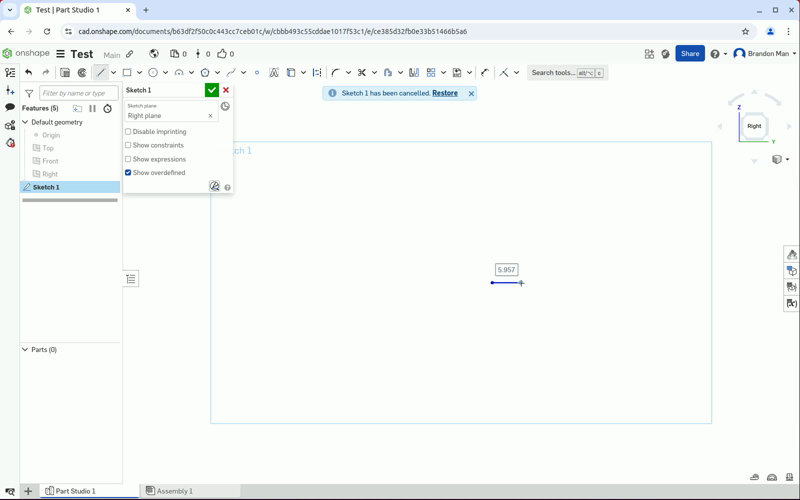
mouse_move(551, 282)
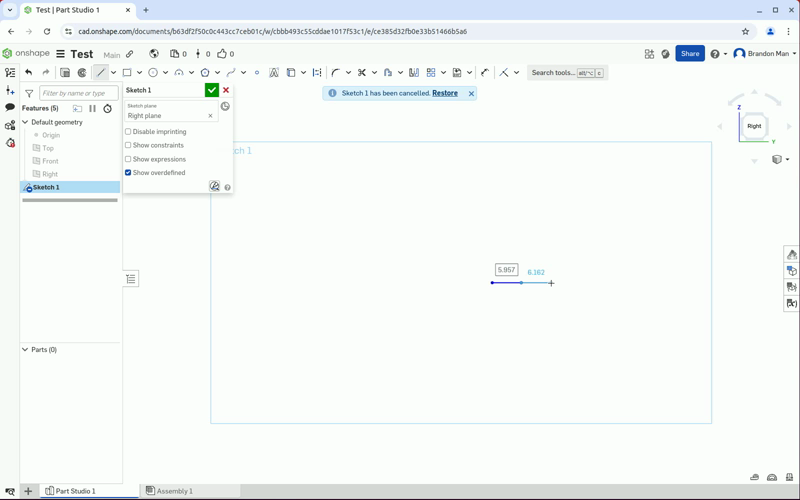
mouse_move(521, 251)
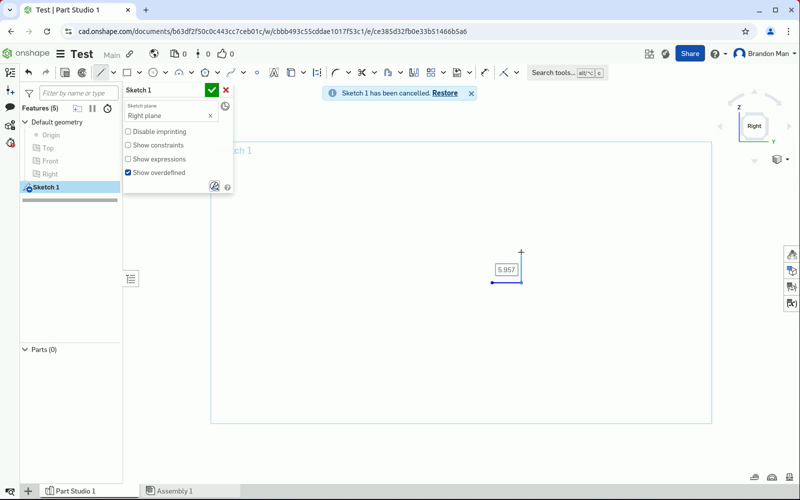
click(521, 251)
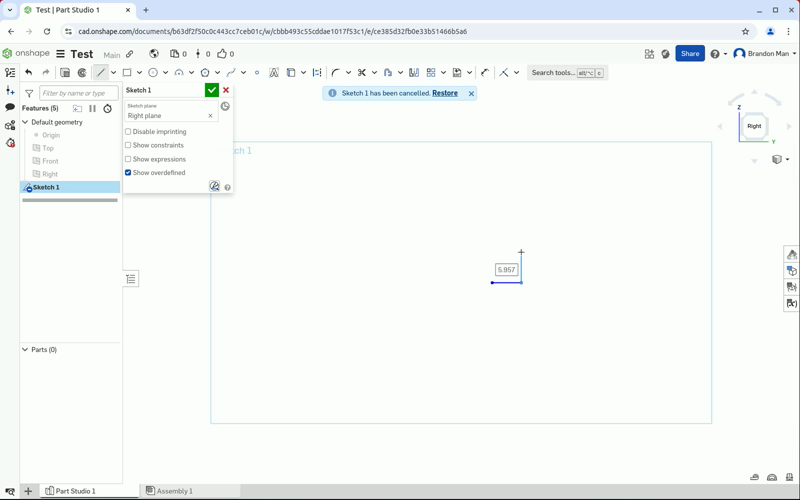
key_up(shift)
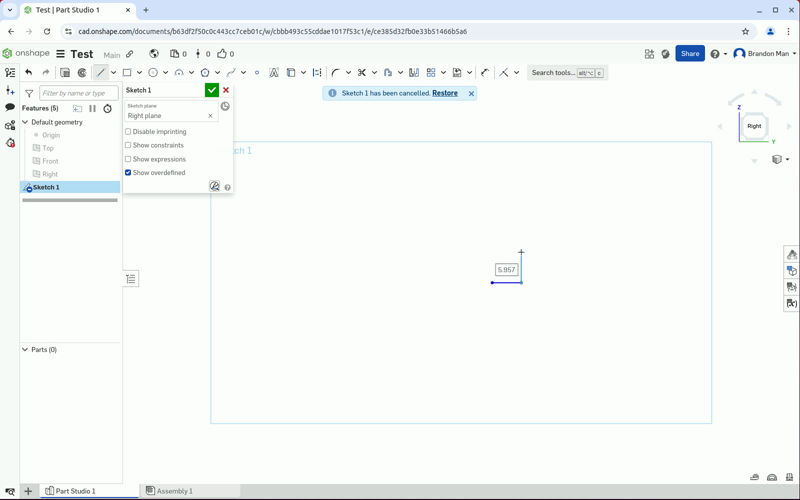
key_down(shift)
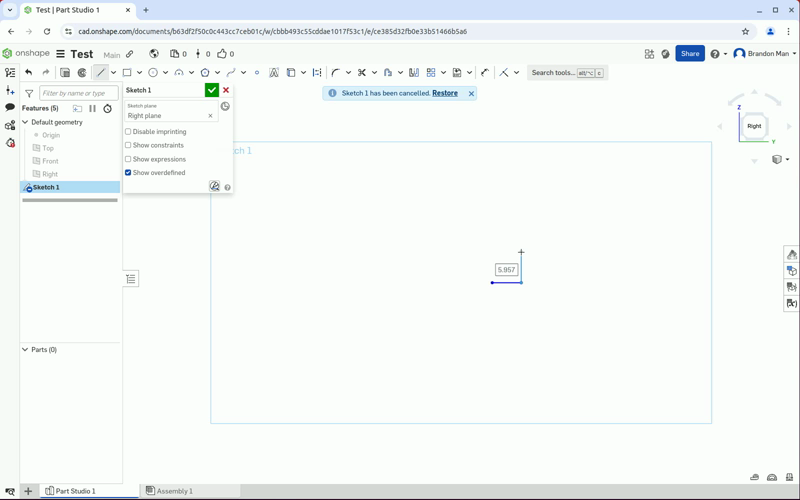
mouse_move(551, 251)
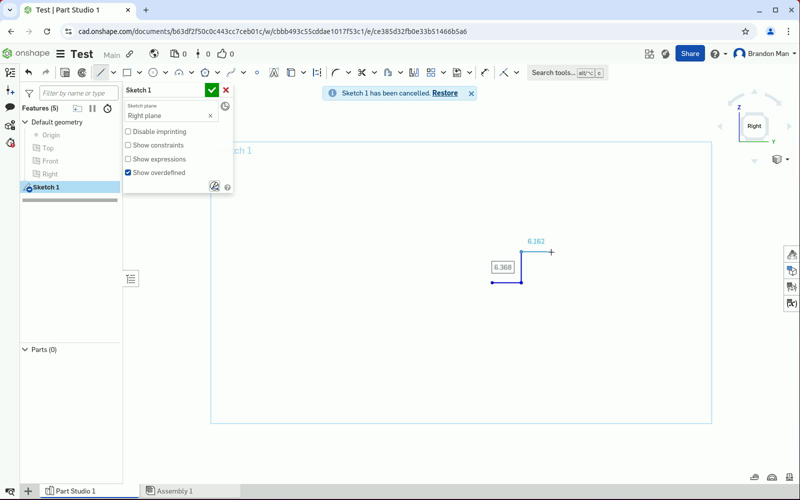
mouse_move(492, 251)
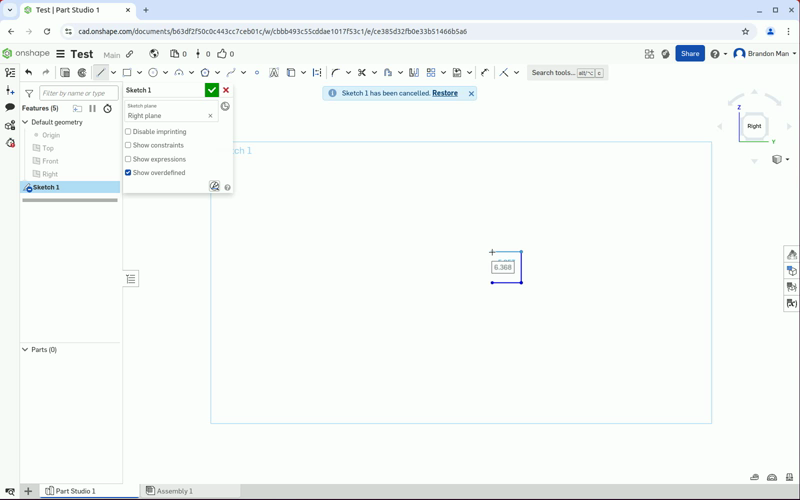
click(492, 251)
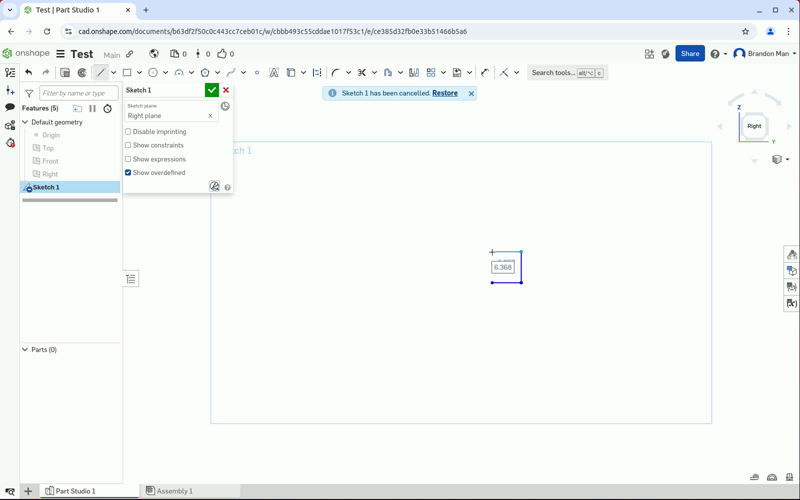
key_up(shift)
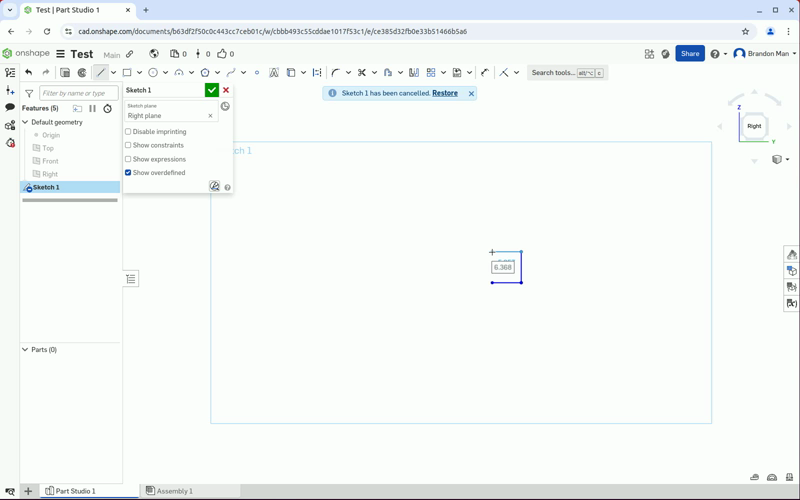
mouse_move(522, 251)
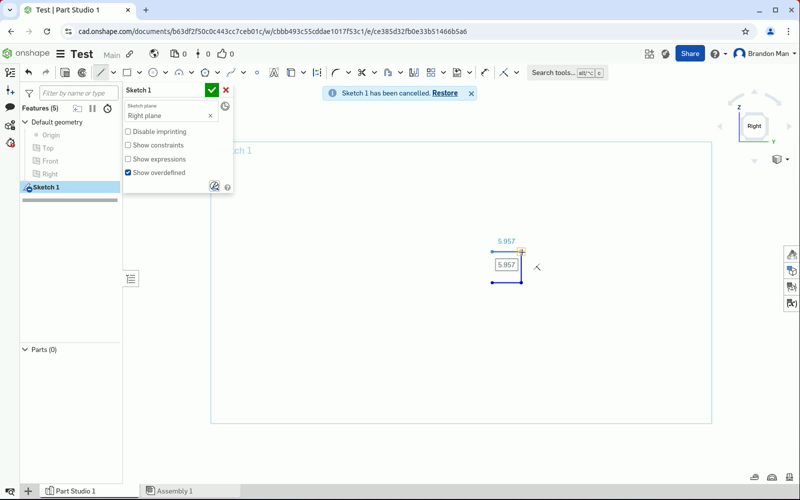
key_down(shift)
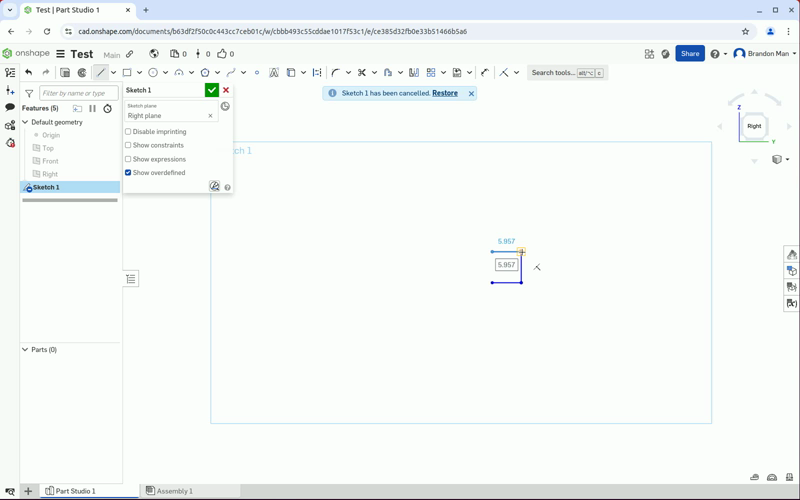
mouse_move(492, 282)
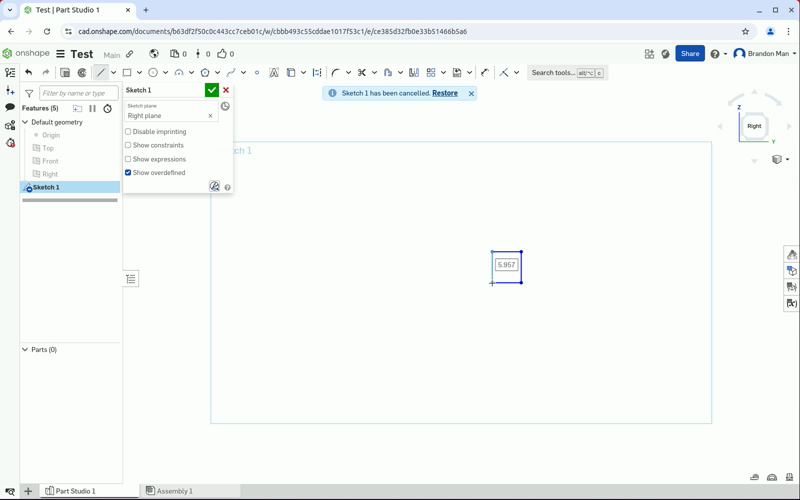
key_up(shift)
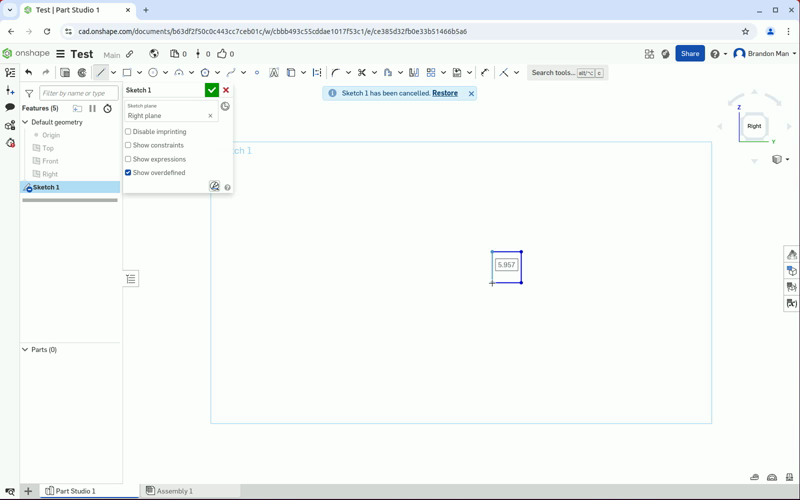
click(492, 282)
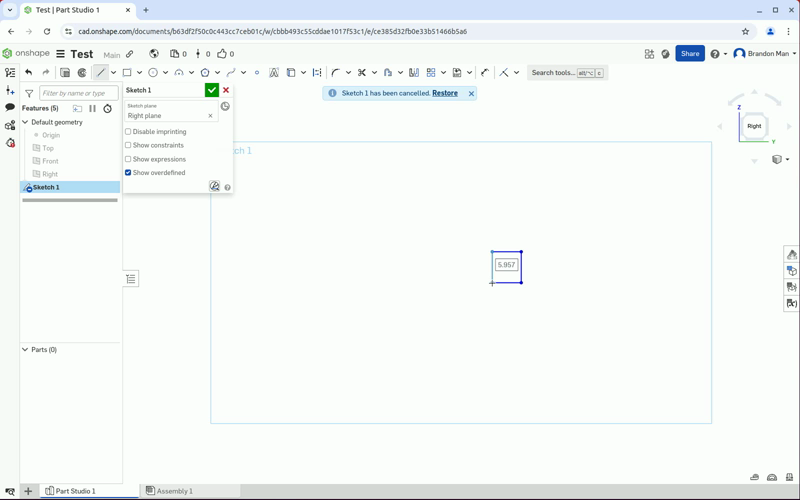
key(esc)
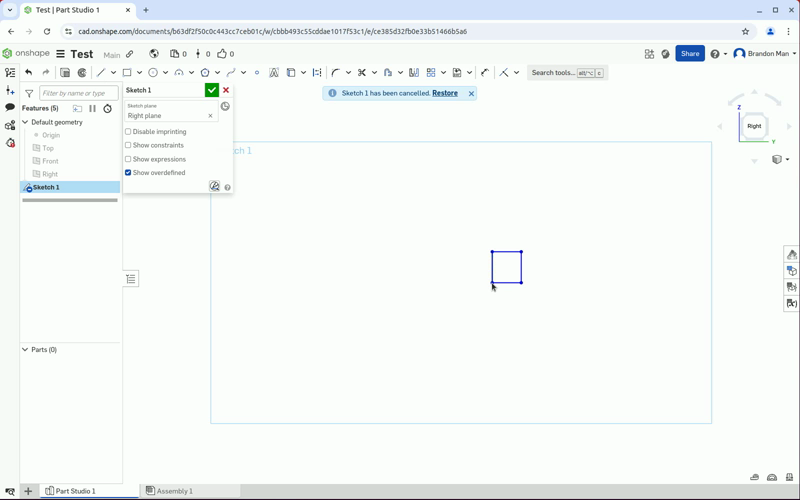
mouse_move(507, 277)
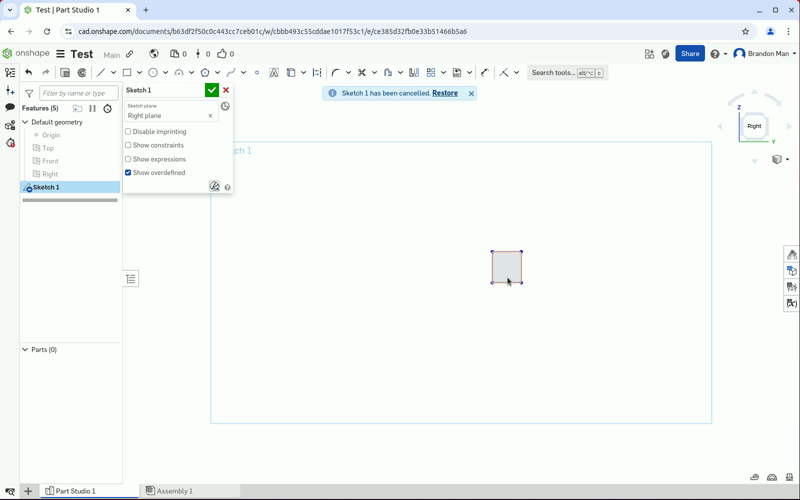
scroll(6)
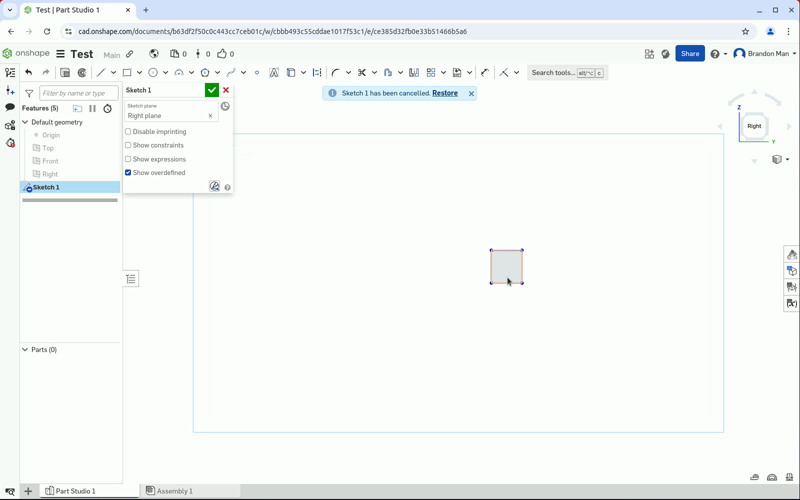
scroll(6)
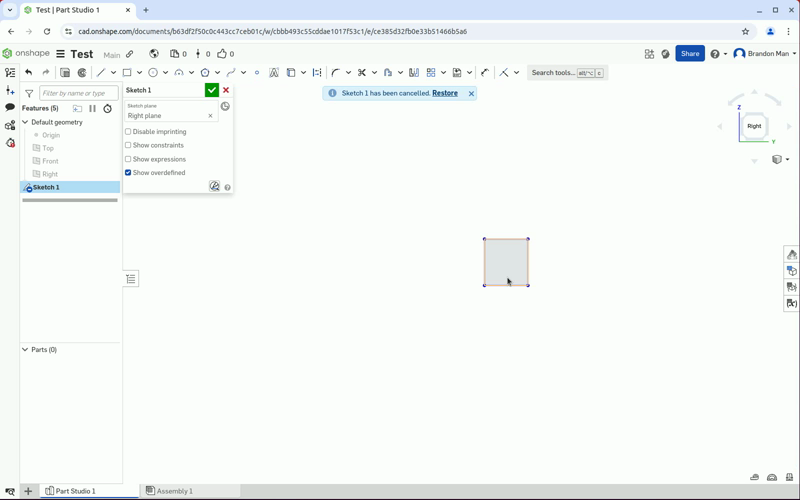
scroll(6)
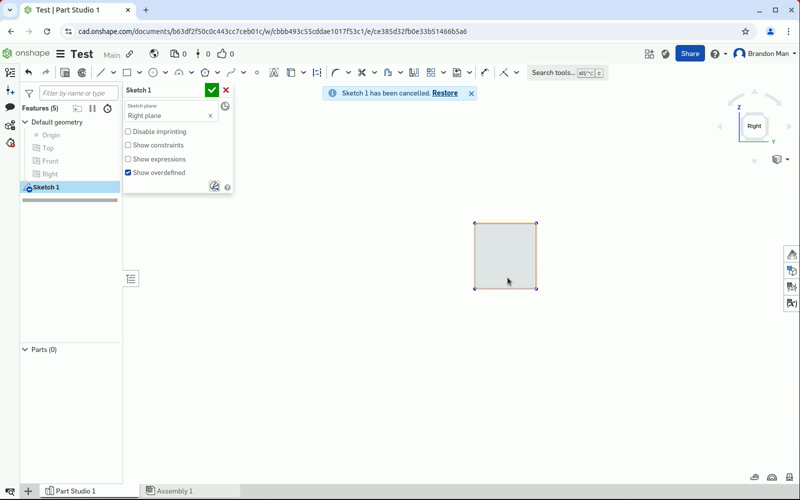
scroll(6)
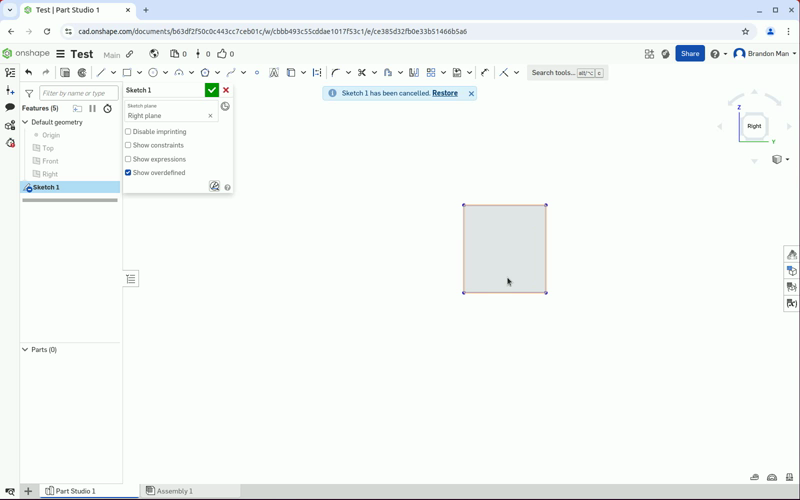
scroll(6)
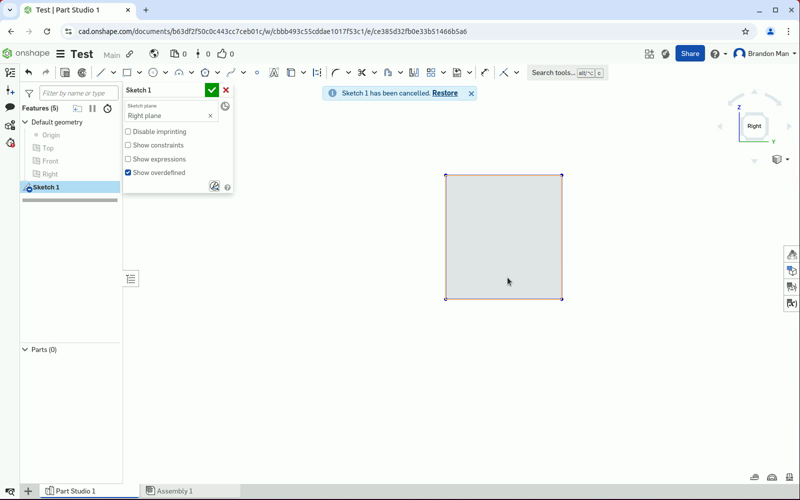
scroll(6)
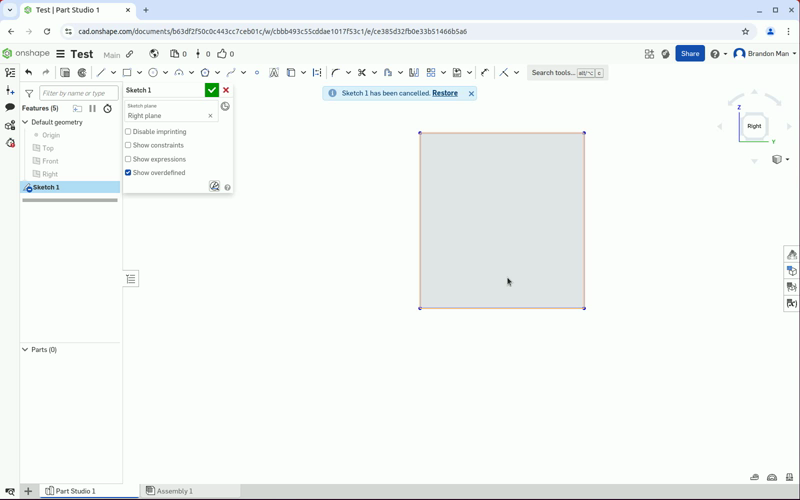
scroll(6)
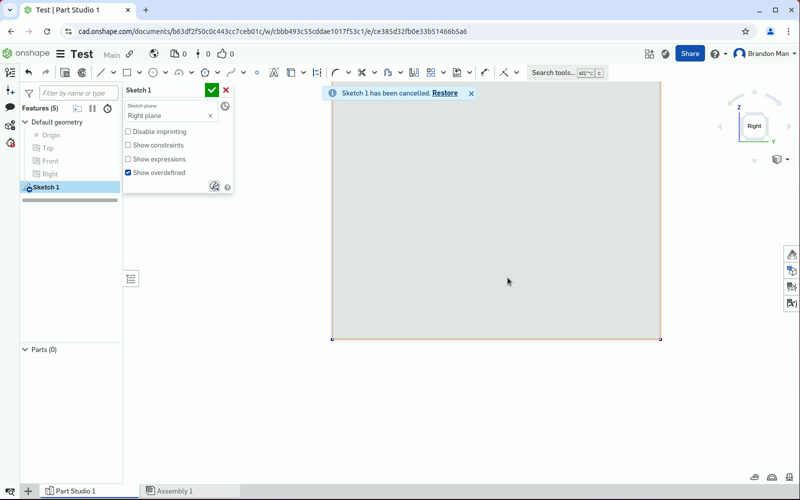
click(507, 277)
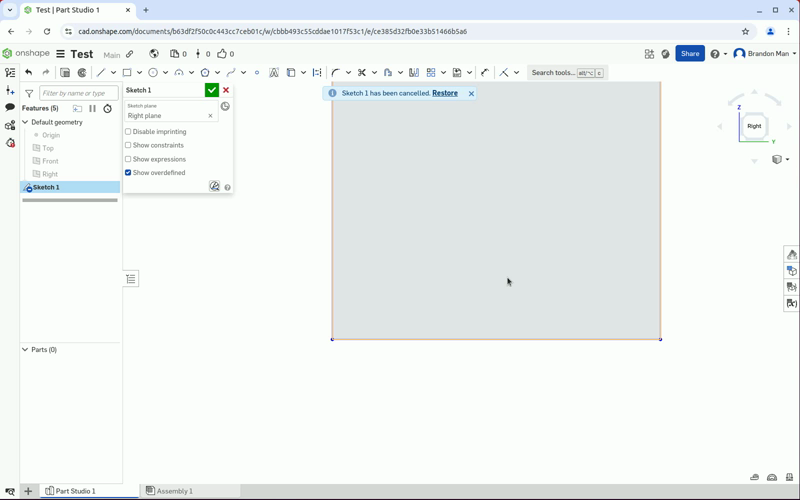
scroll(-6)
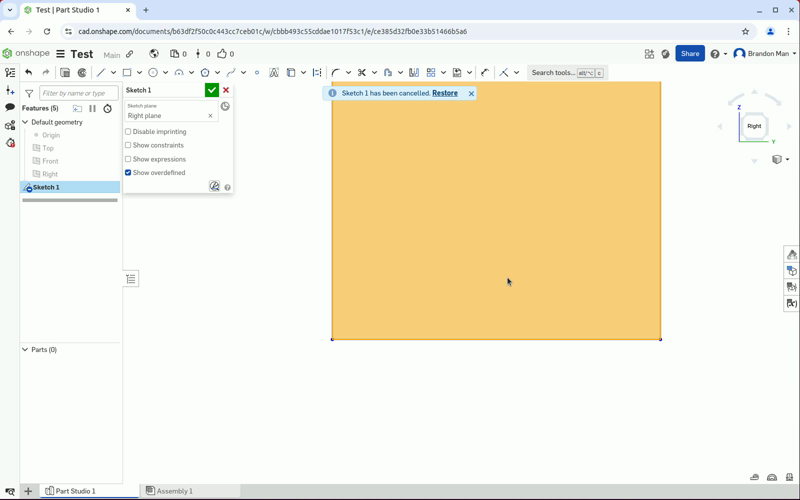
scroll(-6)
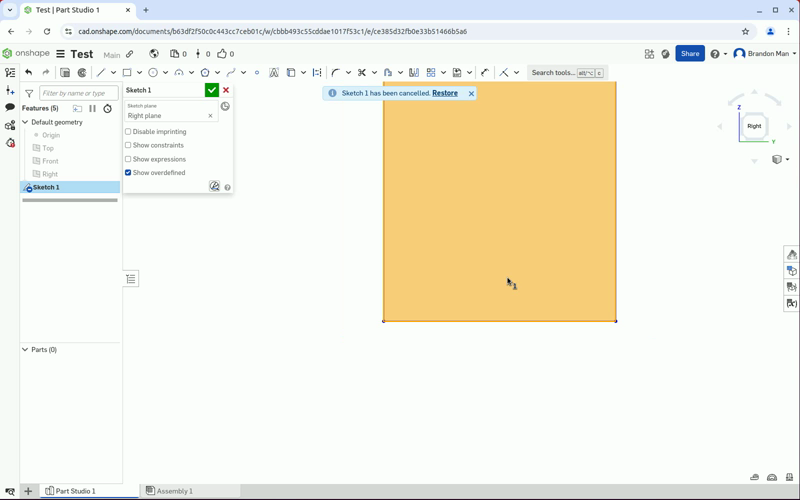
scroll(-6)
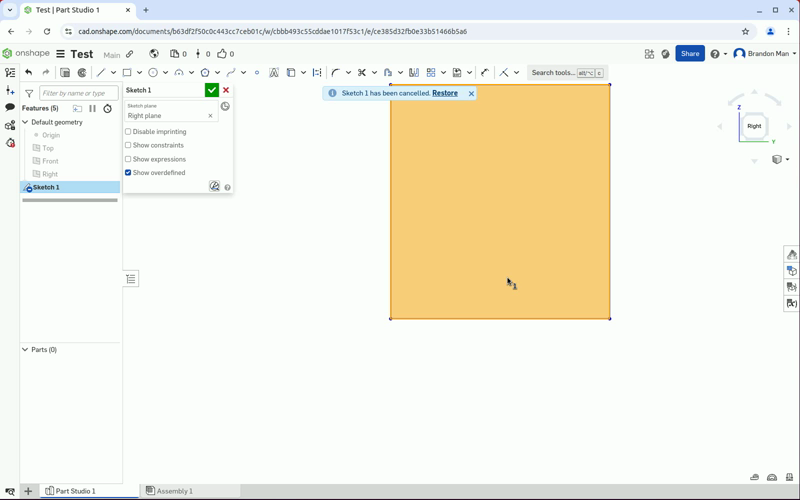
scroll(-6)
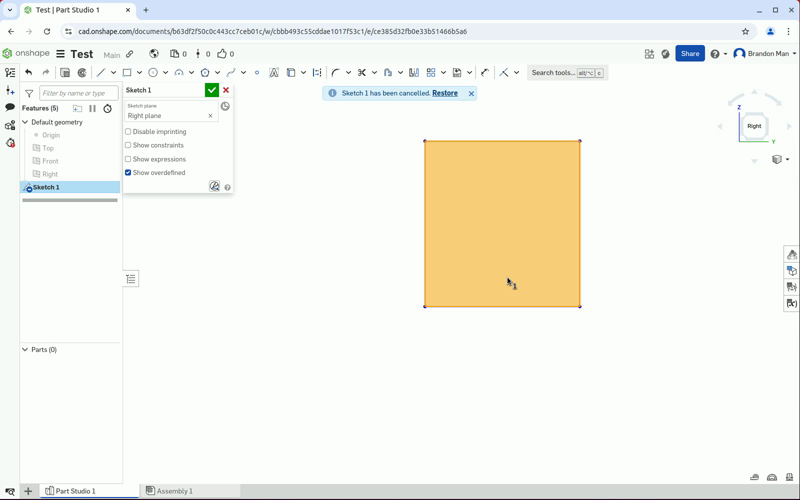
scroll(-6)
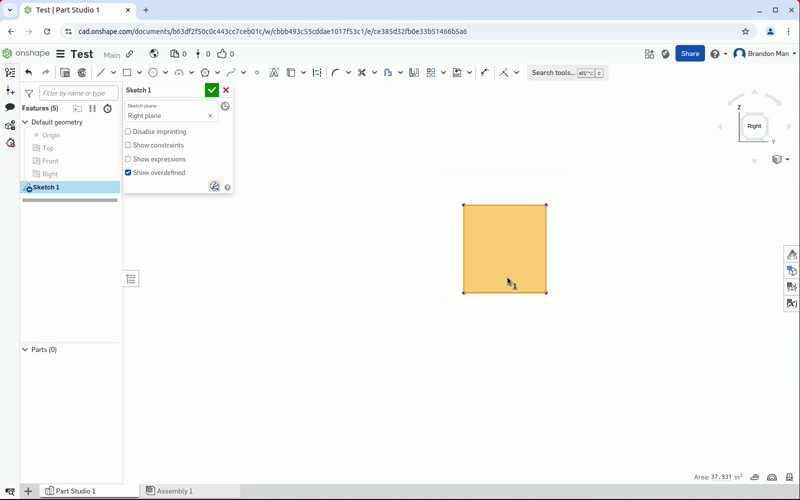
scroll(-6)
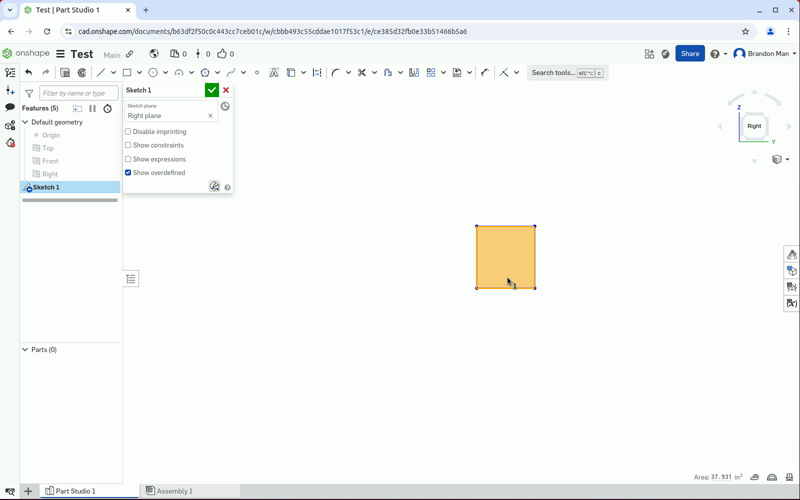
scroll(-6)
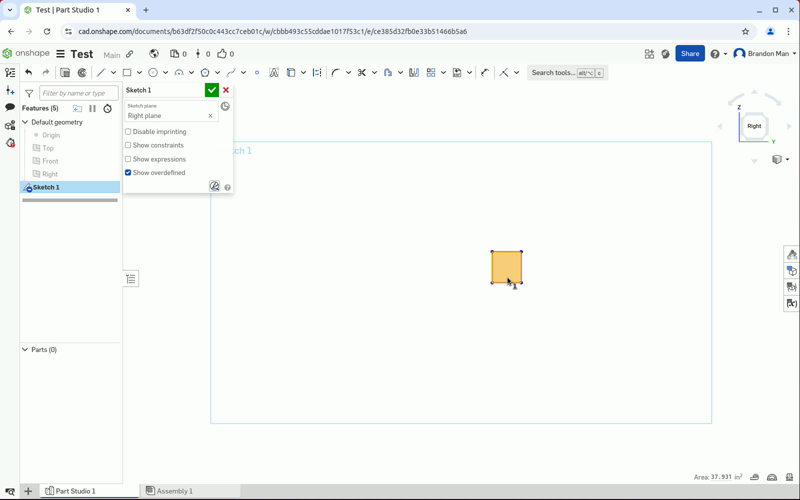
mouse_move(73, 352)
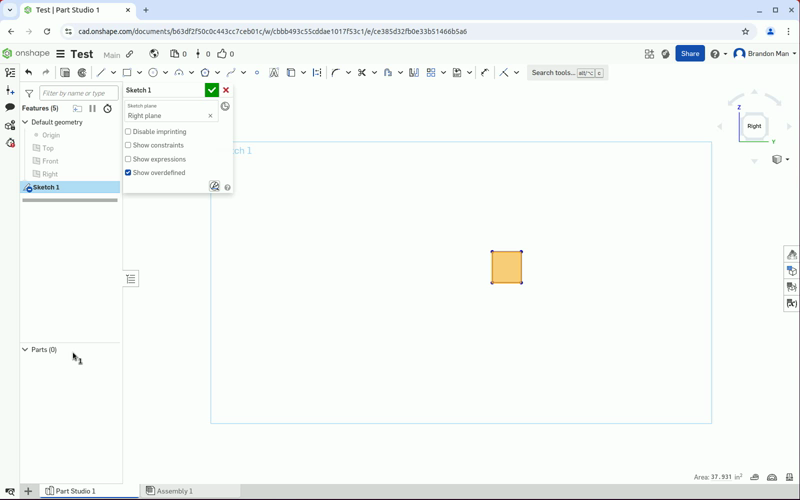
key(shift+y)
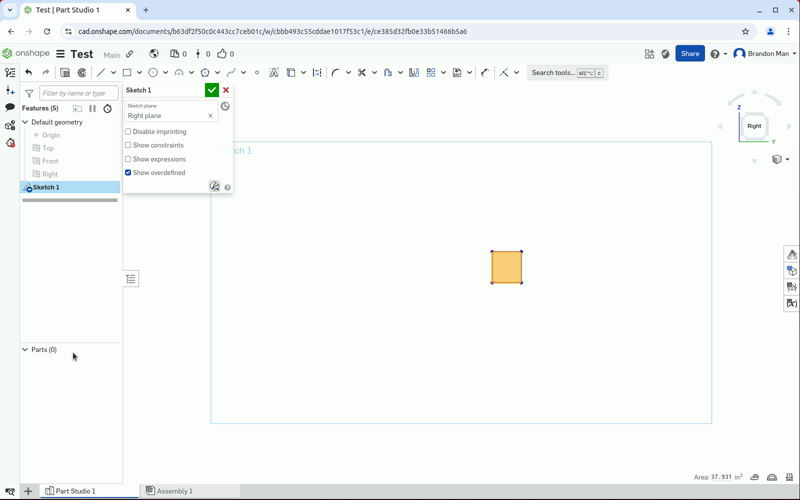
key(shift+e)
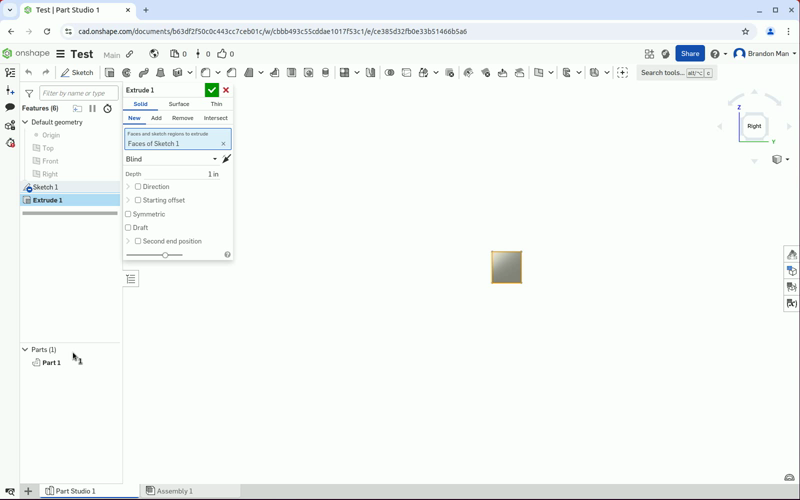
mouse_move(143, 106)
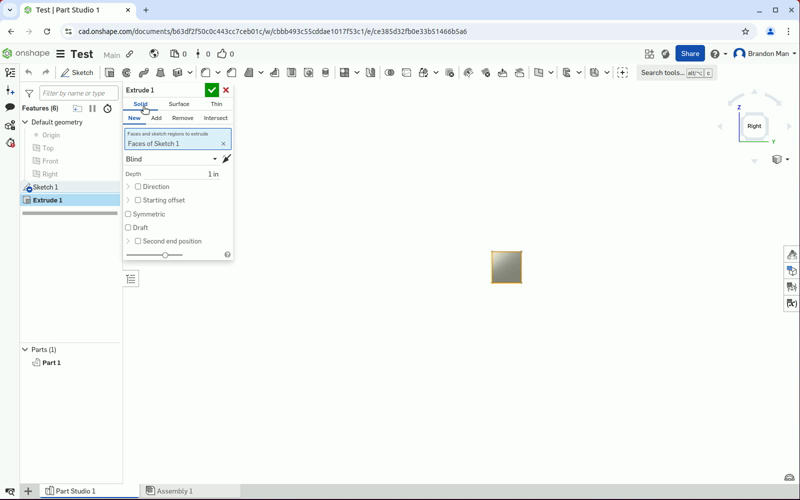
click(143, 106)
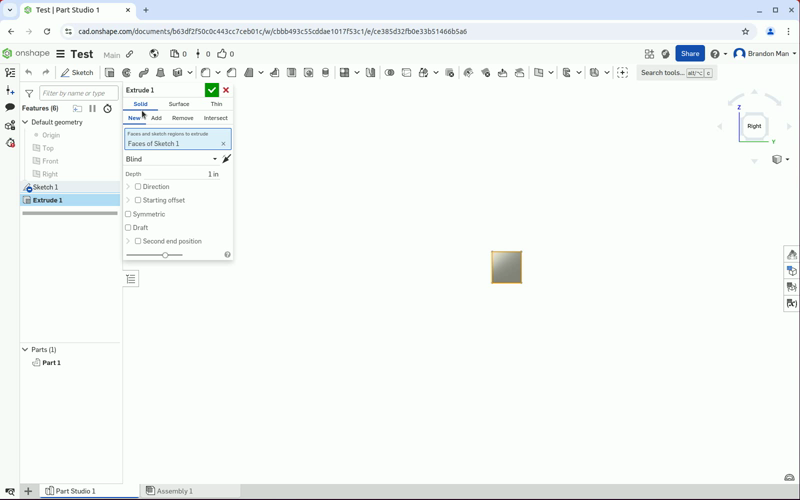
mouse_move(137, 120)
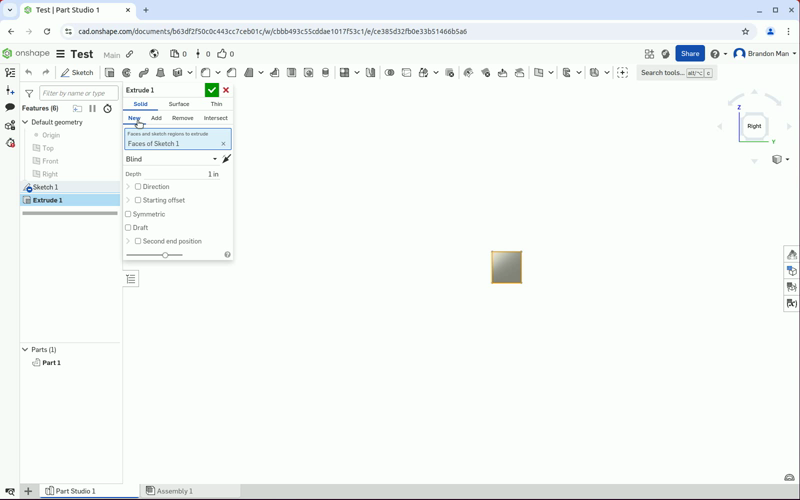
click(137, 120)
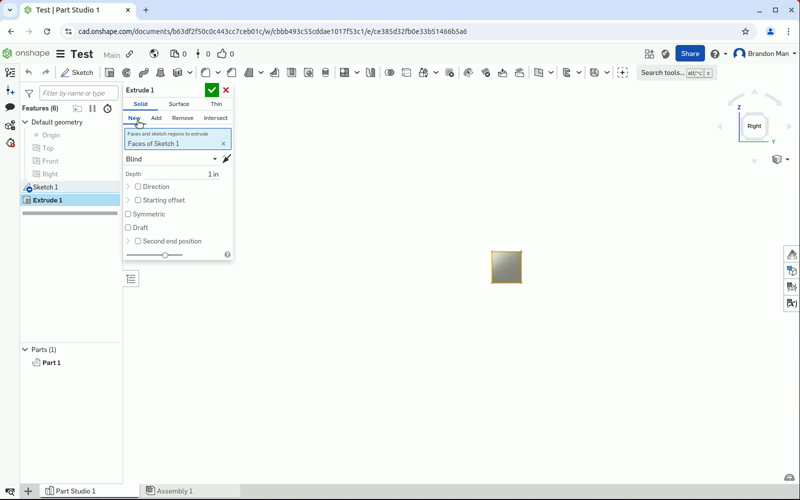
key(tab, 4)
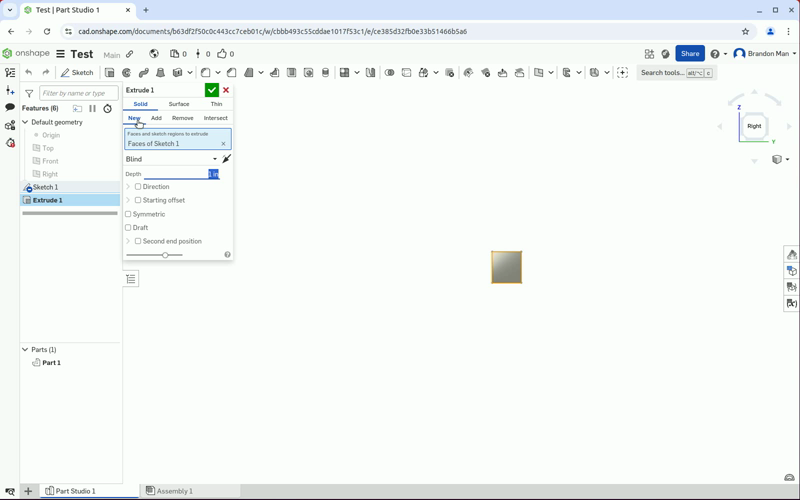
text(5.777)
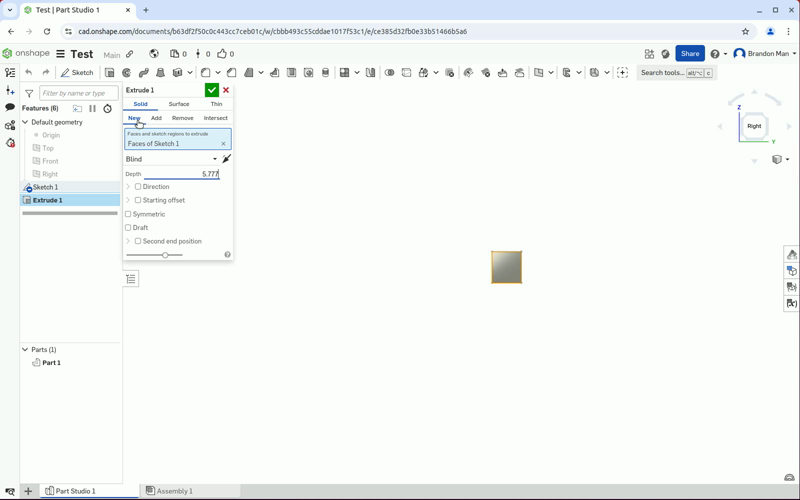
key(enter)
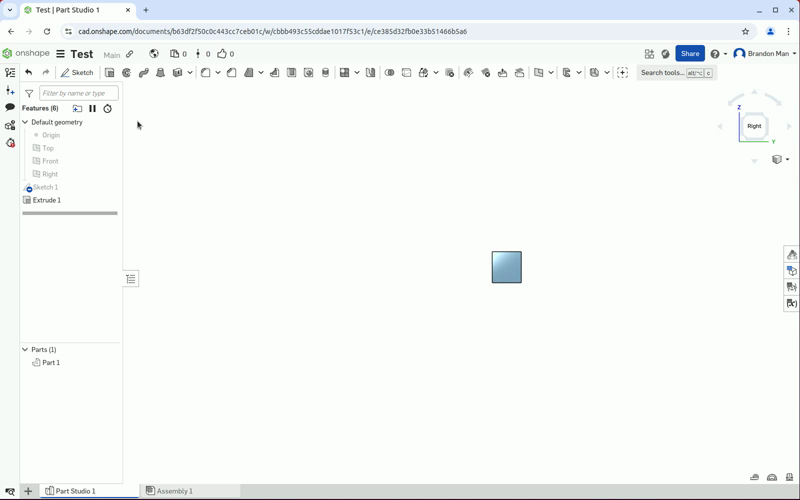
key(shift+h)
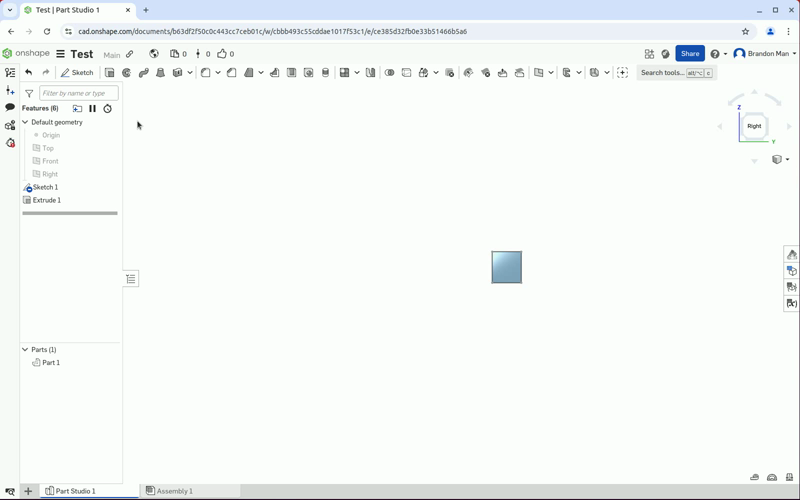
key(shift+h)
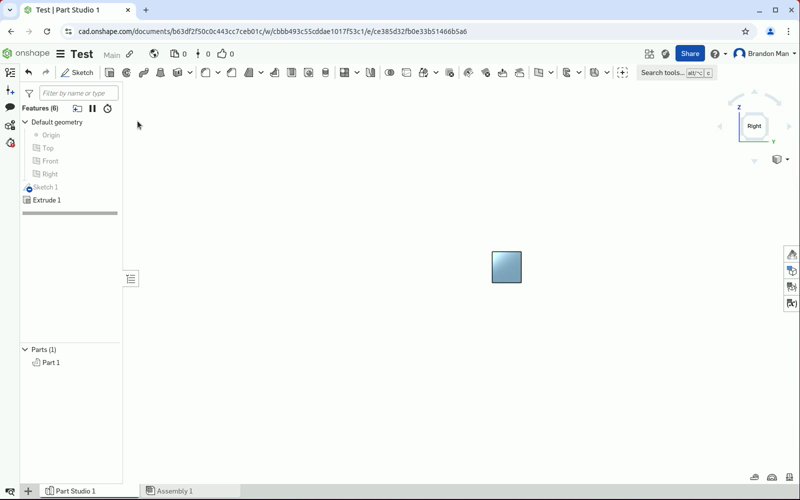
mouse_move(73, 189)
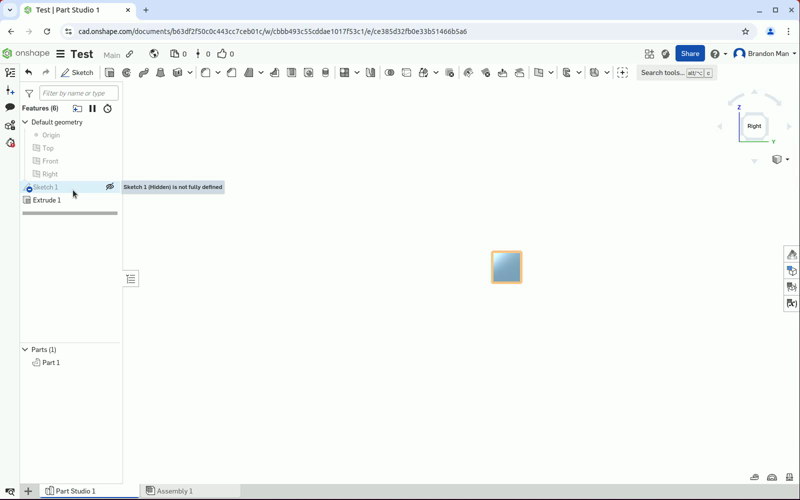
click(73, 189)
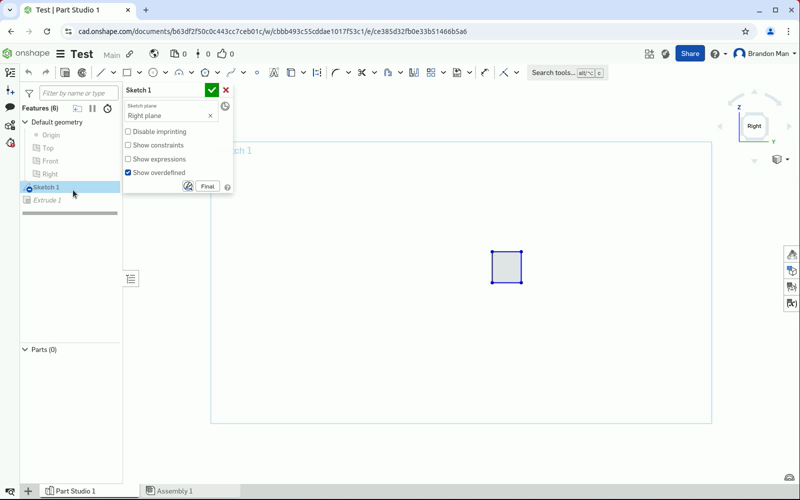
mouse_move(229, 92)
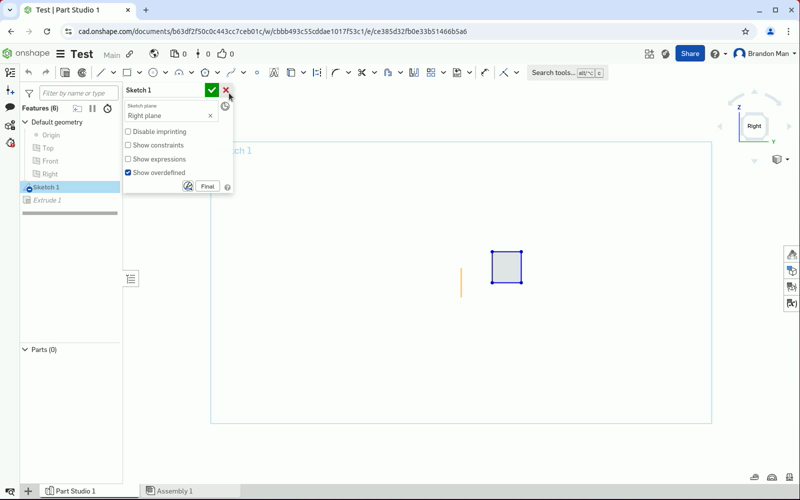
click(229, 92)
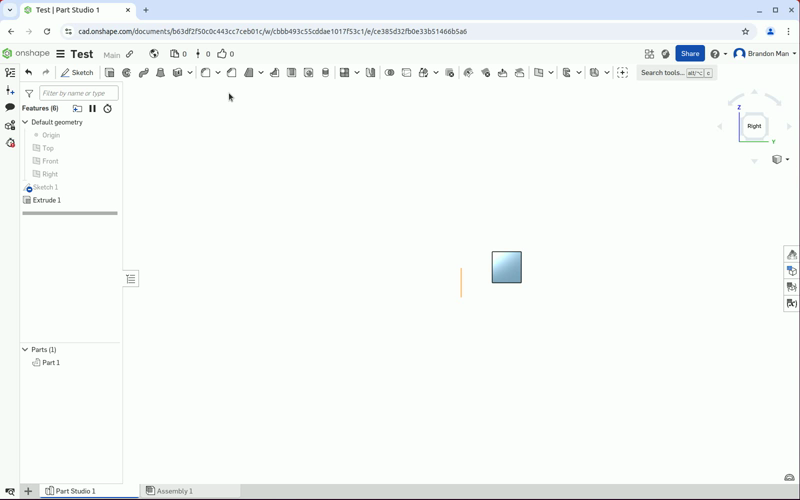
mouse_move(541, 75)
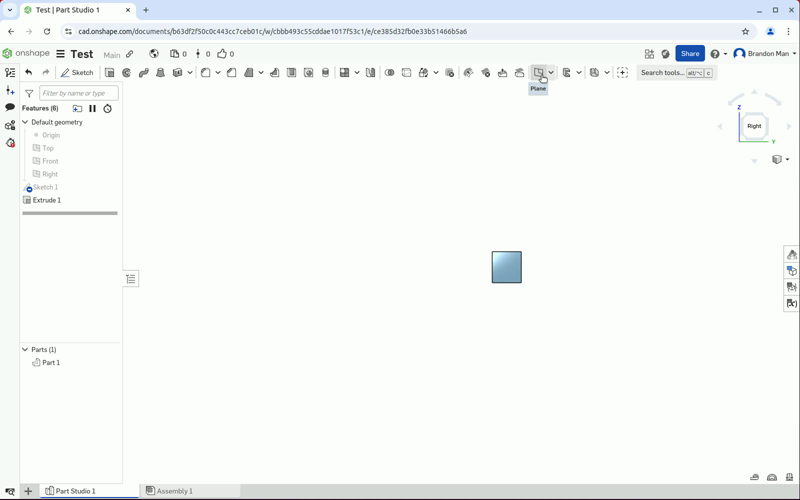
click(541, 75)
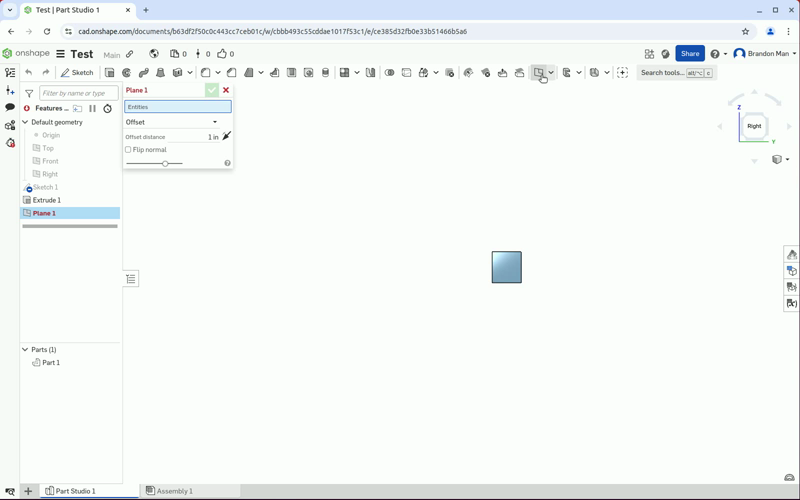
mouse_move(73, 176)
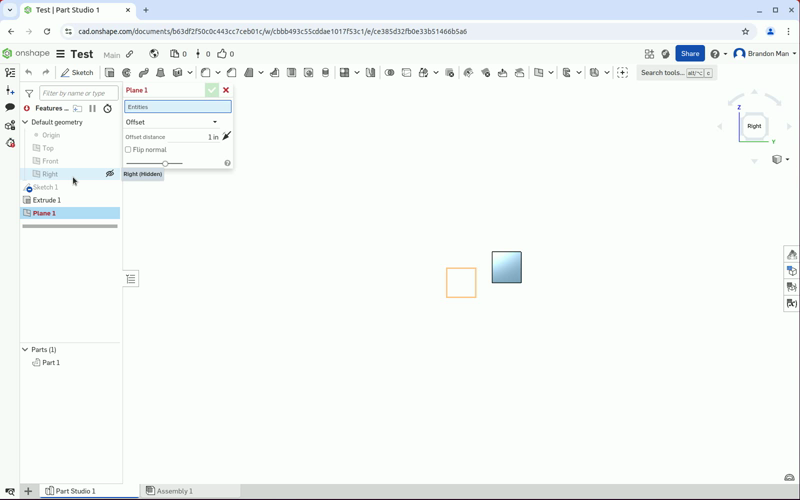
click(73, 176)
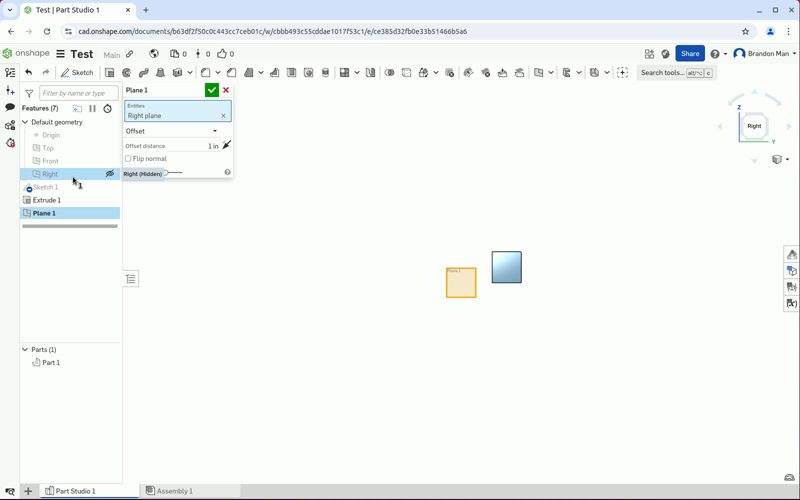
key(tab, 2)
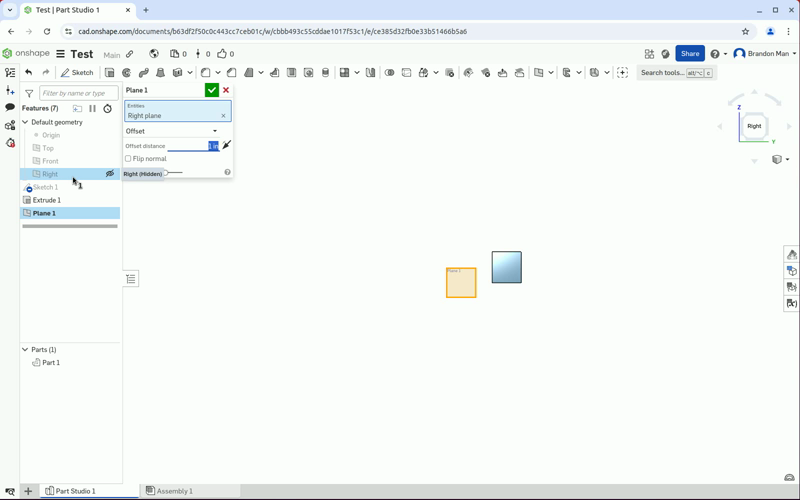
text(5.792)
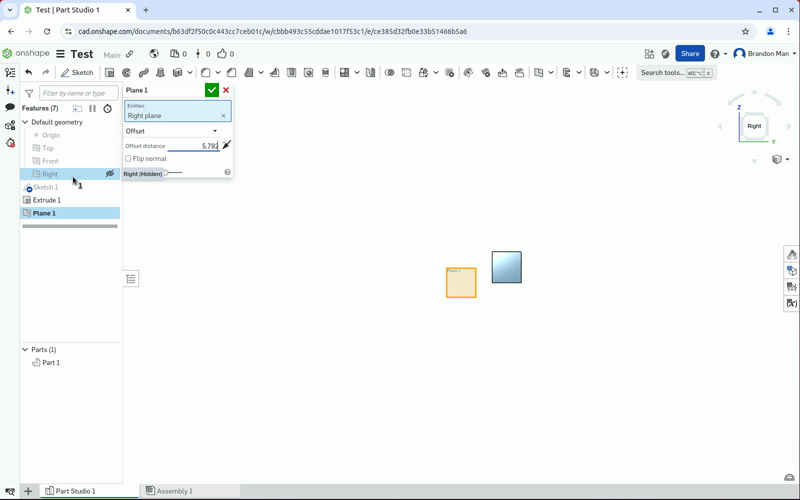
key(enter, 2)
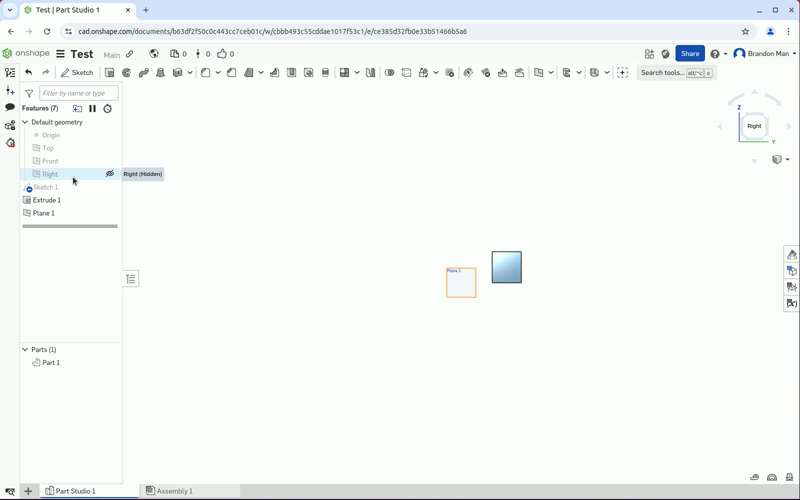
key(shift+s)
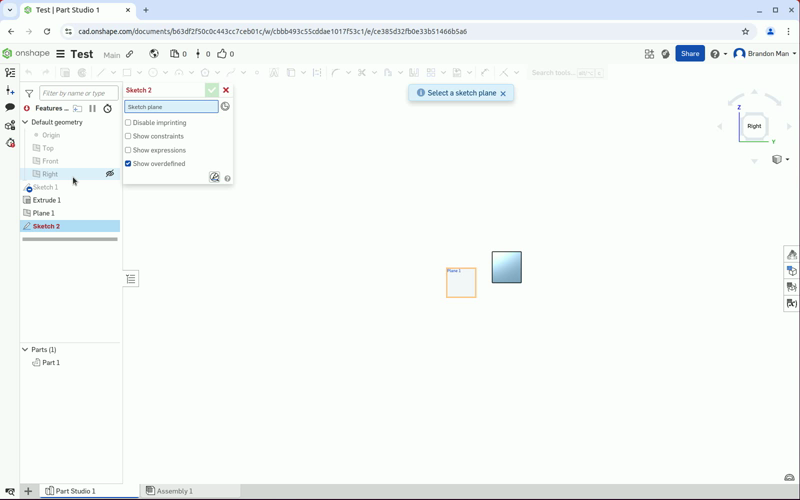
mouse_move(73, 215)
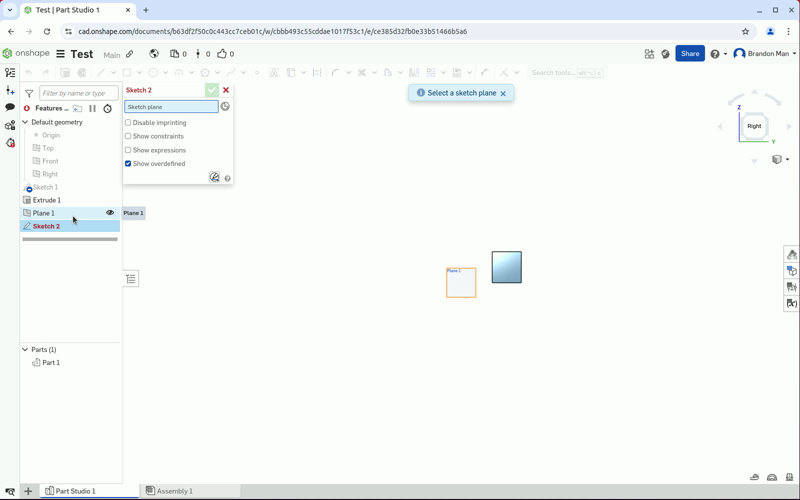
click(73, 215)
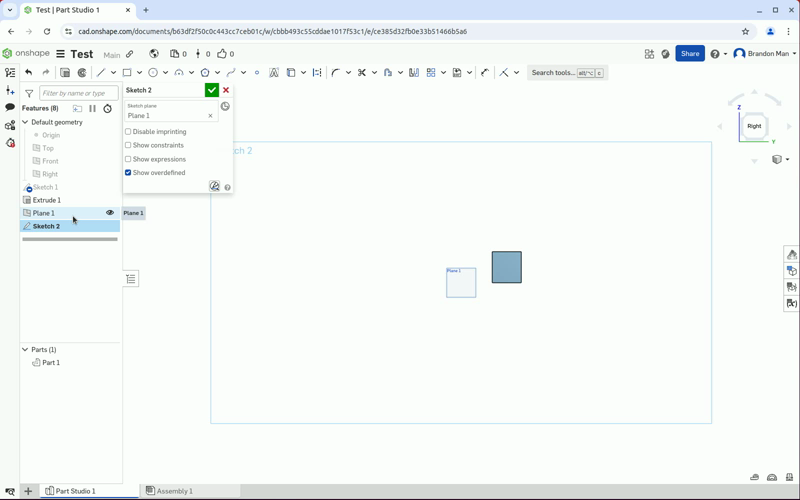
mouse_move(73, 352)
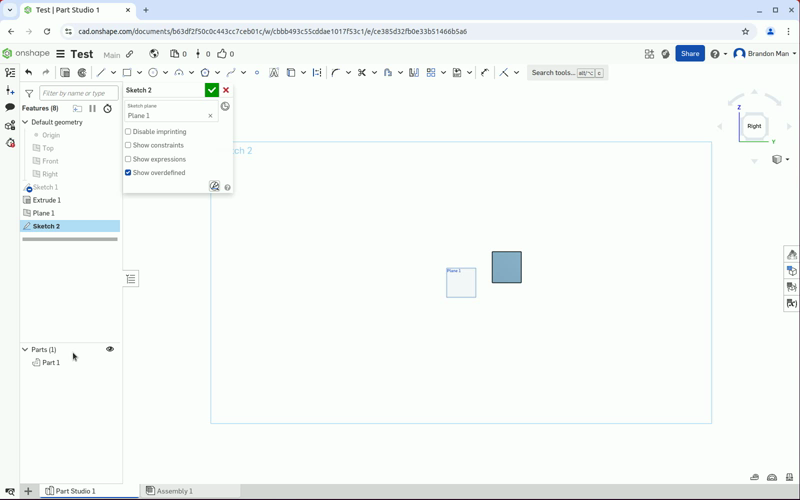
key(y)
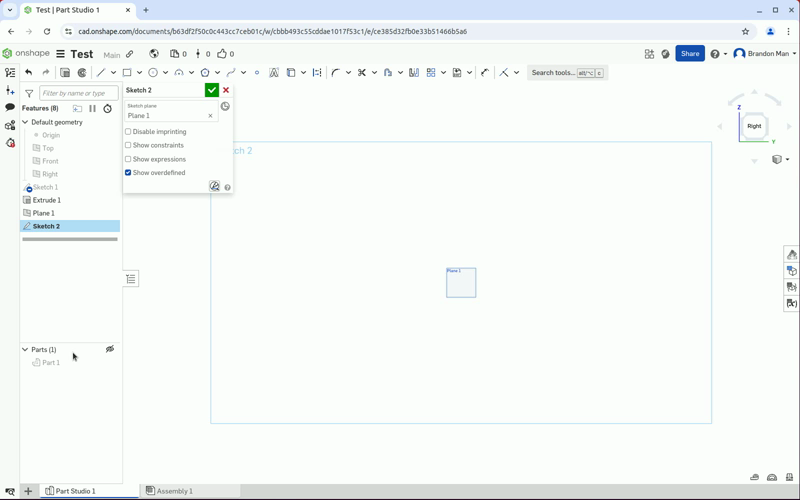
key(c)
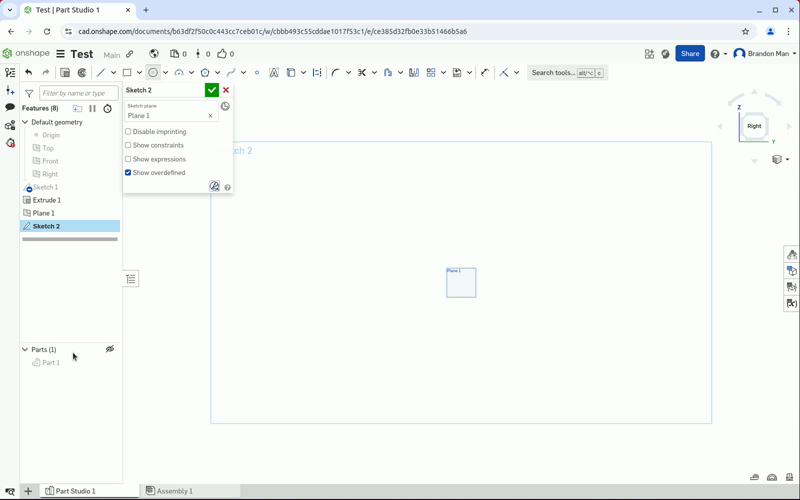
key_down(shift)
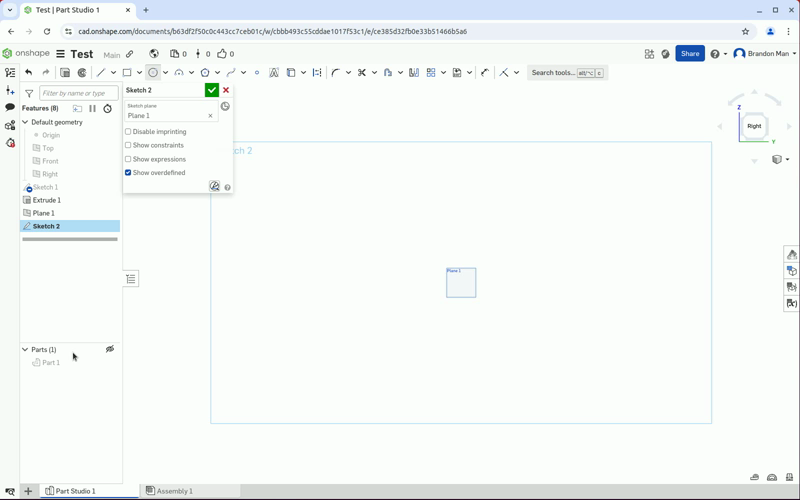
mouse_move(506, 267)
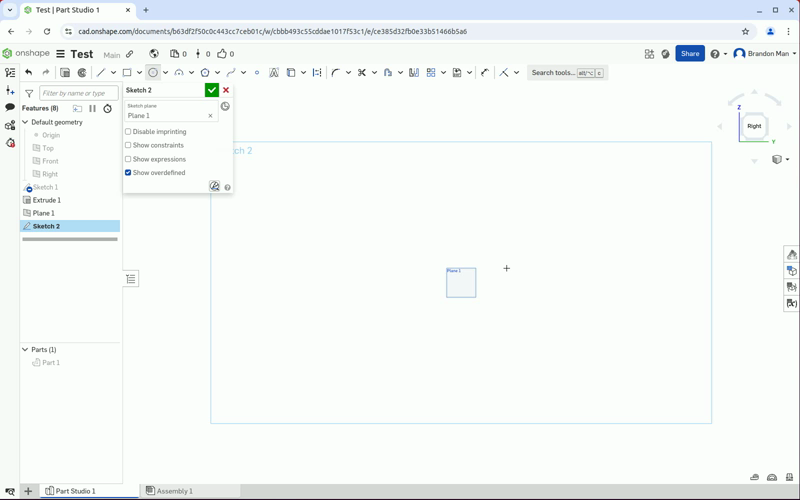
click(506, 267)
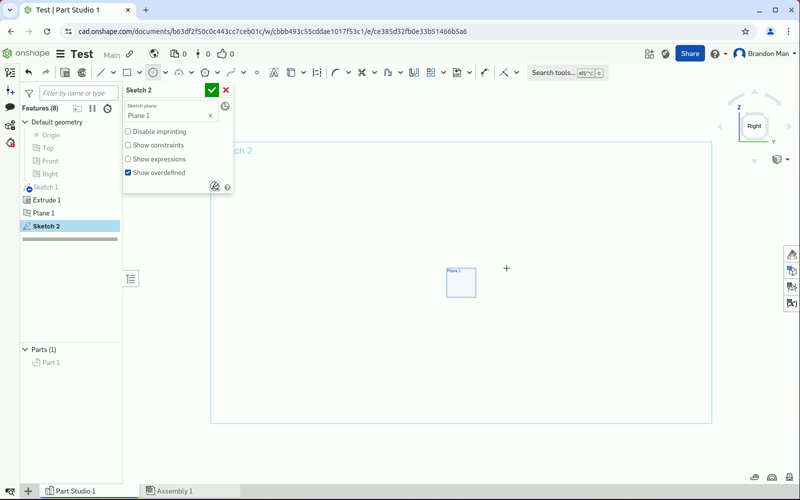
key_up(shift)
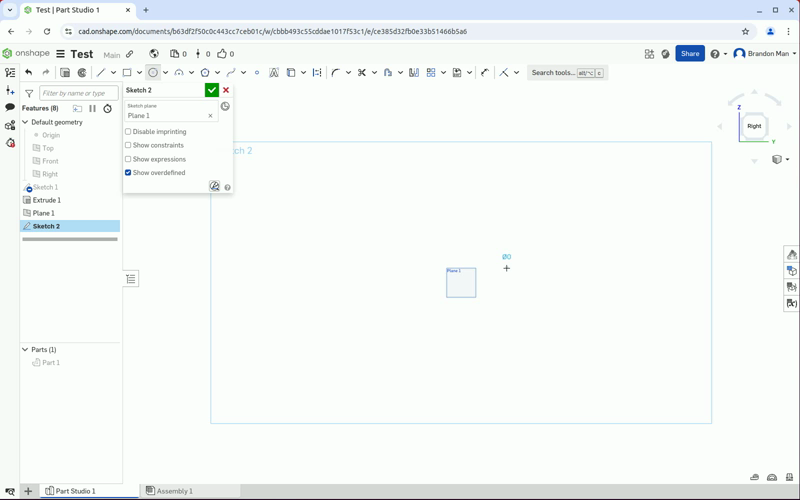
mouse_move(518, 267)
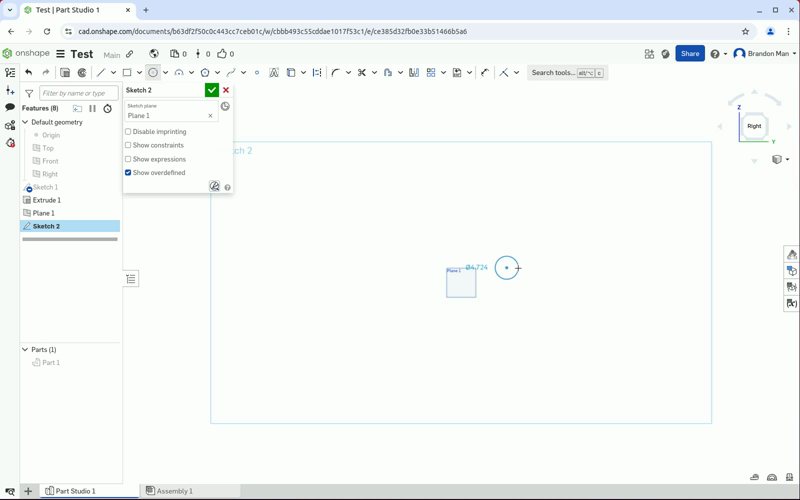
click(518, 267)
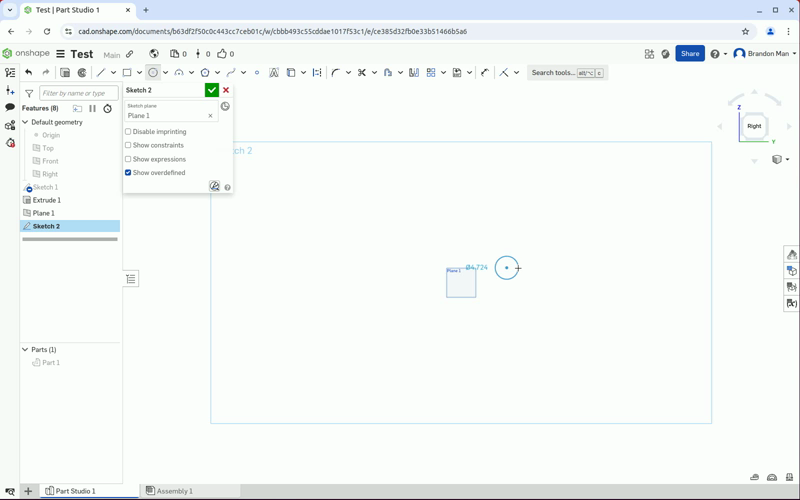
key(esc)
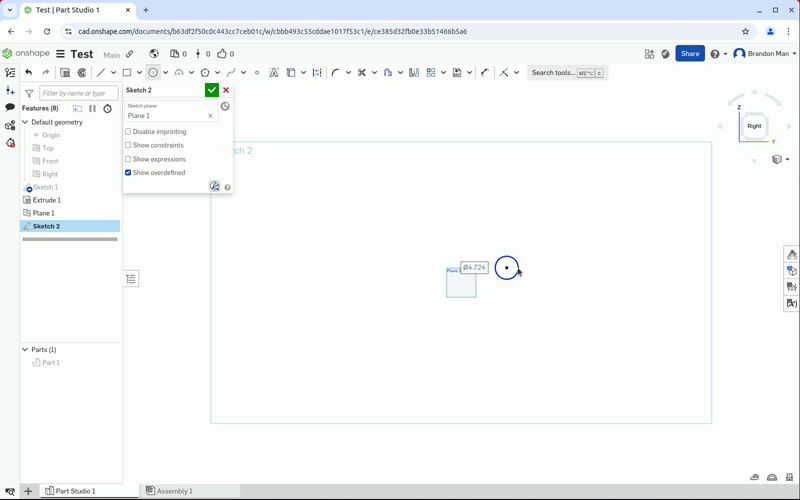
mouse_move(496, 269)
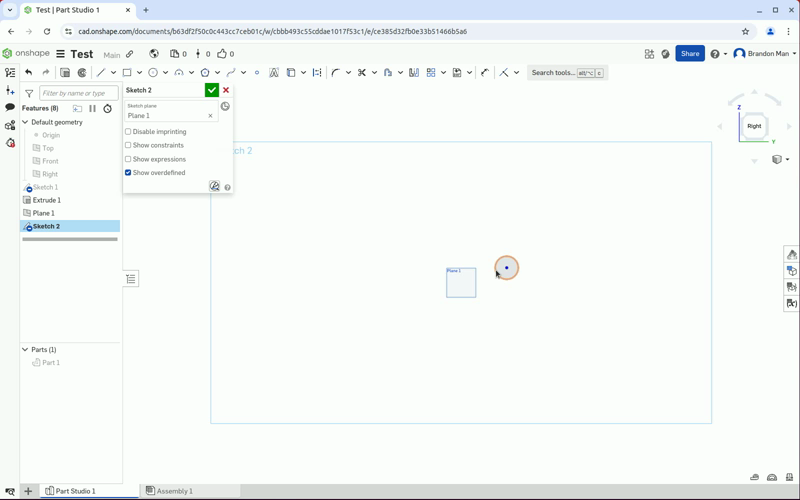
scroll(6)
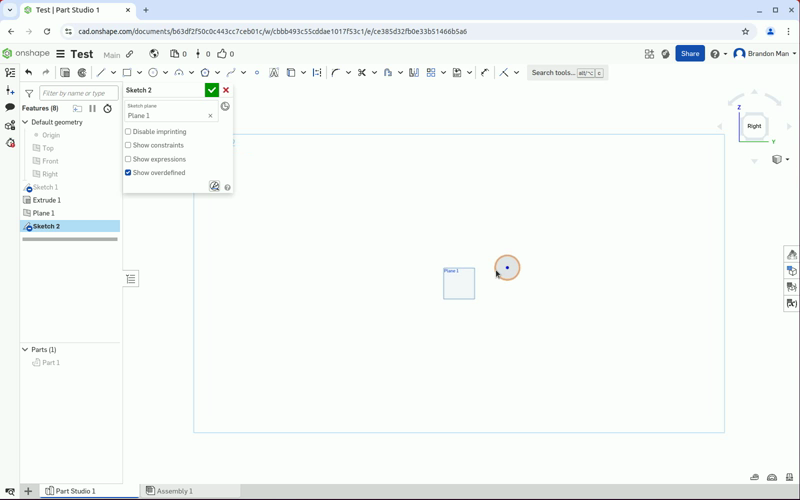
scroll(6)
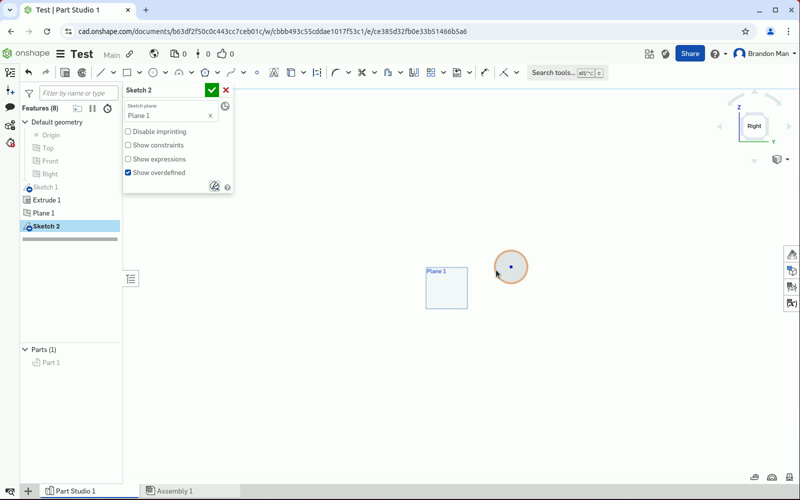
scroll(6)
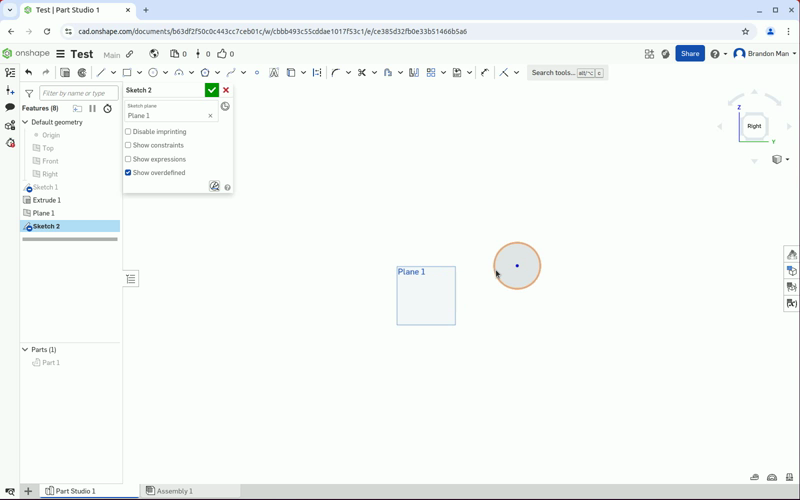
scroll(6)
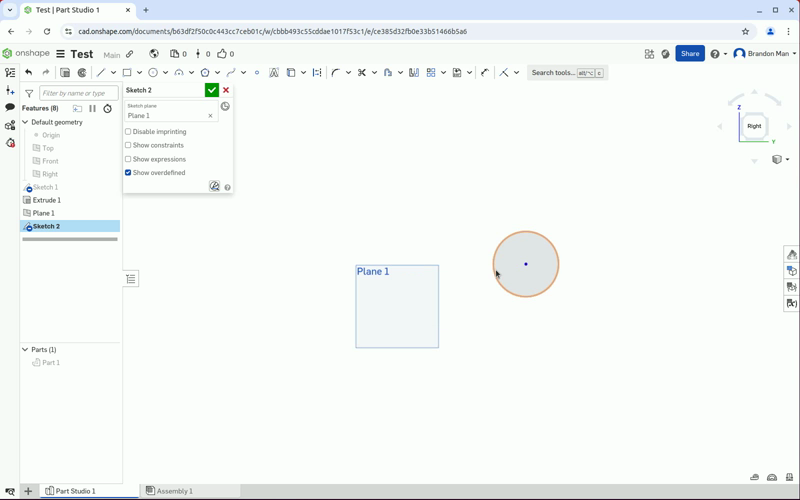
scroll(6)
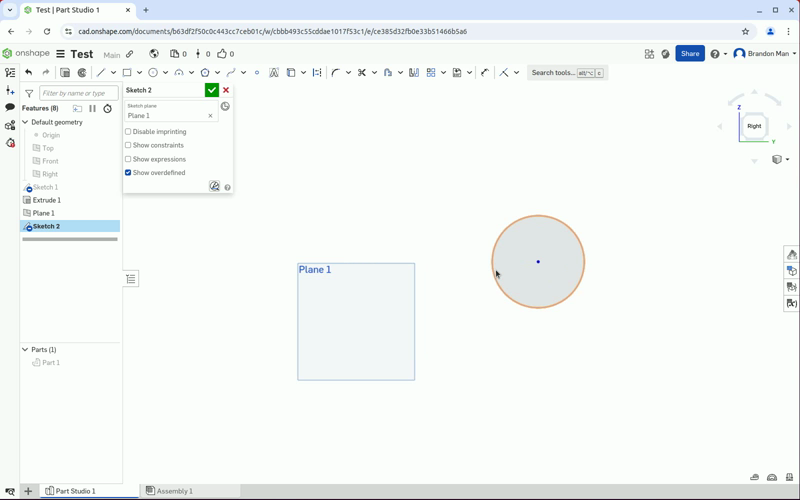
scroll(6)
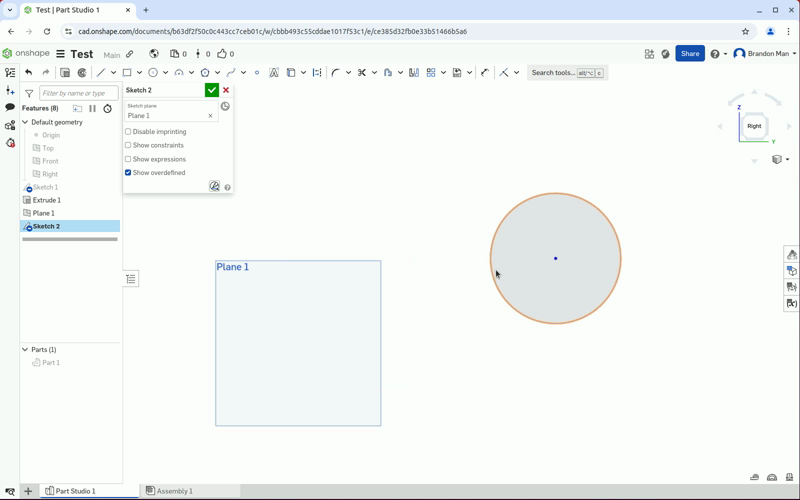
scroll(6)
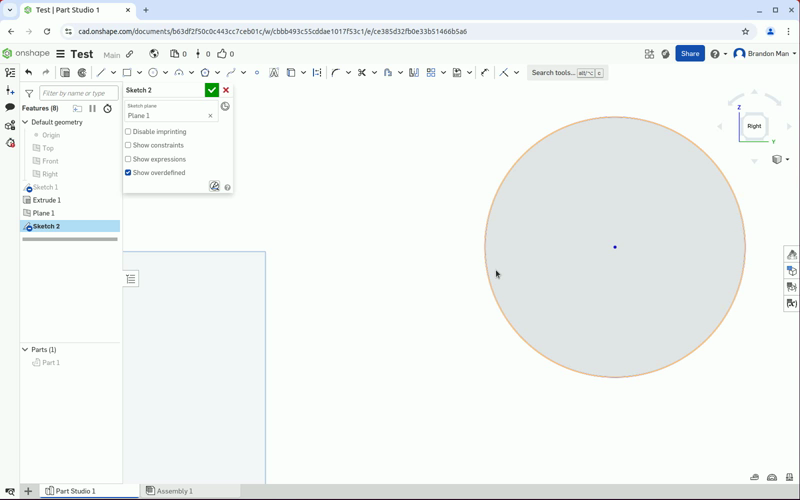
click(496, 269)
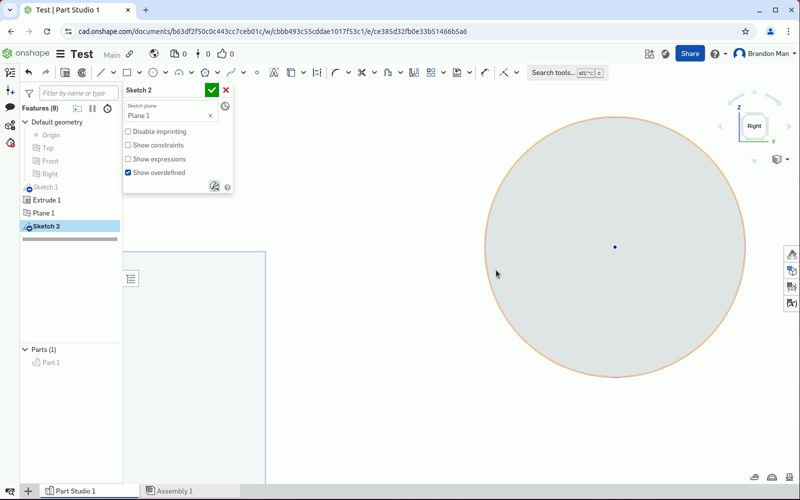
scroll(-6)
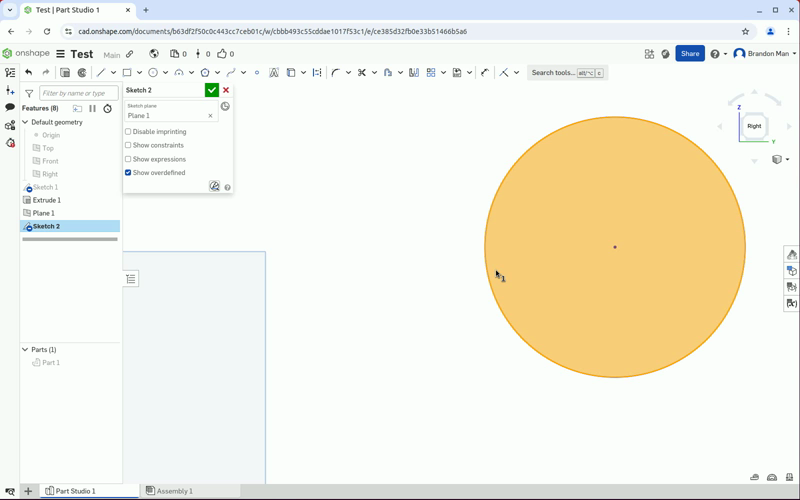
scroll(-6)
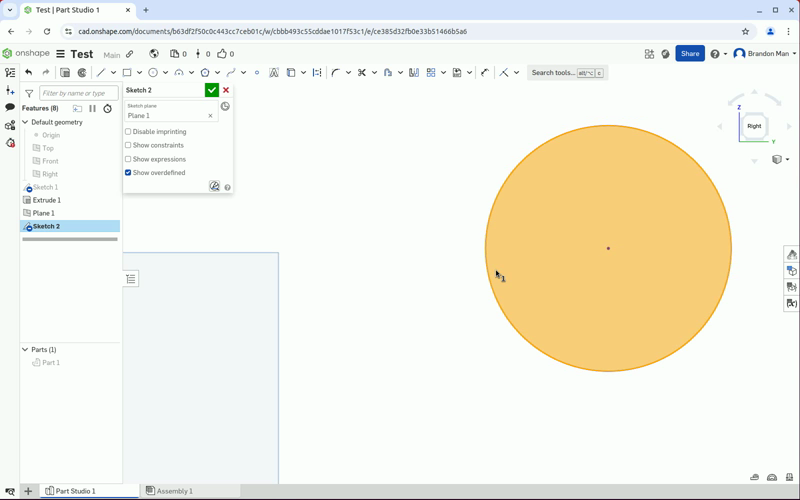
scroll(-6)
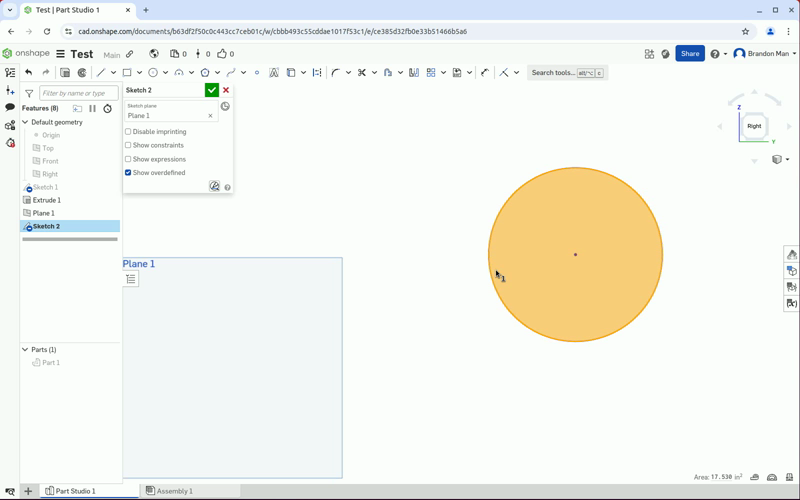
scroll(-6)
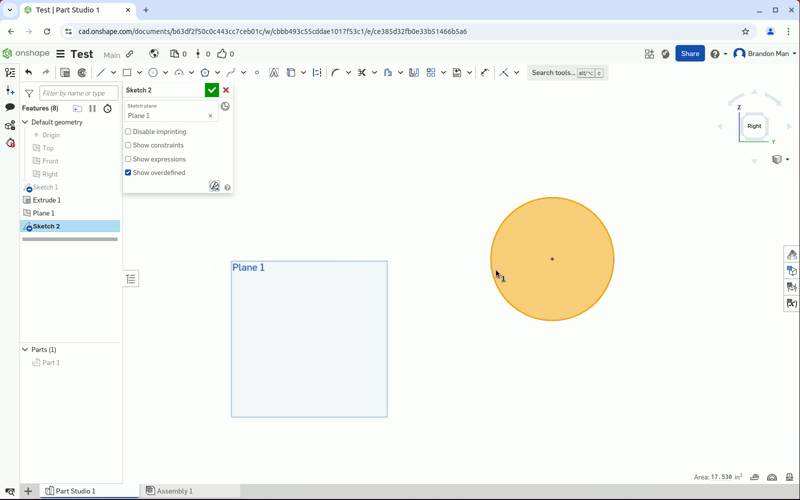
scroll(-6)
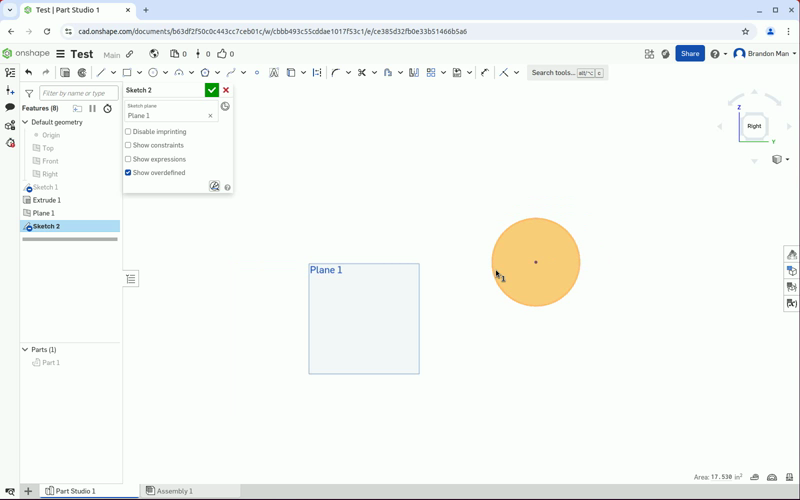
scroll(-6)
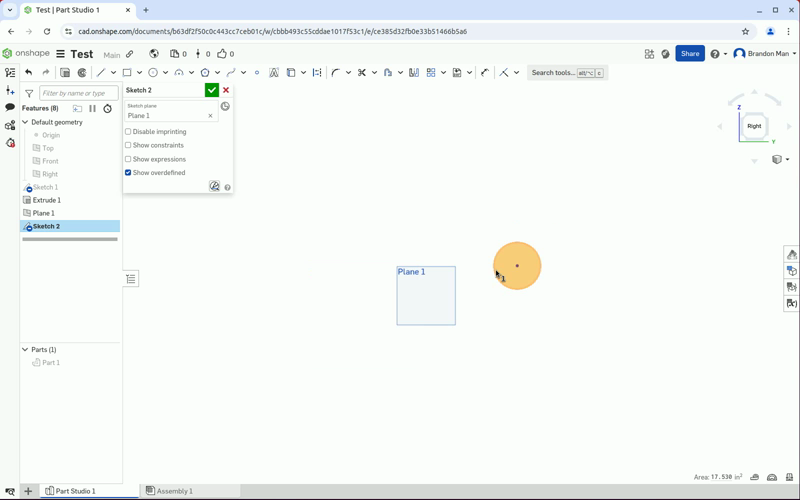
scroll(-6)
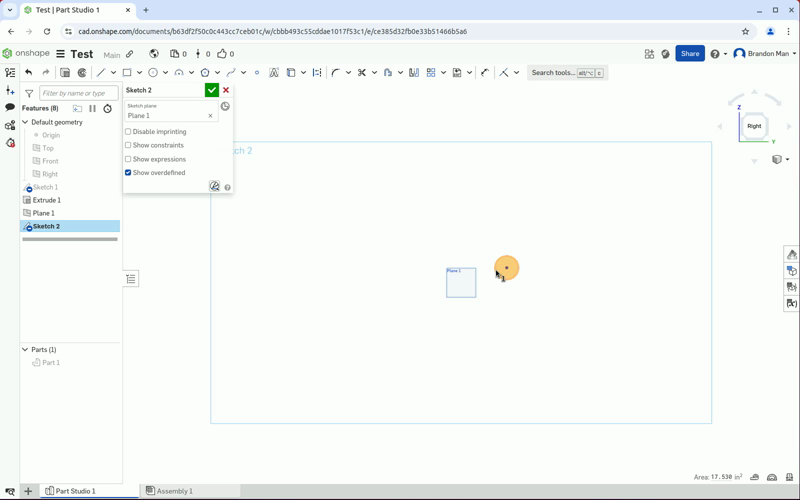
mouse_move(73, 352)
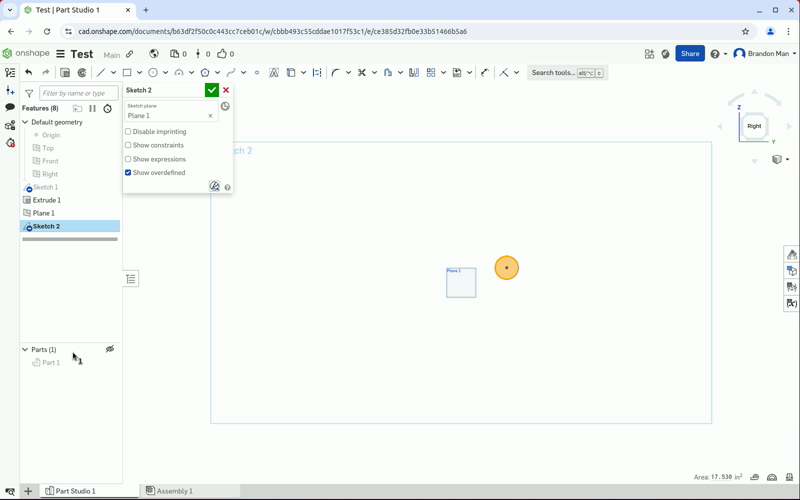
key(shift+y)
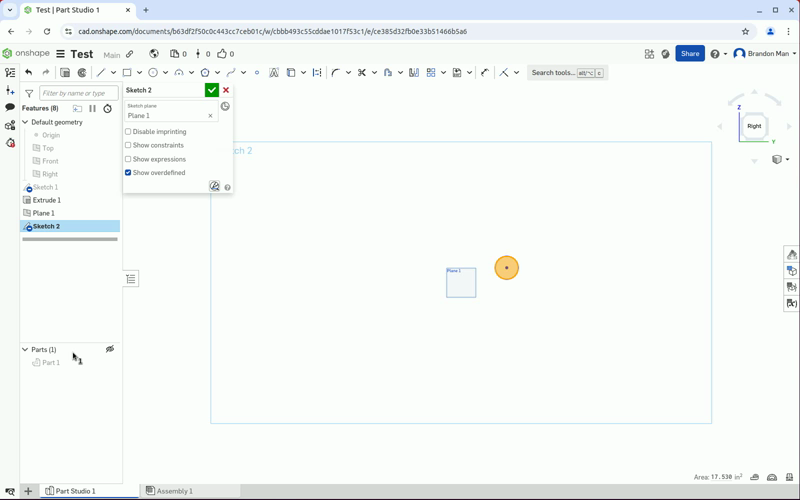
key(shift+e)
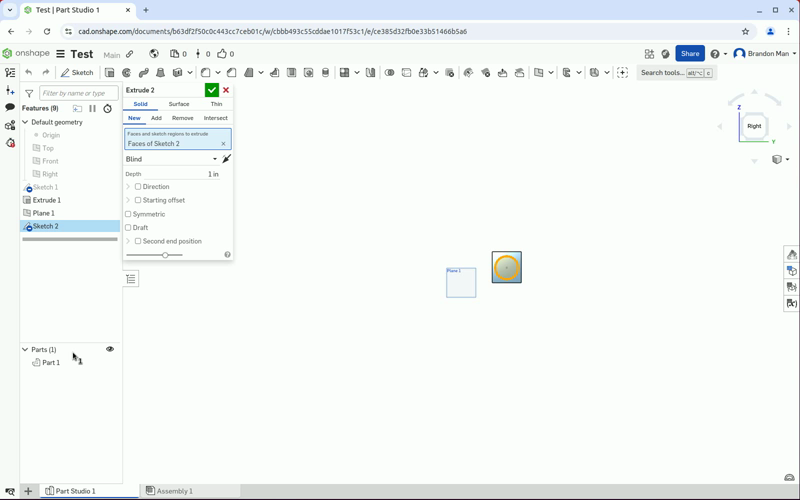
mouse_move(143, 106)
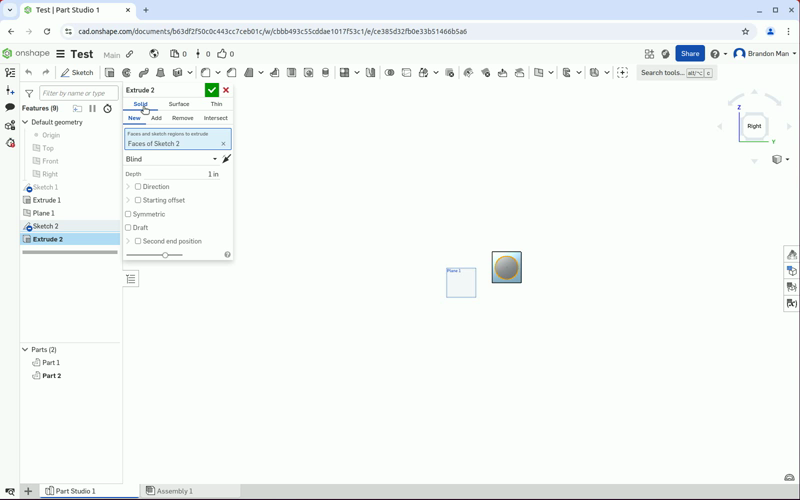
click(143, 106)
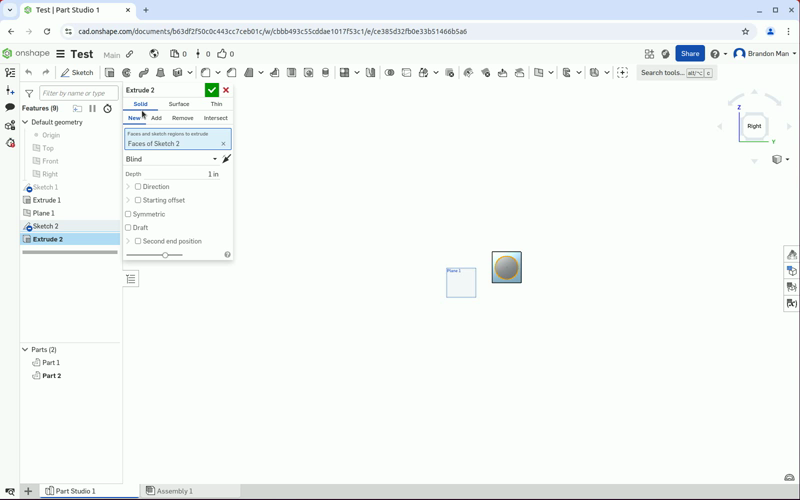
mouse_move(137, 120)
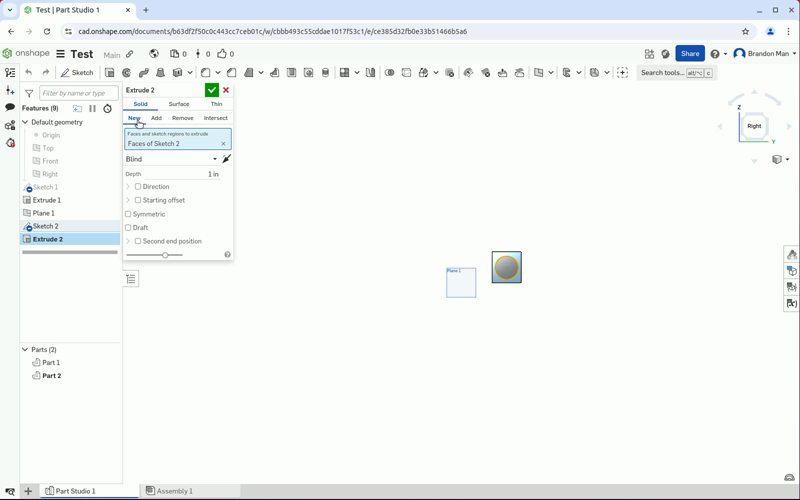
click(137, 120)
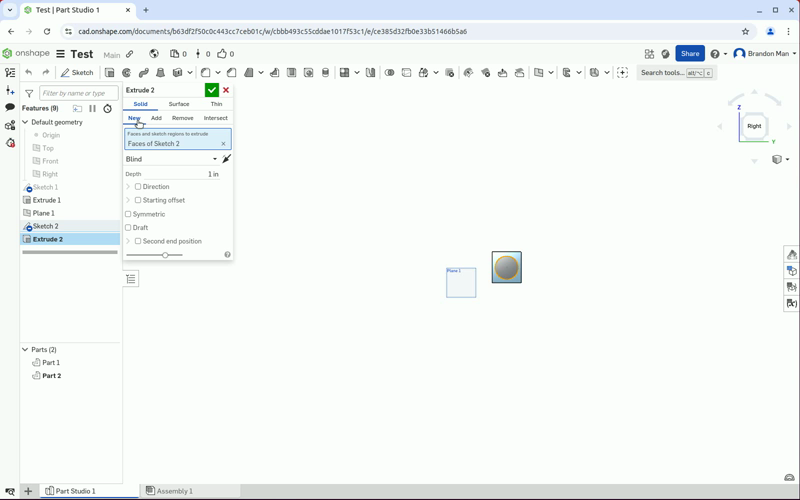
key(tab, 4)
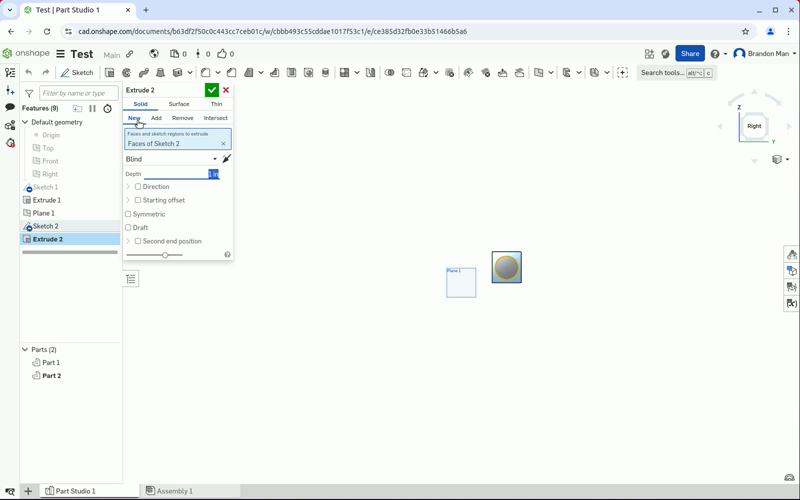
text(17.331)
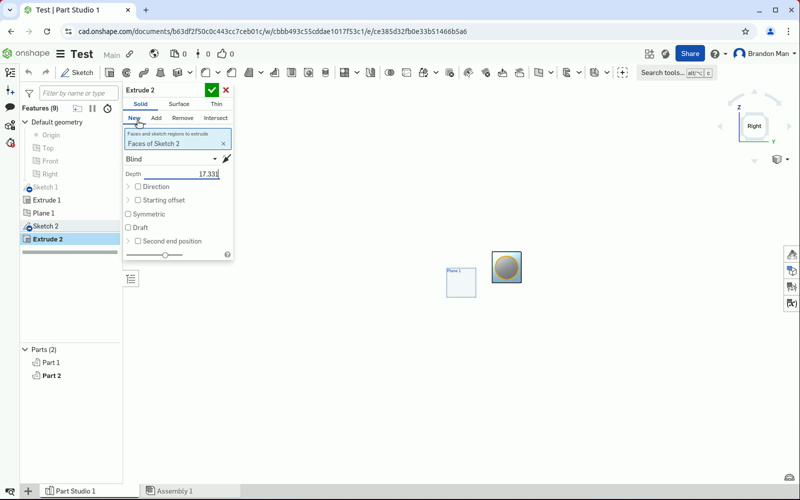
key(enter)
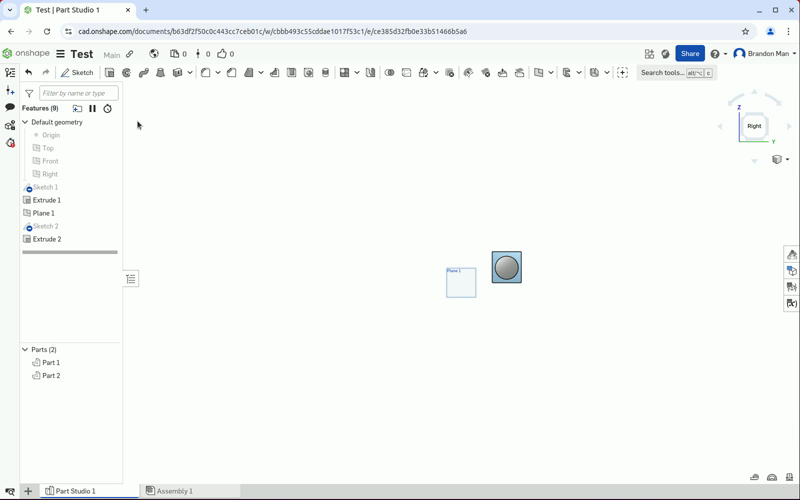
key(shift+h)
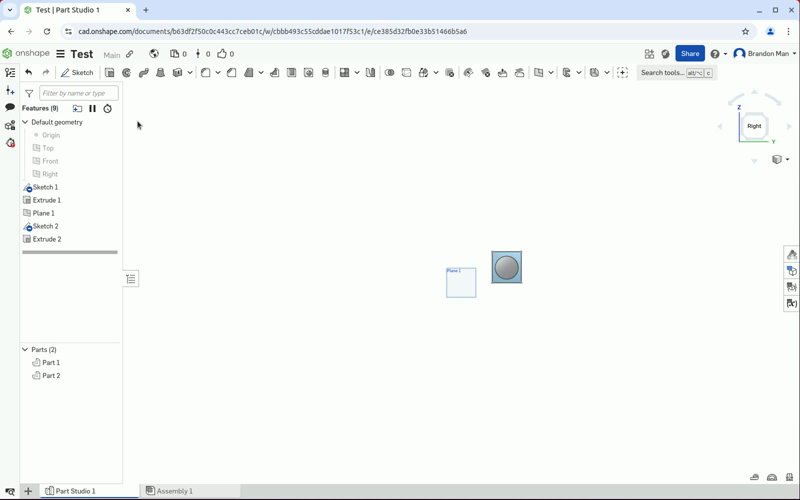
key(shift+h)
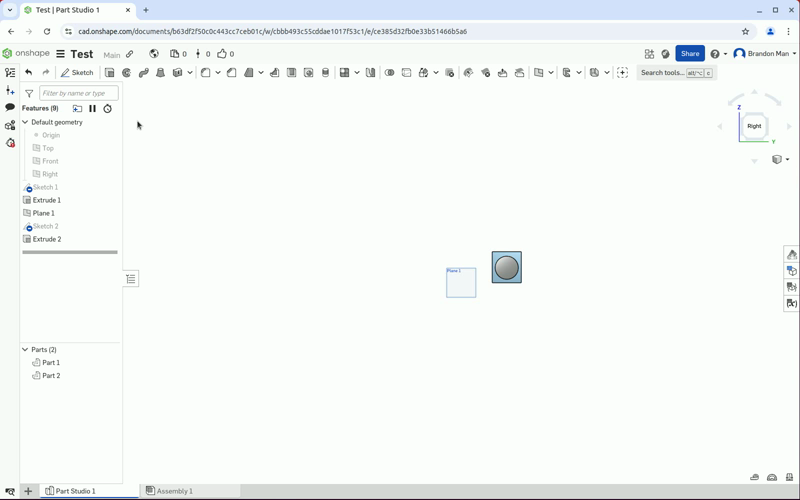
mouse_move(73, 189)
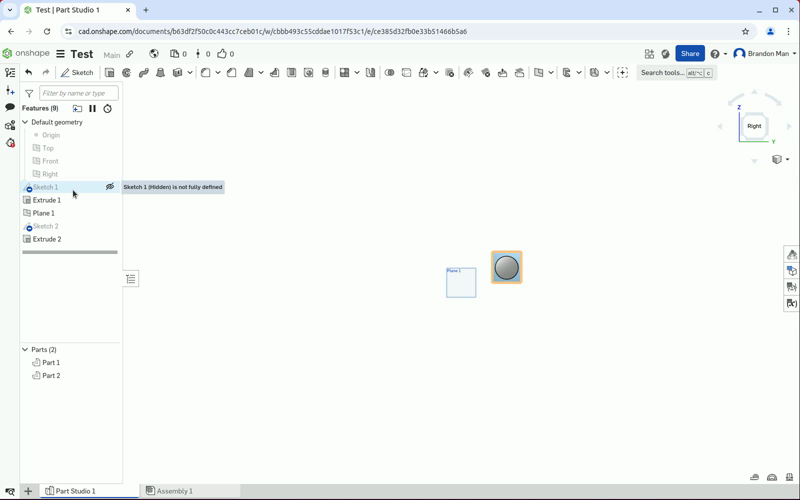
click(73, 189)
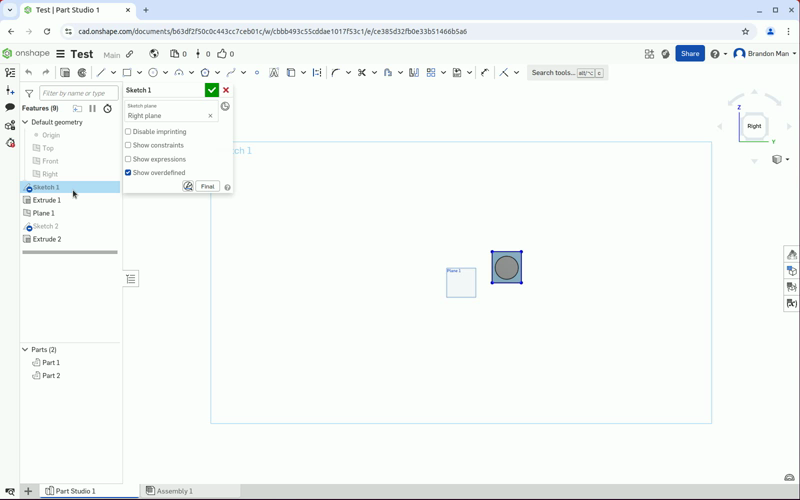
mouse_move(229, 92)
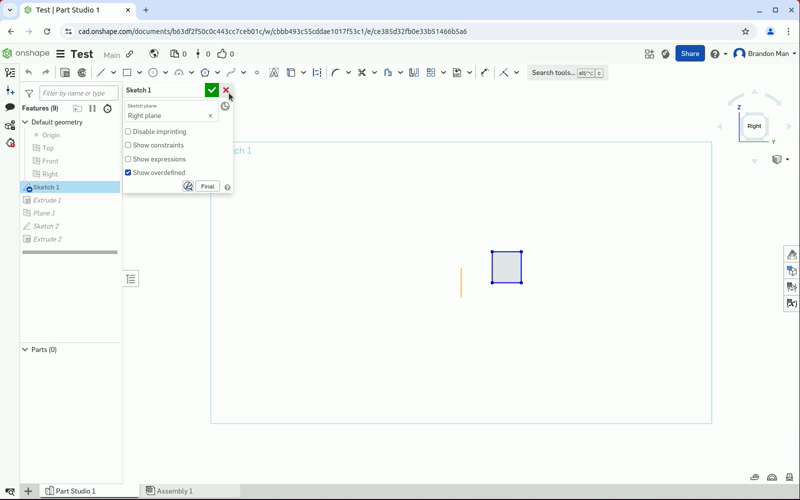
click(229, 92)
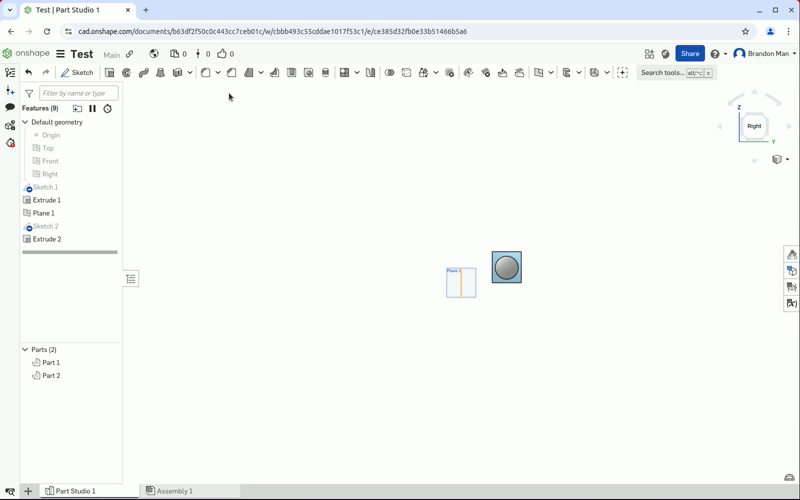
mouse_move(73, 352)
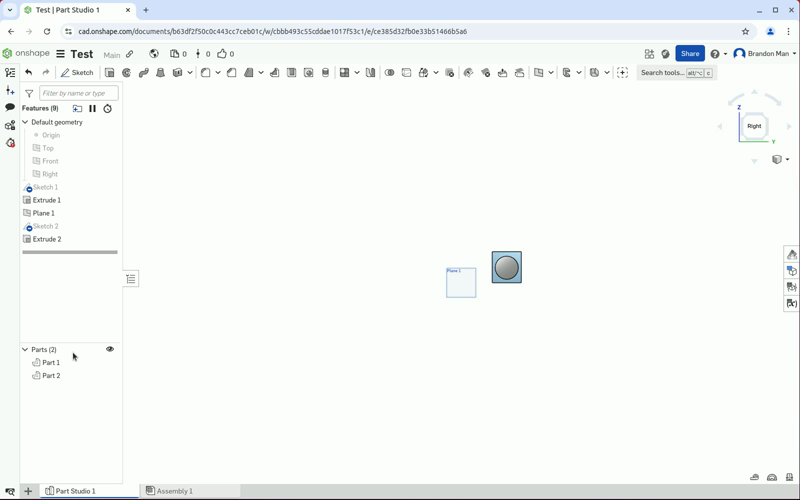
key(y)
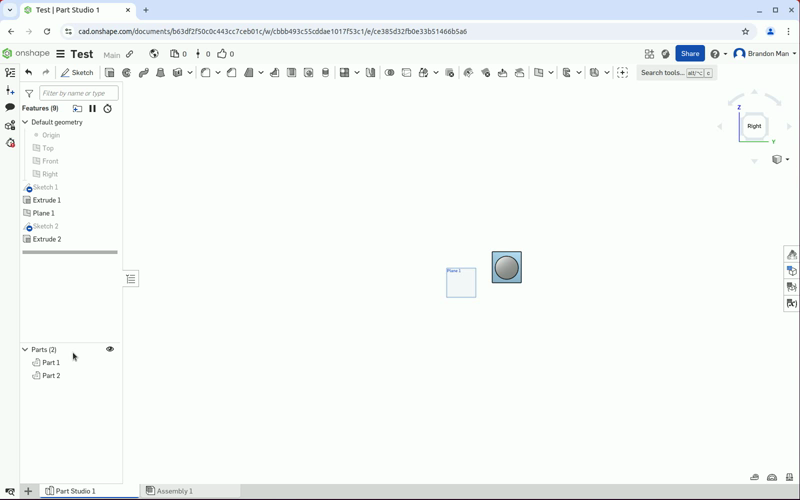
key(shift+p)
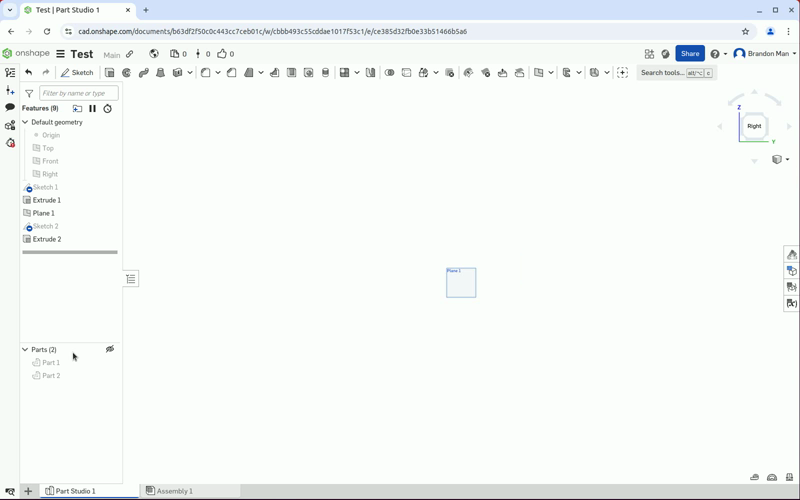
key(space)
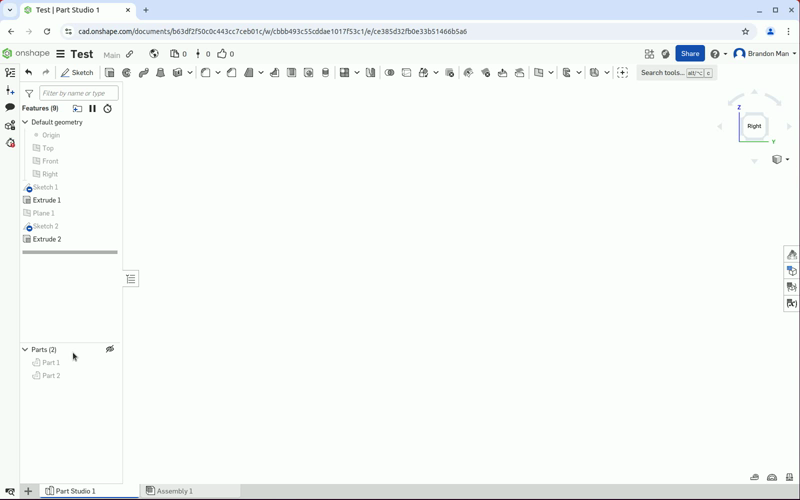
key_down(shift)
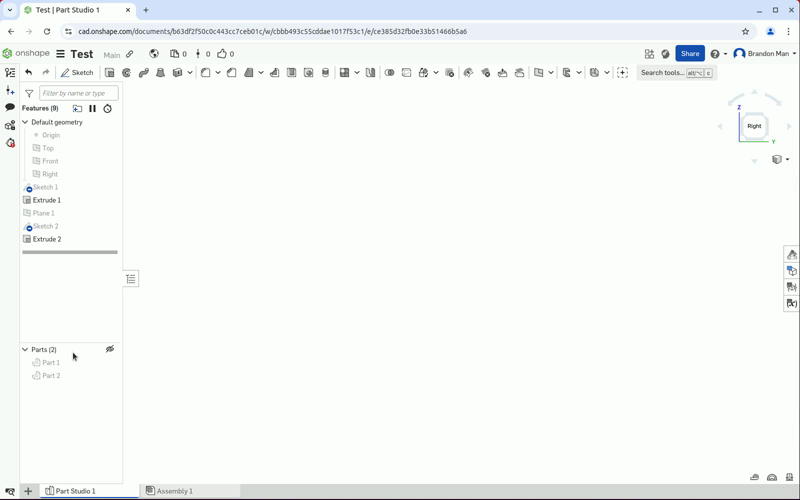
key(right)
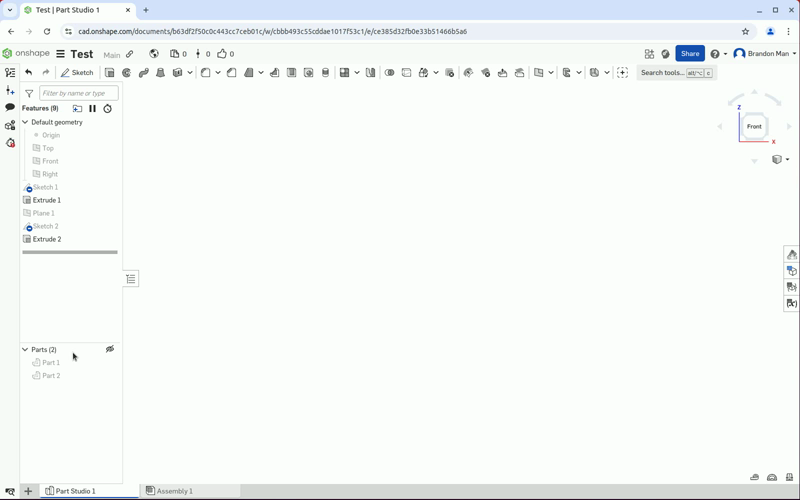
key_up(shift)
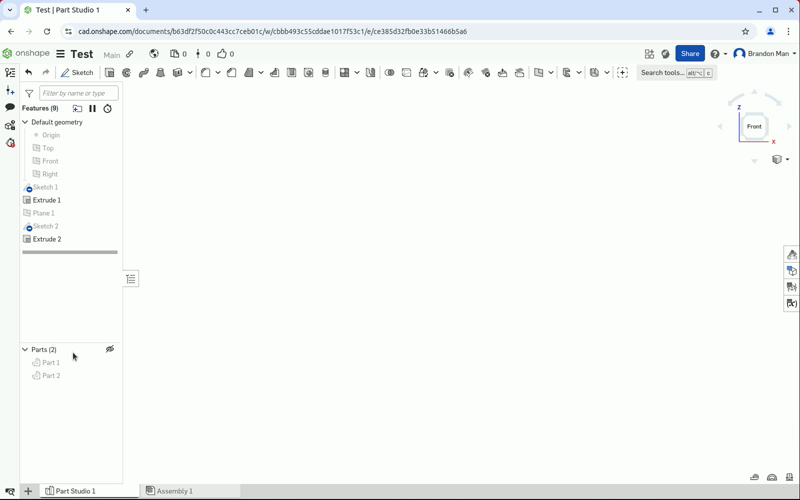
mouse_move(73, 352)
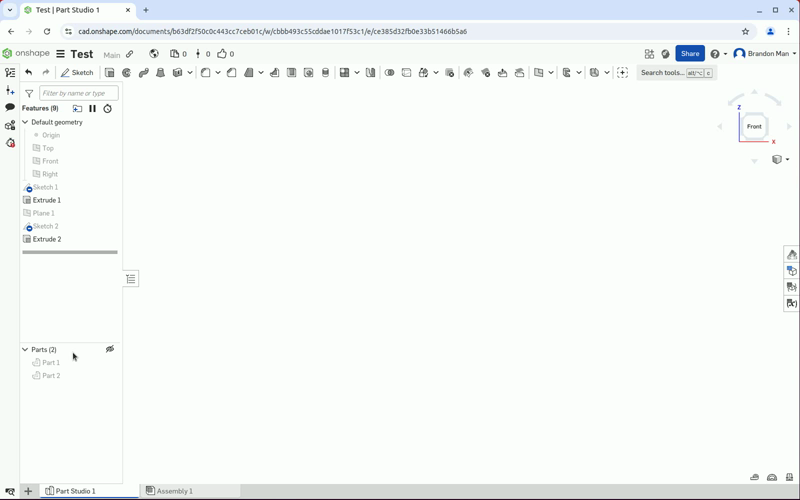
key(shift+y)
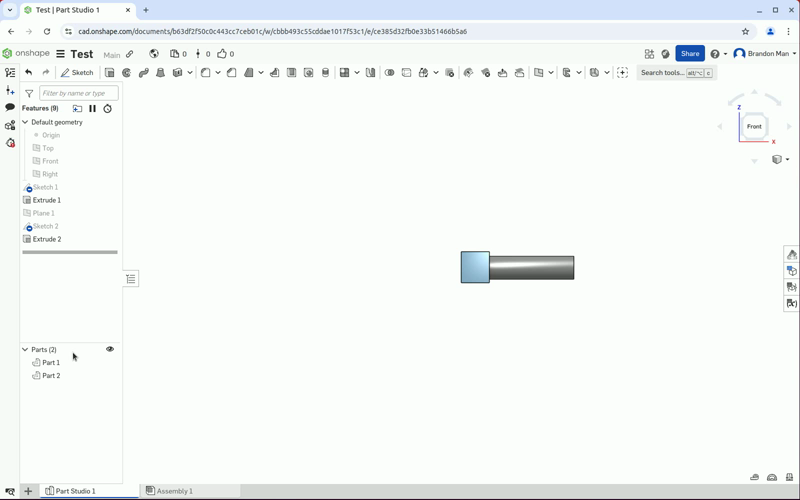
mouse_move(541, 75)
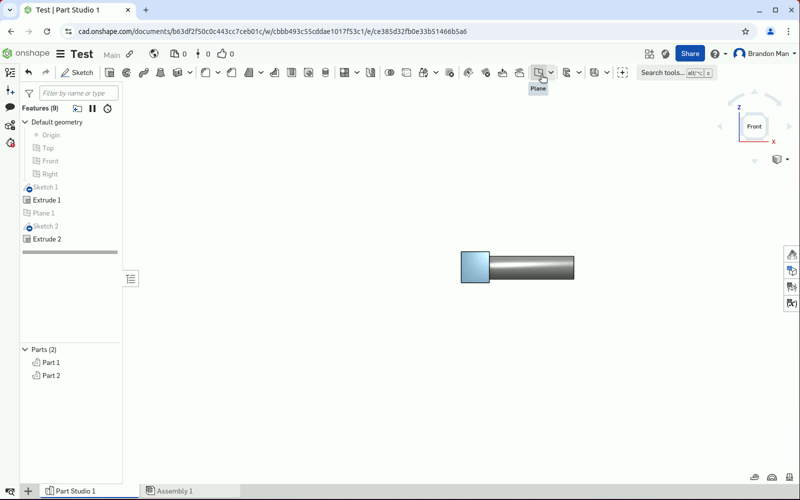
click(541, 75)
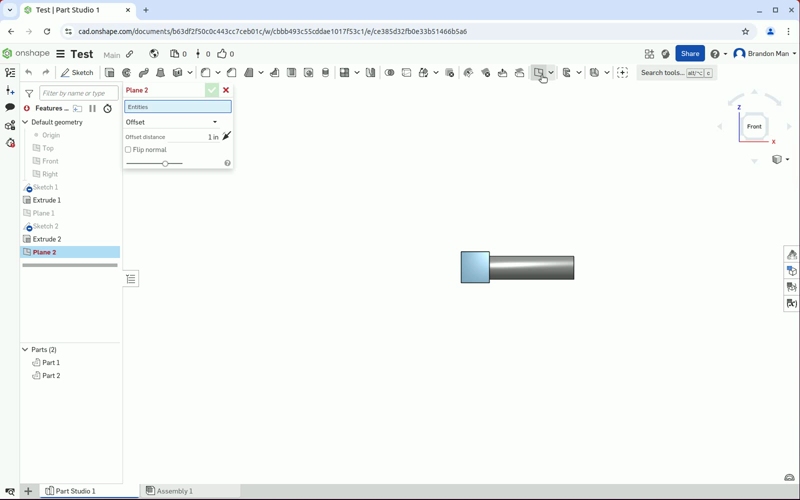
mouse_move(73, 163)
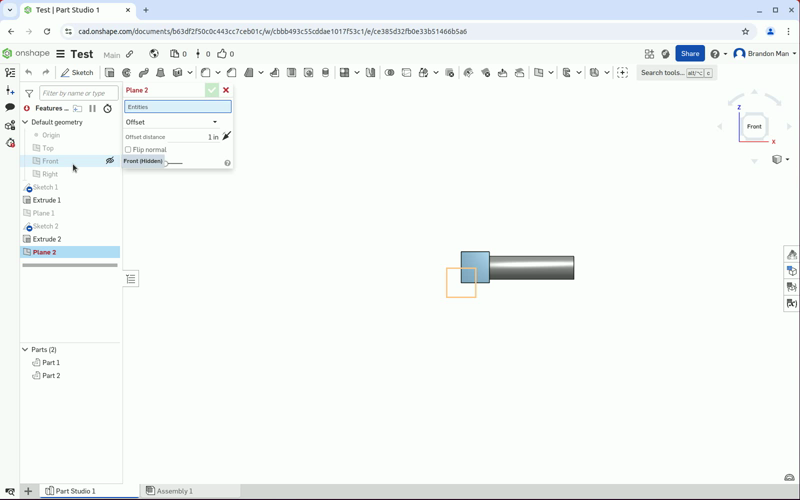
click(73, 163)
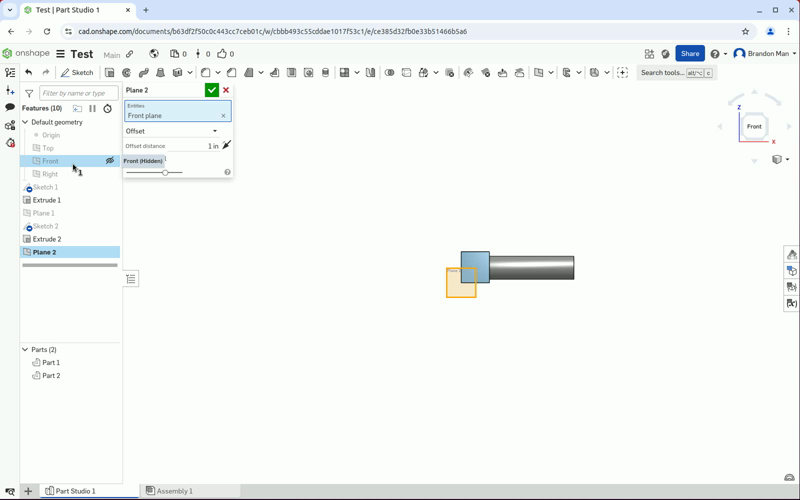
key(tab, 2)
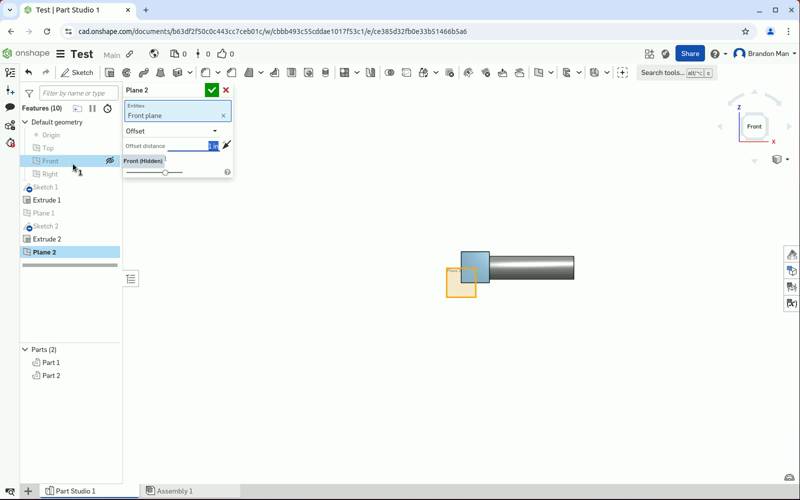
text(6.501)
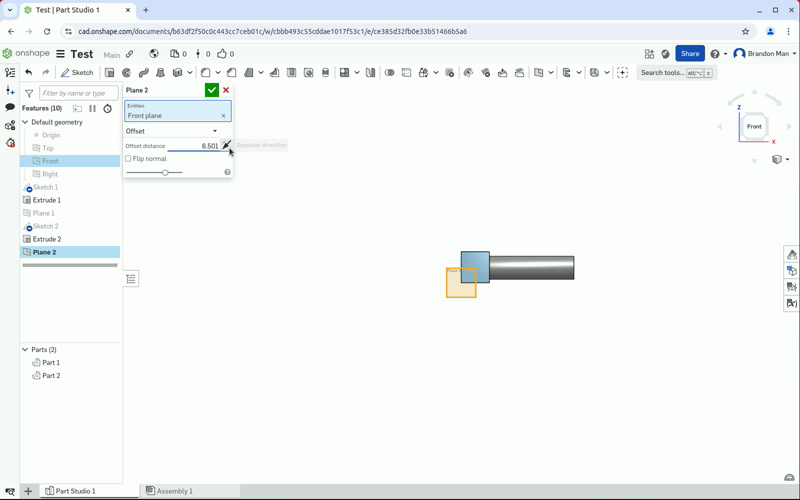
mouse_move(229, 147)
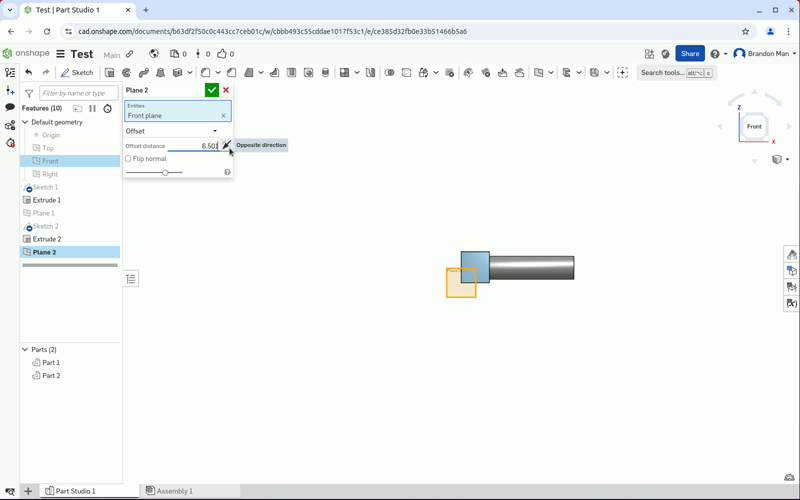
click(229, 147)
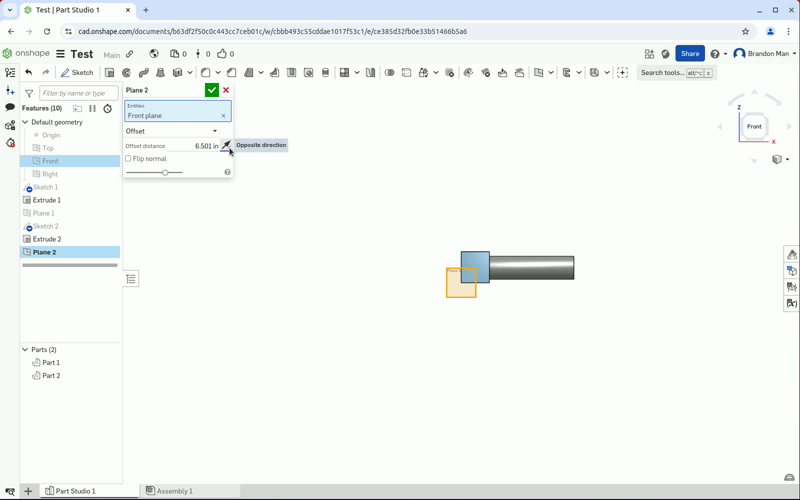
key(enter, 2)
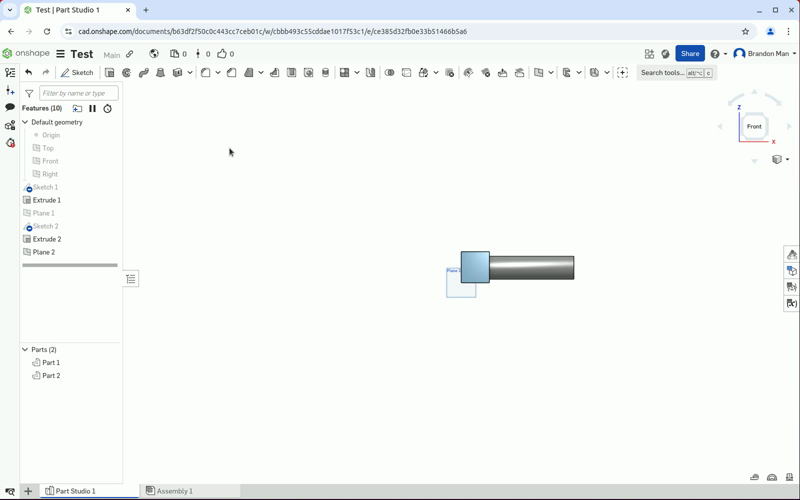
key(shift+s)
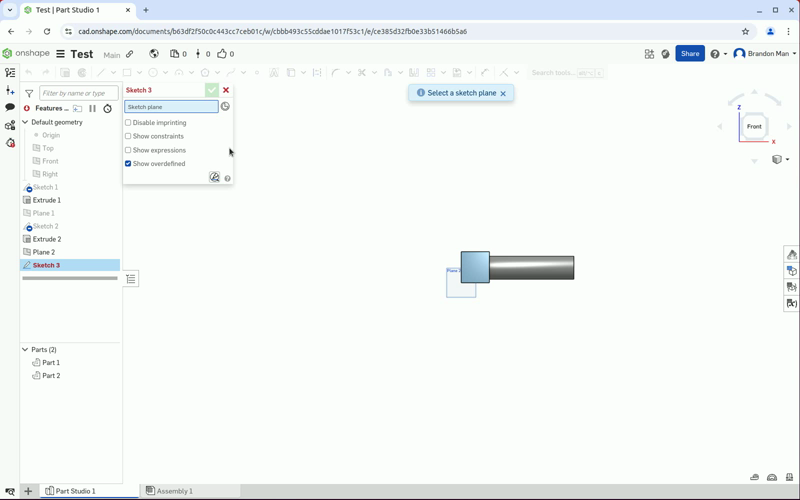
mouse_move(73, 254)
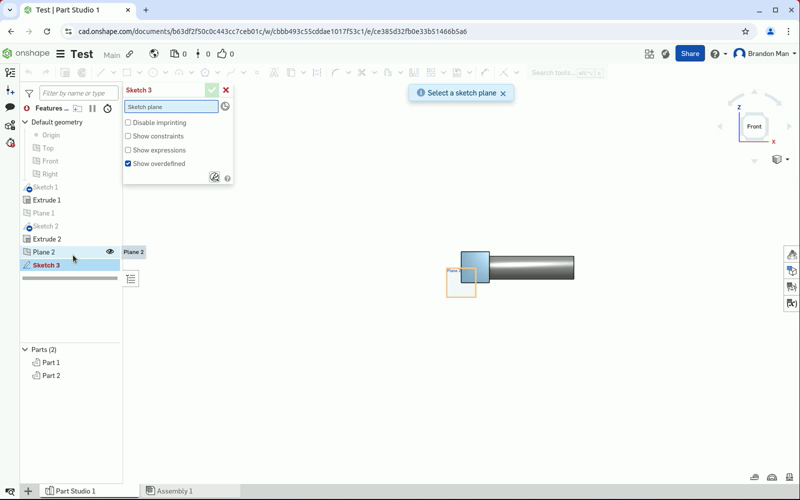
click(73, 254)
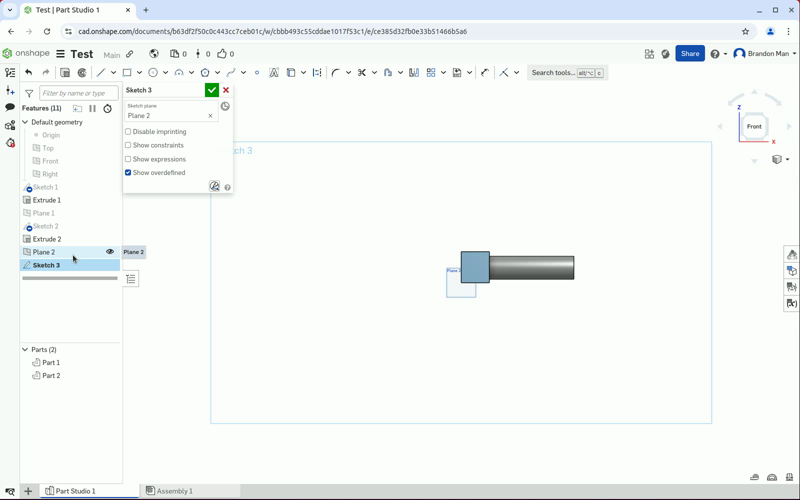
mouse_move(73, 352)
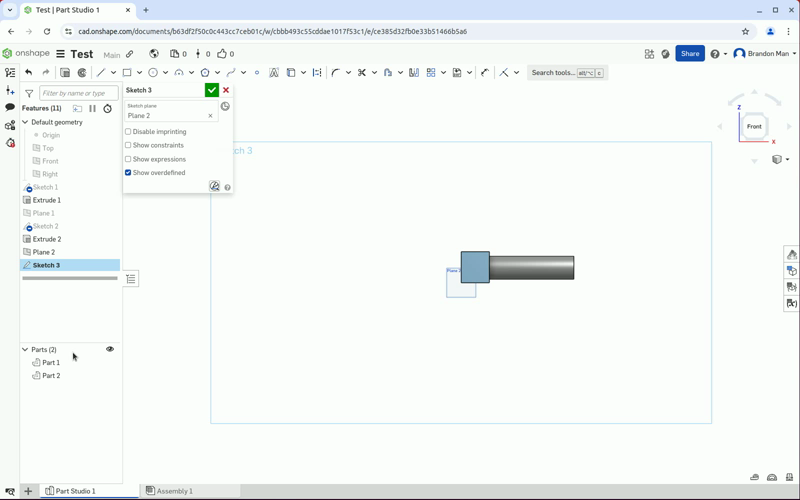
key(y)
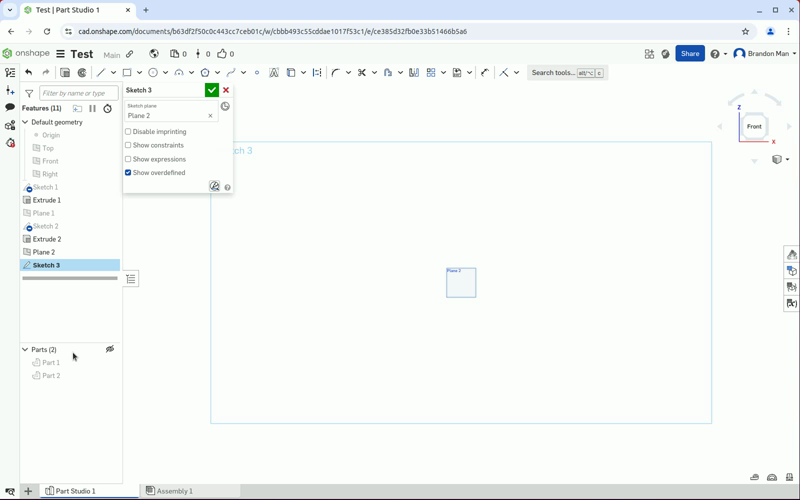
key(c)
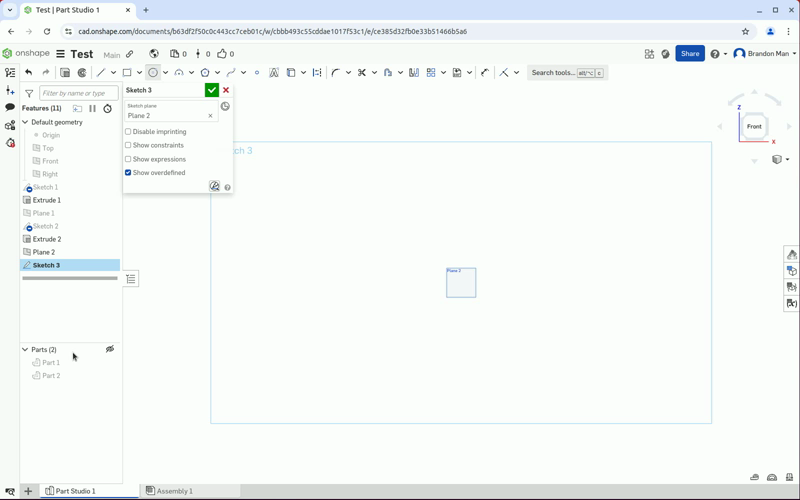
key_down(shift)
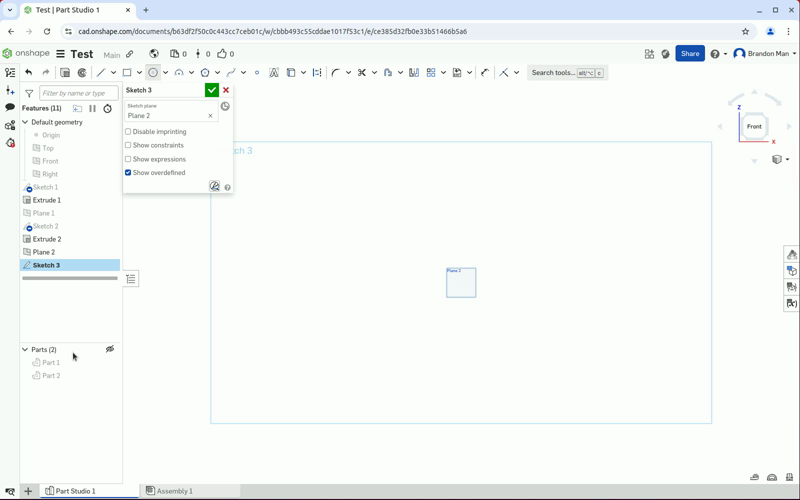
mouse_move(475, 267)
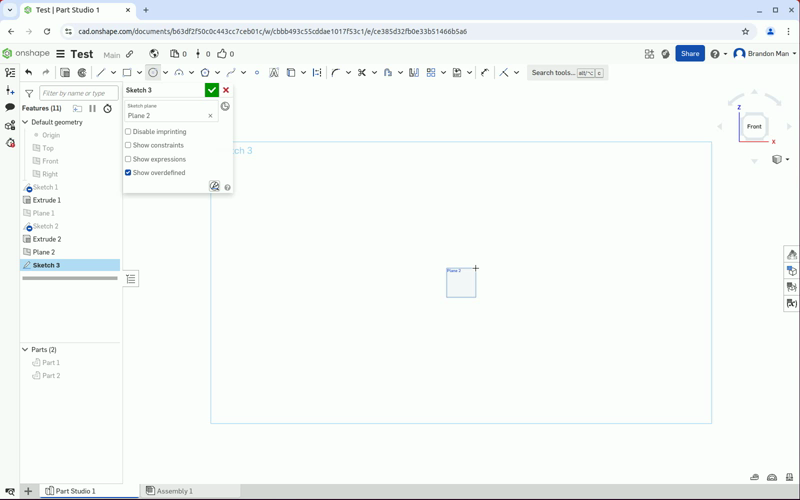
click(475, 267)
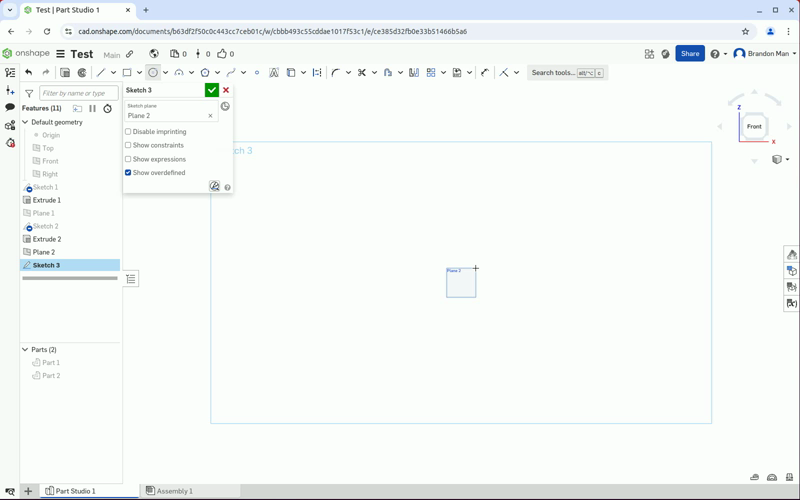
key_up(shift)
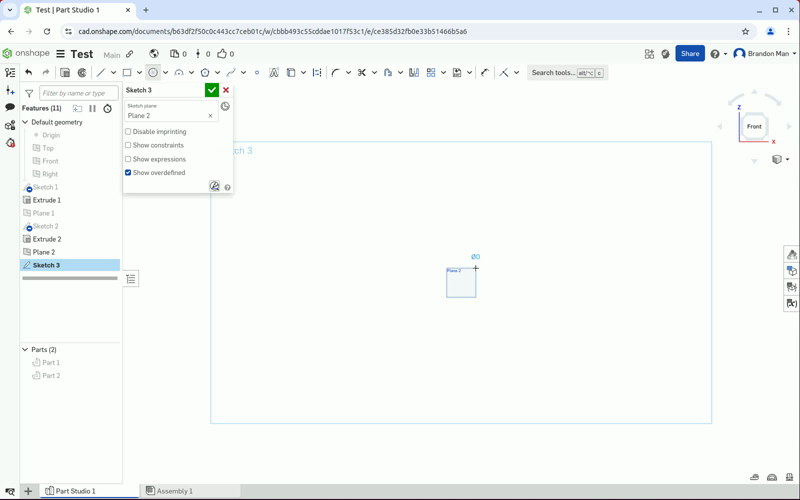
mouse_move(481, 267)
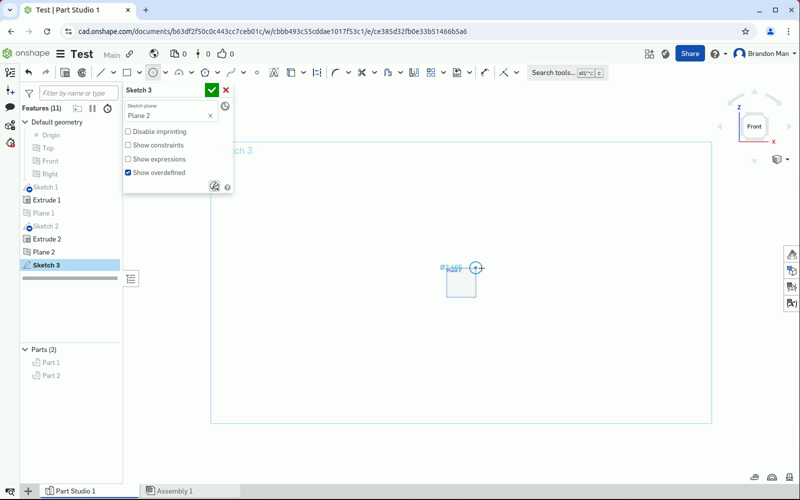
click(481, 267)
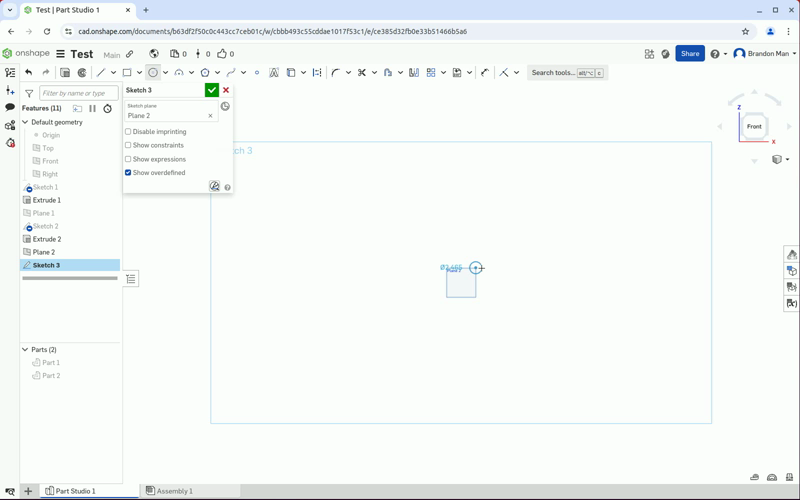
key(esc)
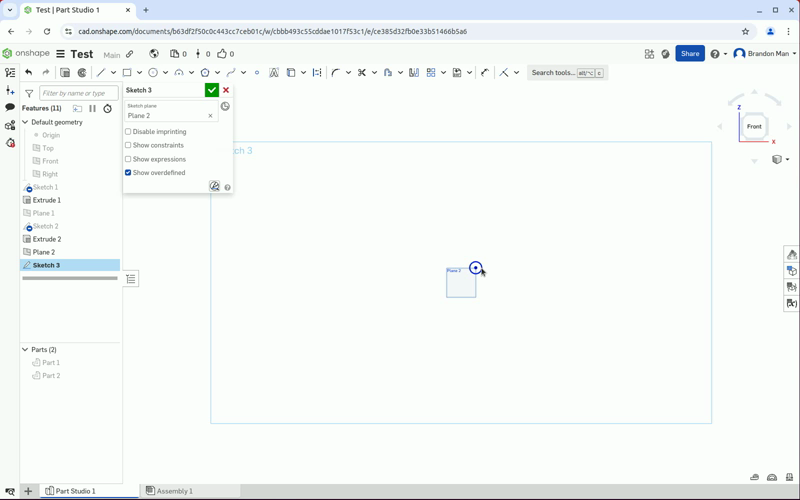
mouse_move(479, 265)
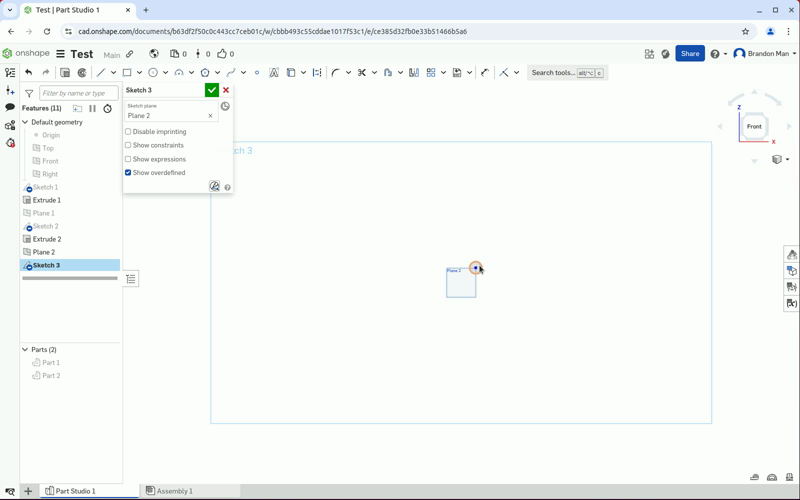
scroll(6)
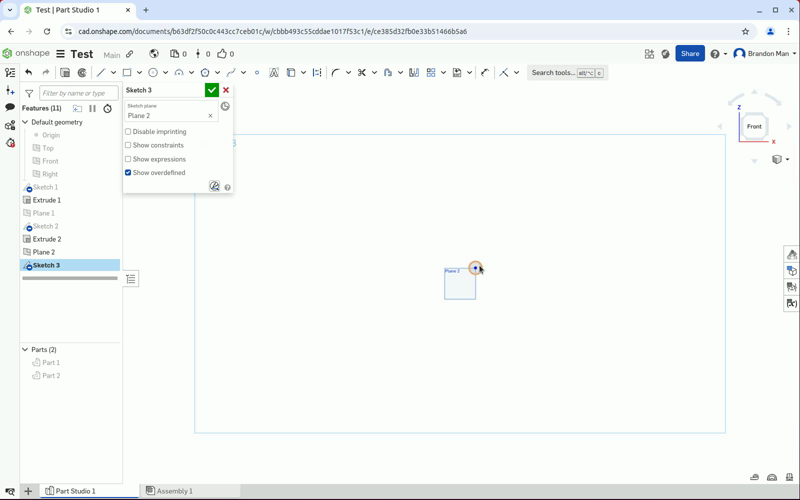
scroll(6)
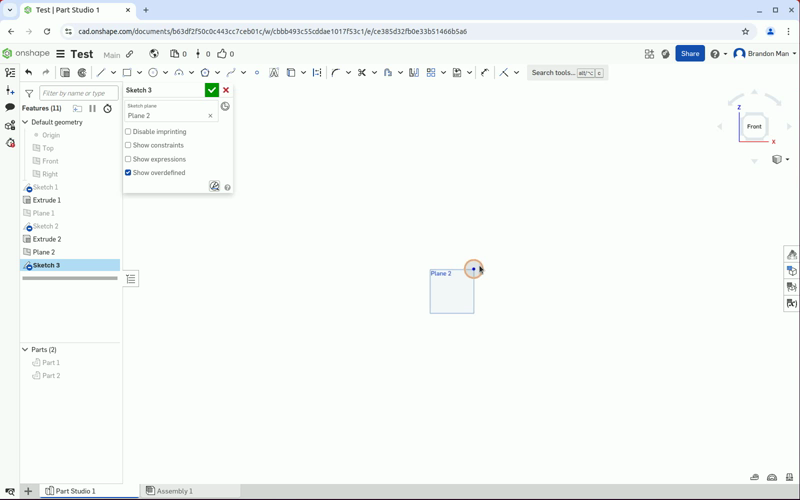
scroll(6)
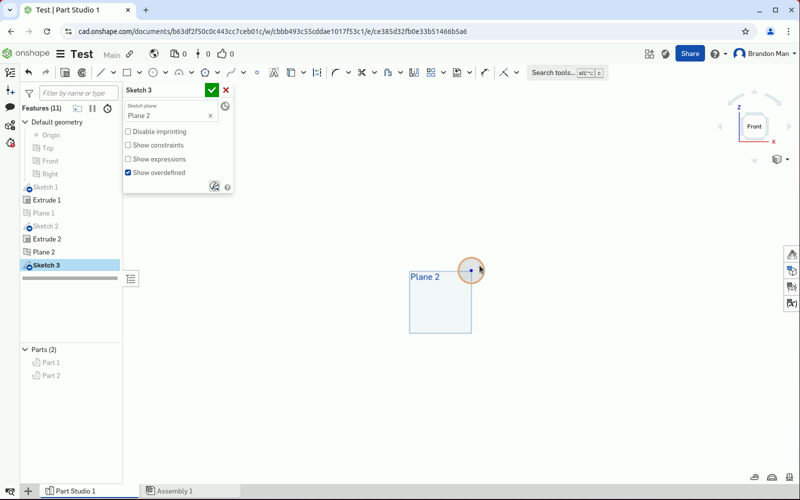
scroll(6)
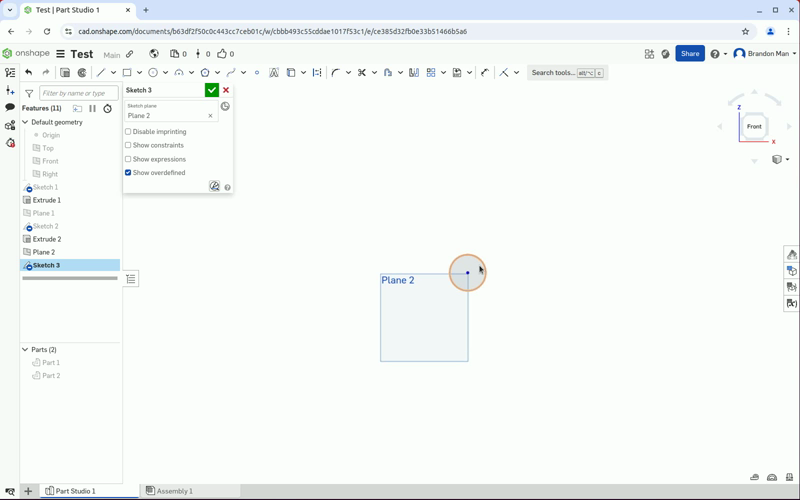
scroll(6)
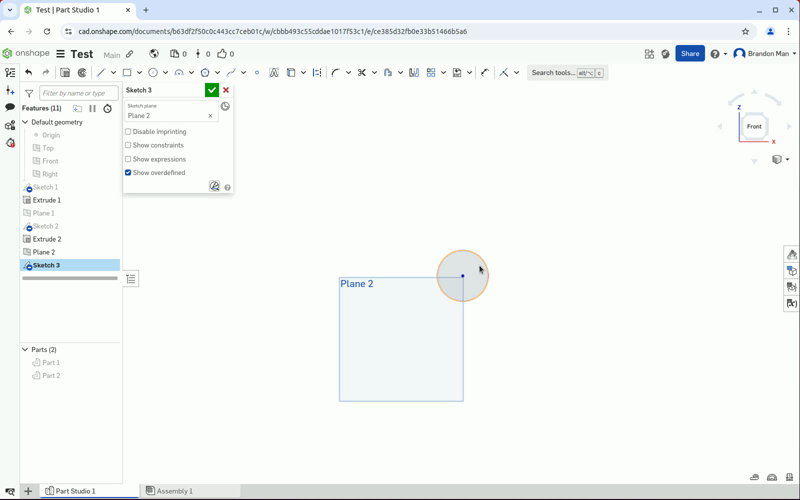
scroll(6)
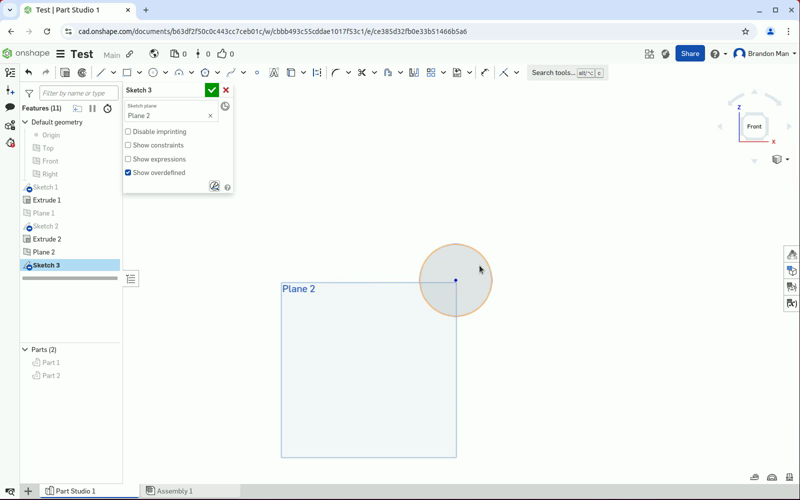
scroll(6)
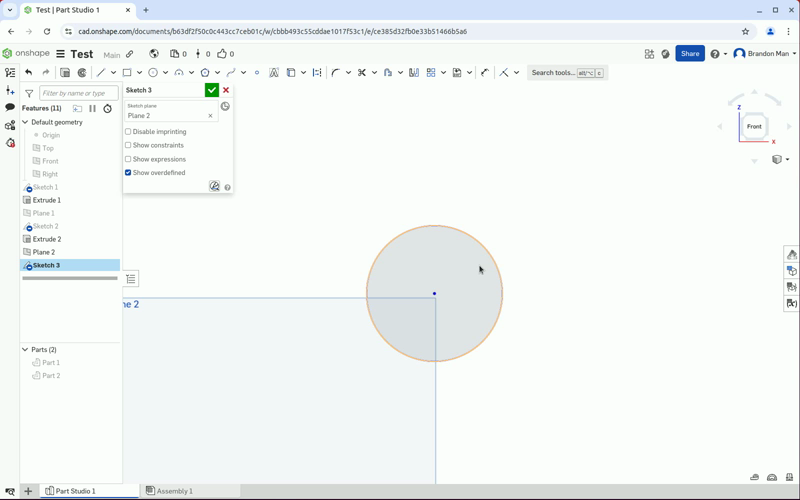
click(479, 265)
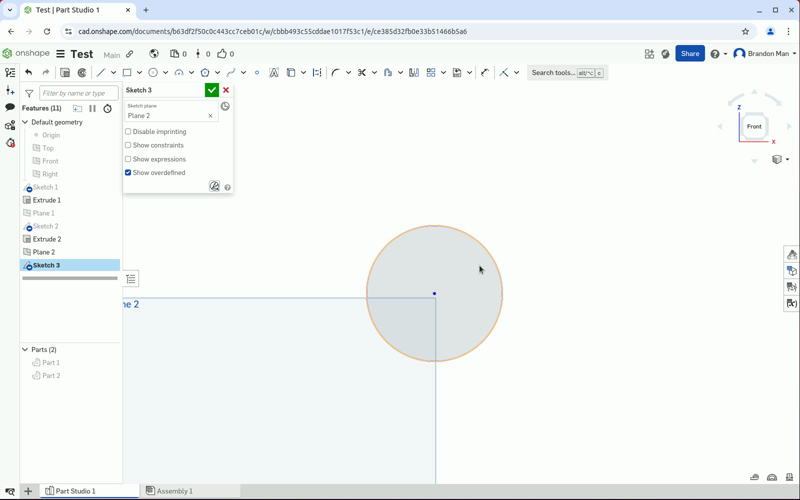
scroll(-6)
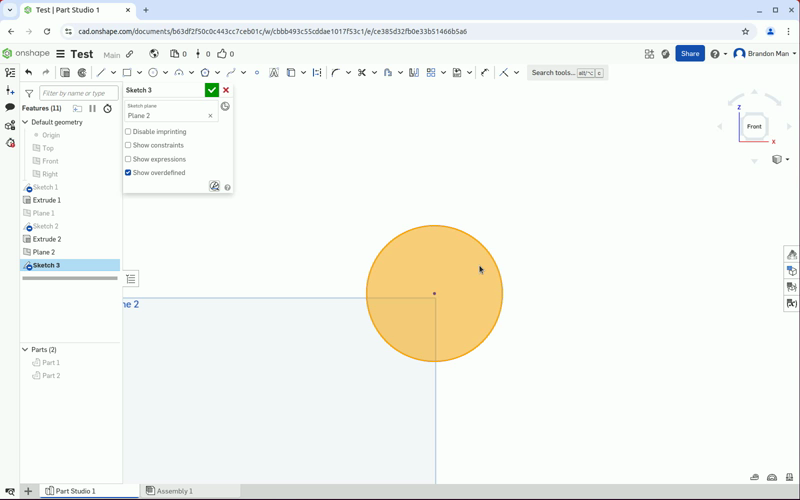
scroll(-6)
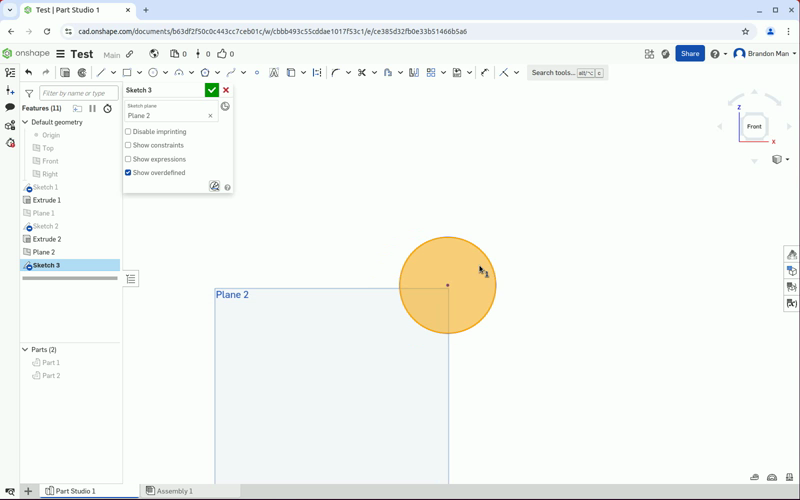
scroll(-6)
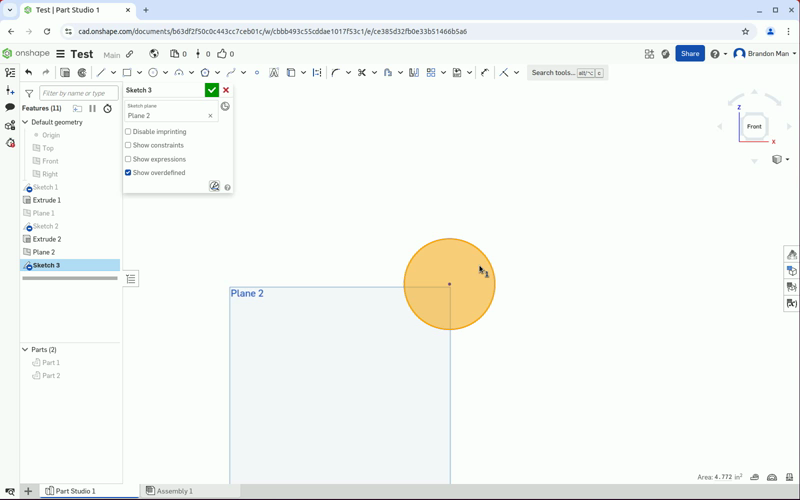
scroll(-6)
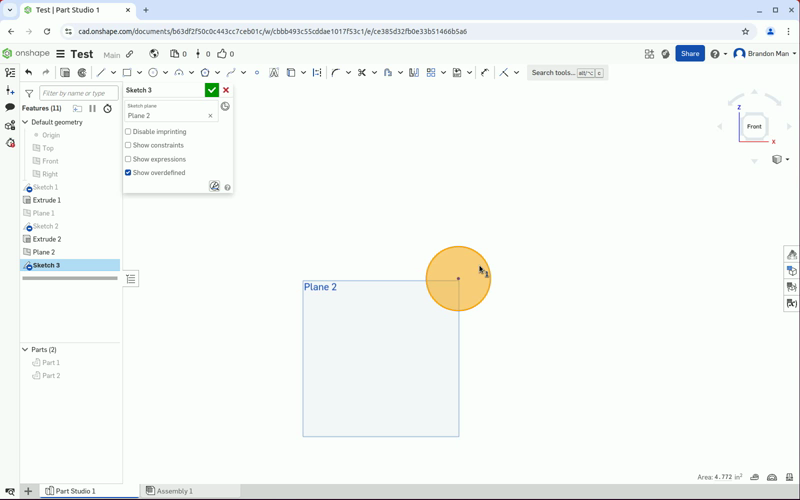
scroll(-6)
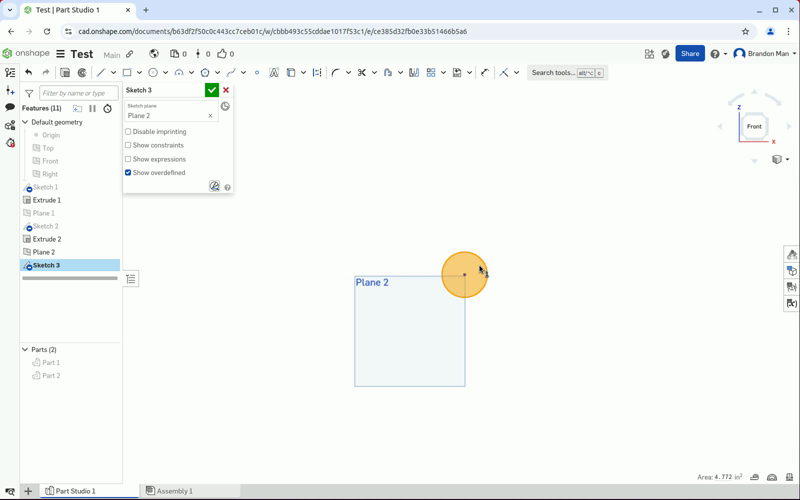
scroll(-6)
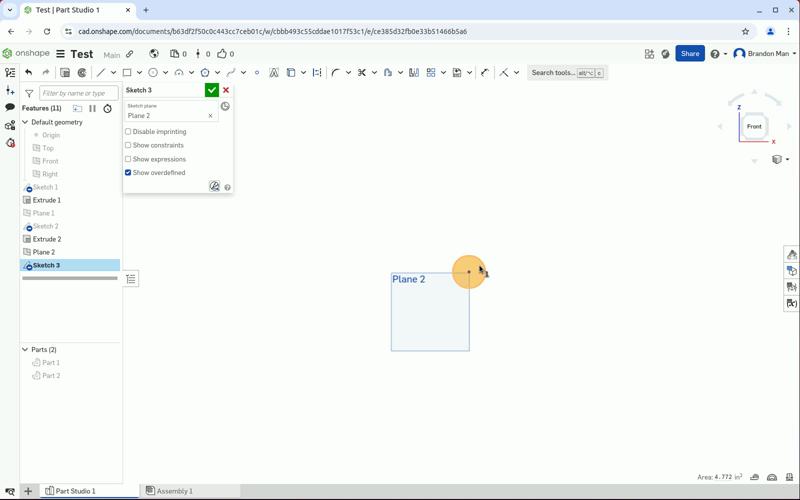
scroll(-6)
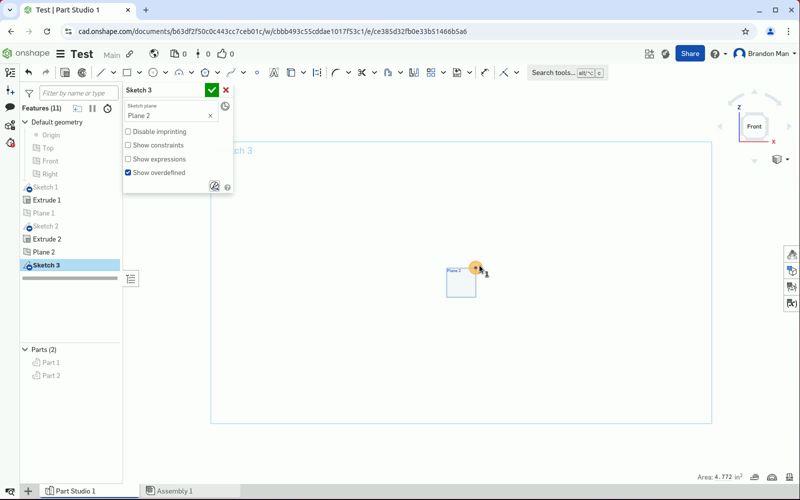
mouse_move(73, 352)
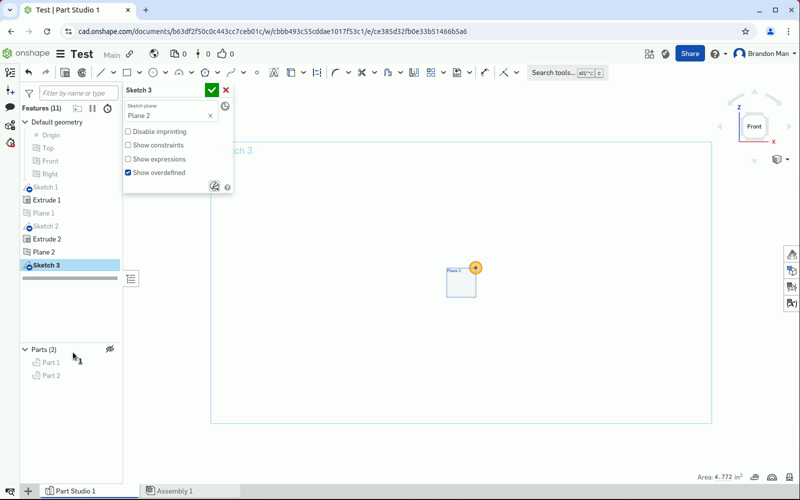
key(shift+y)
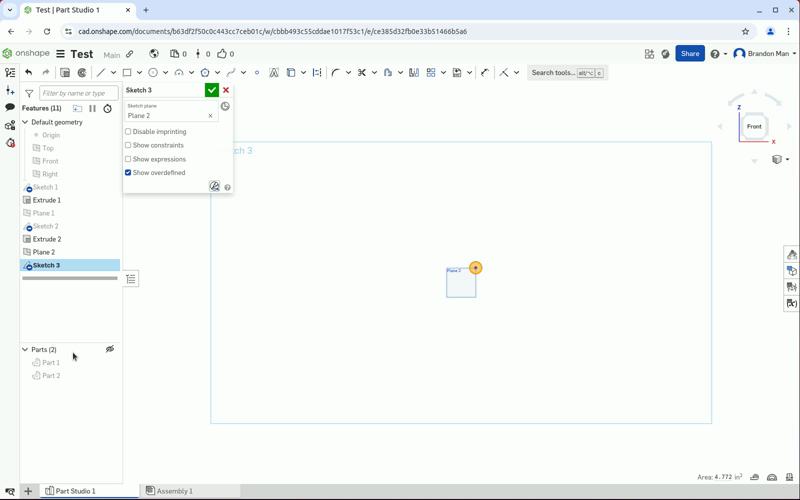
key(shift+e)
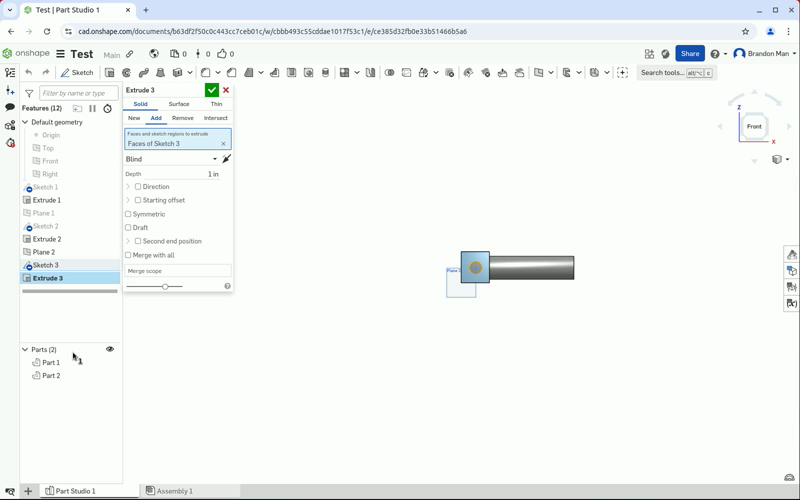
mouse_move(143, 106)
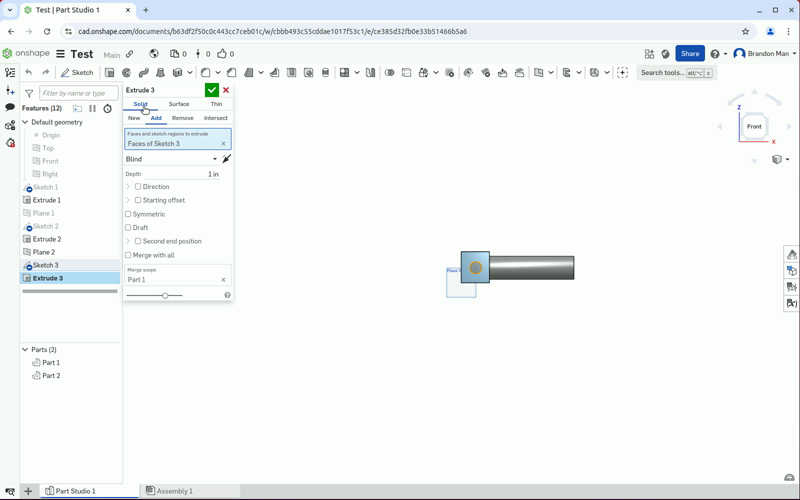
click(143, 106)
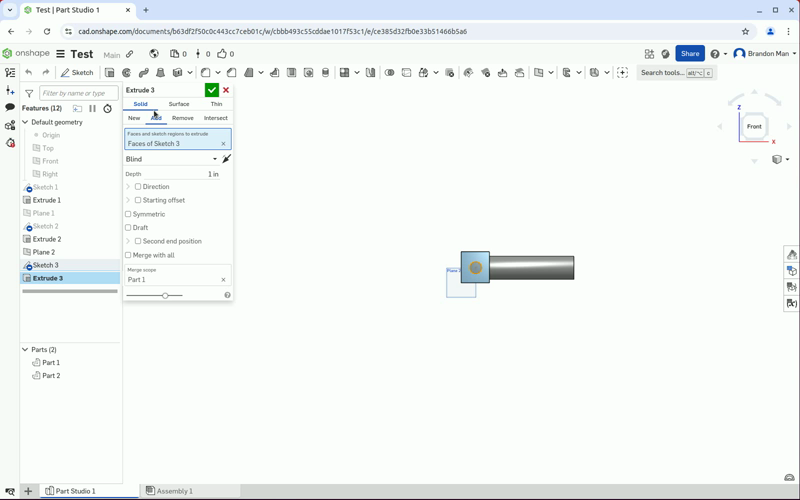
mouse_move(186, 120)
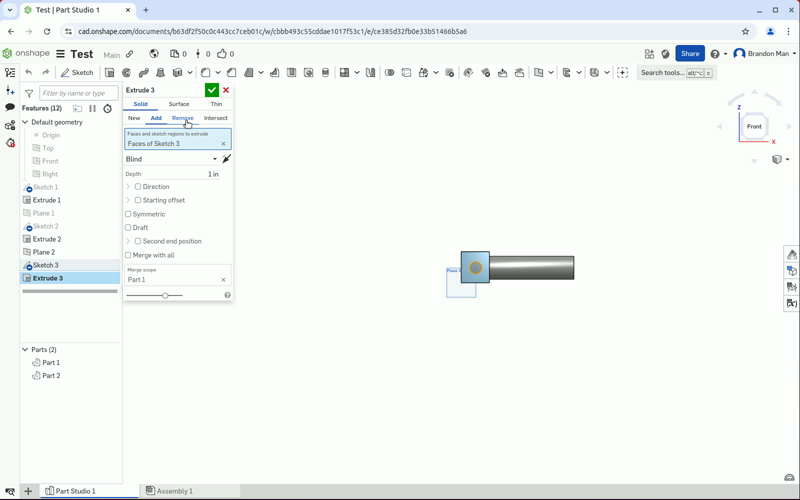
click(186, 120)
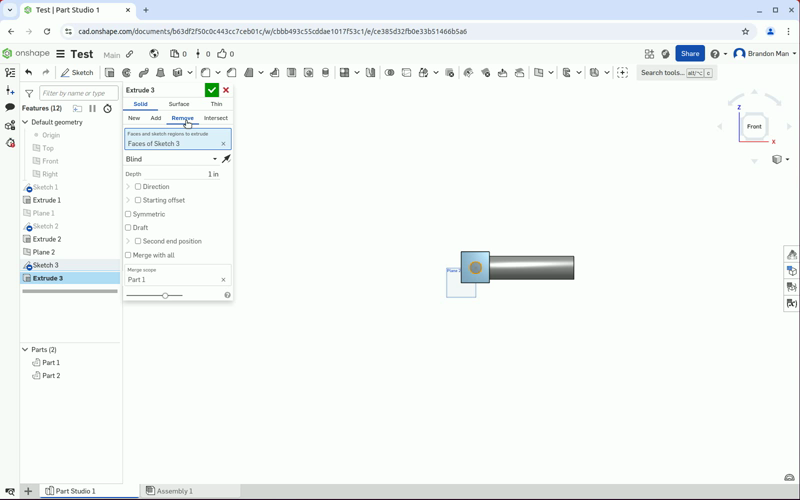
key(tab, 4)
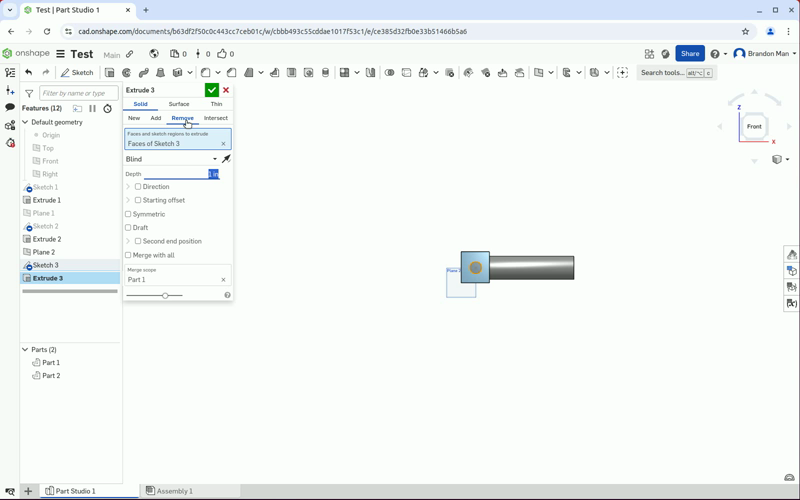
text(14.443)
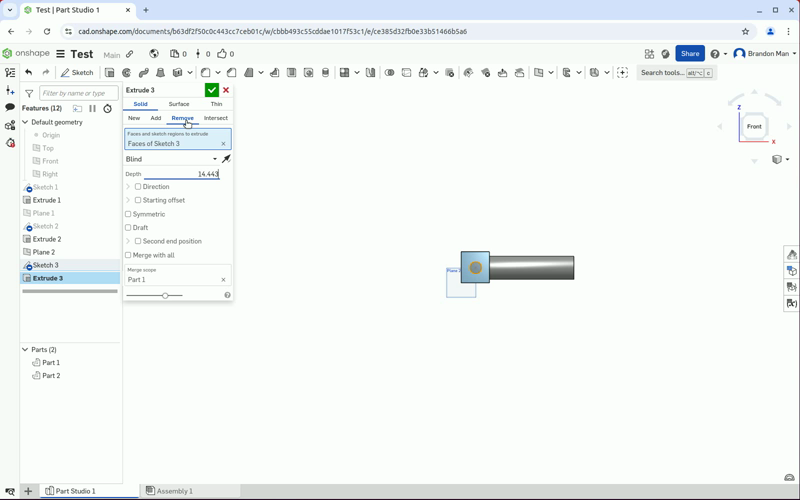
key(tab, 6)
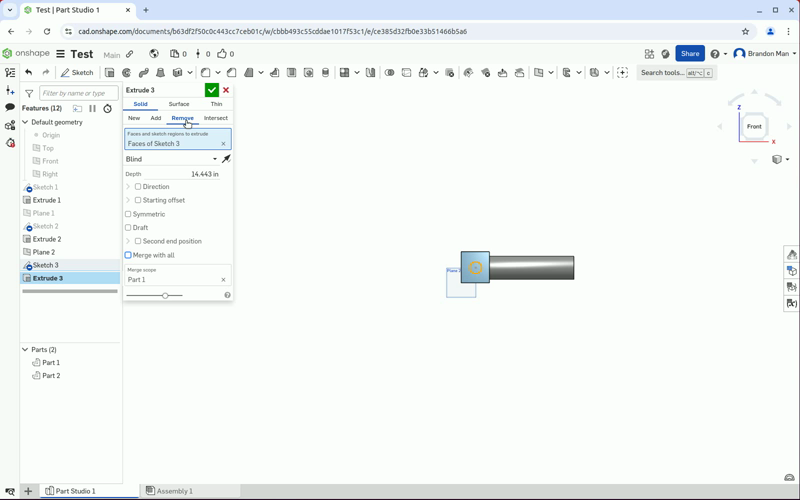
key(space)
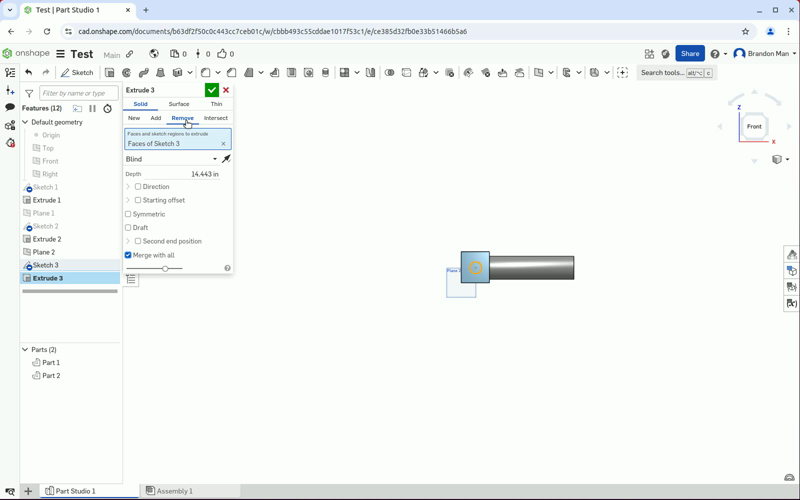
key(enter)
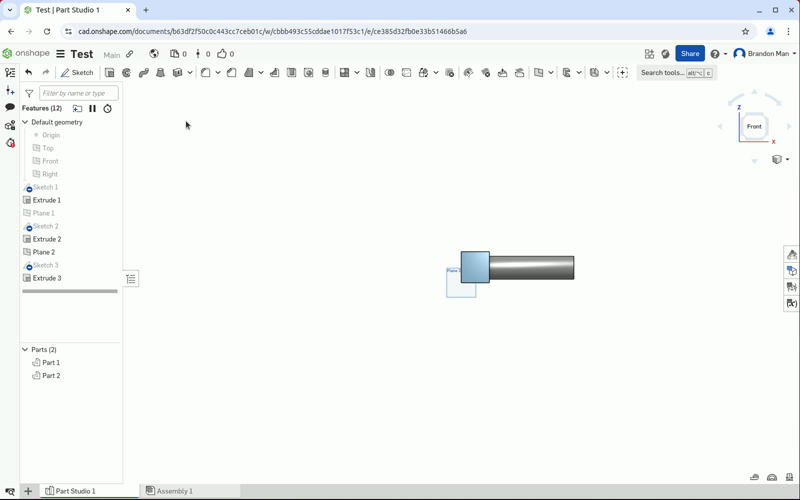
key(shift+h)
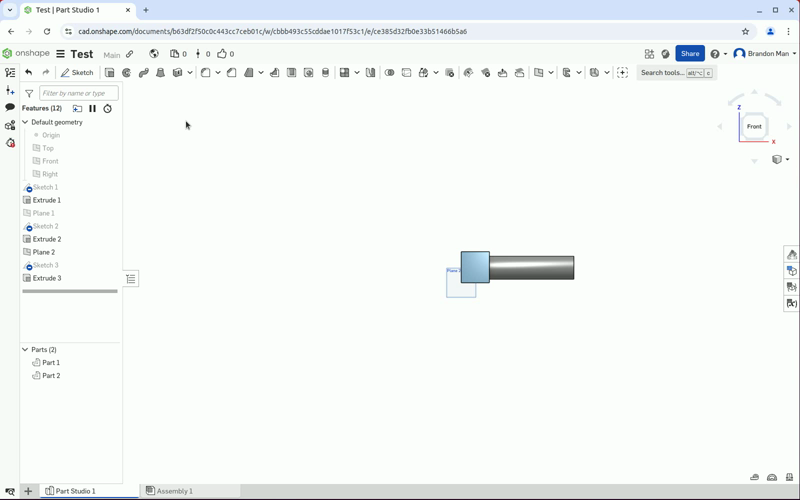
key(shift+h)
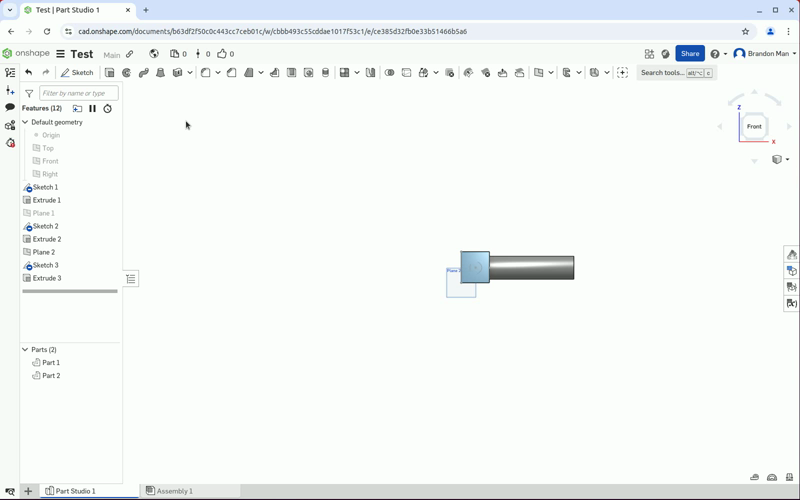
key(shift+7)
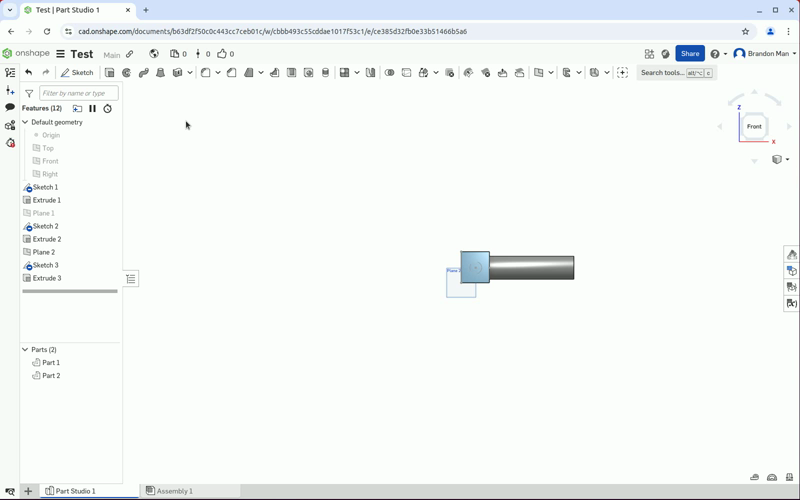
key(left, 2)
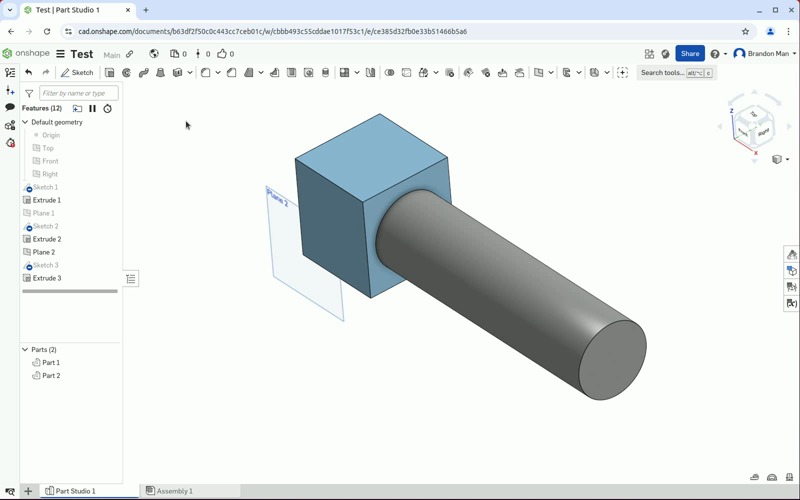
key(down, 2)
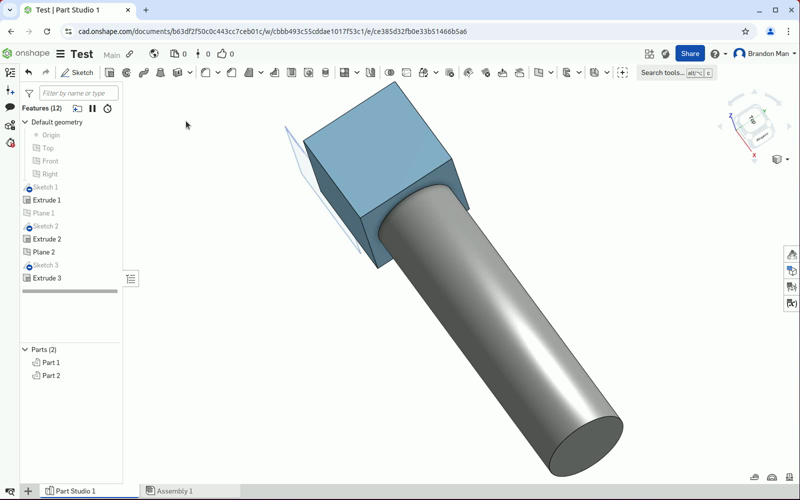
key(up, 2)
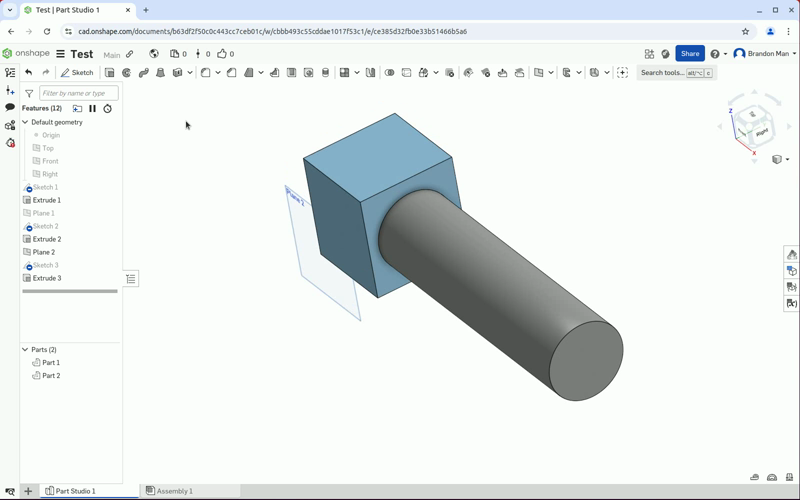
key(right, 2)
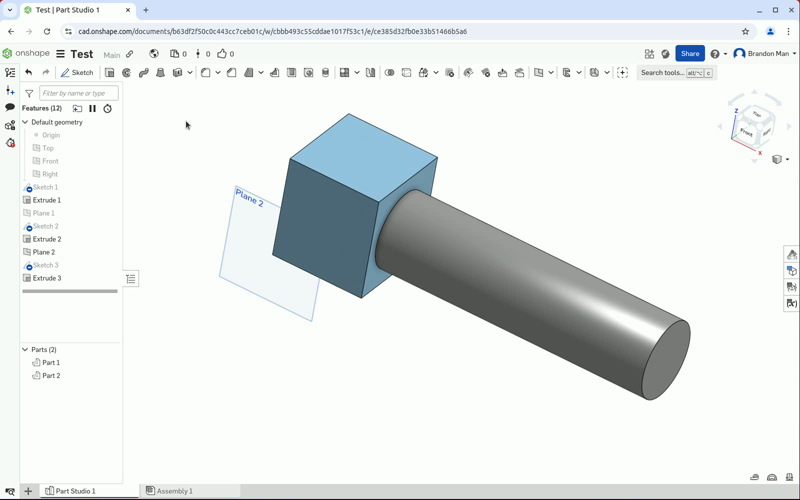
mouse_move(73, 189)
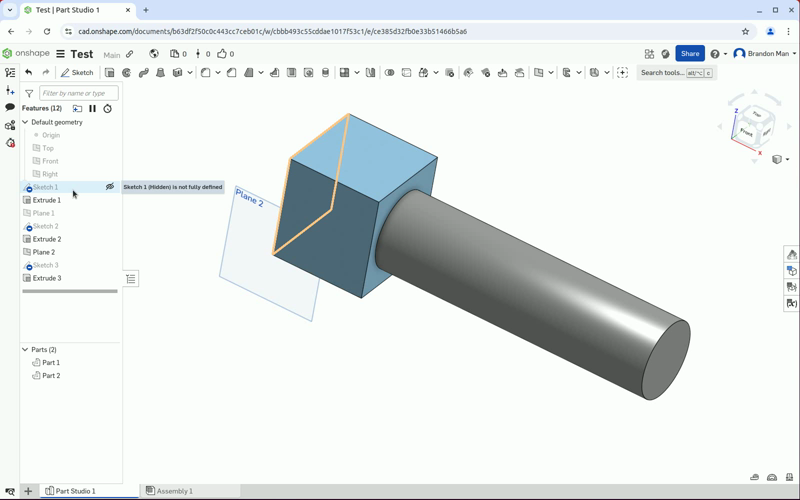
click(73, 189)